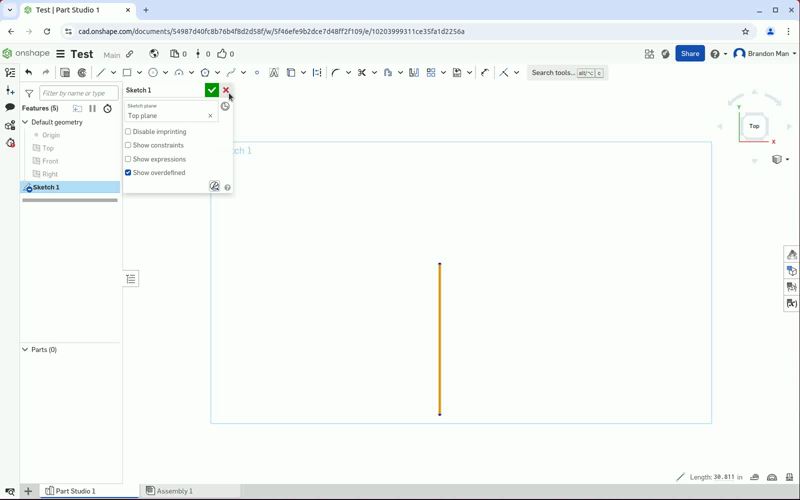
key(shift+h)
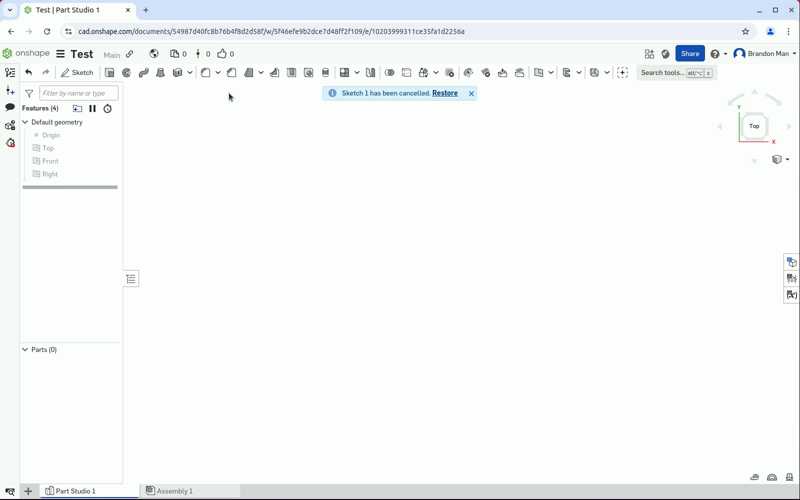
mouse_move(73, 352)
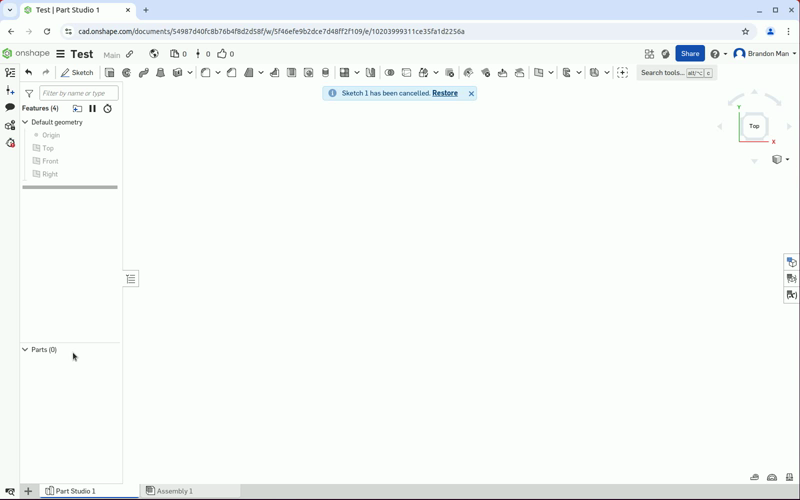
key(y)
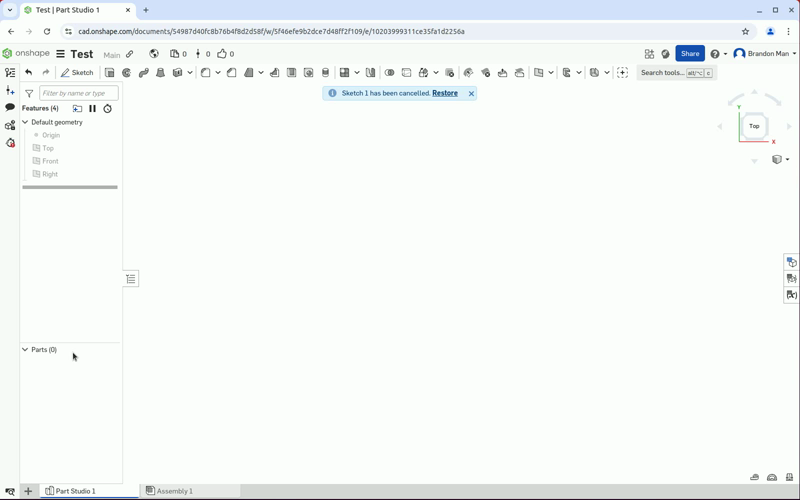
key(shift+p)
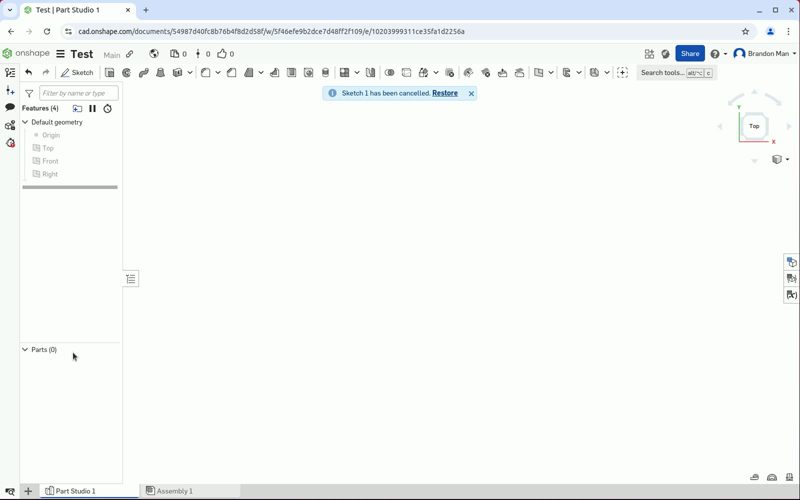
key(space)
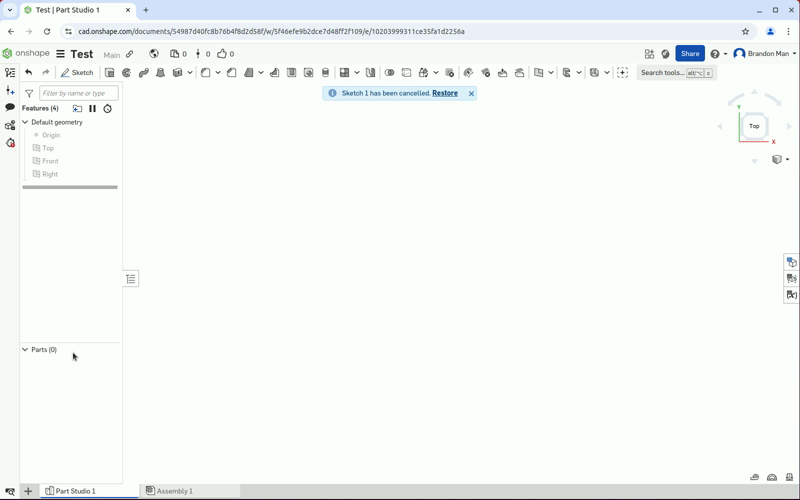
key_down(shift)
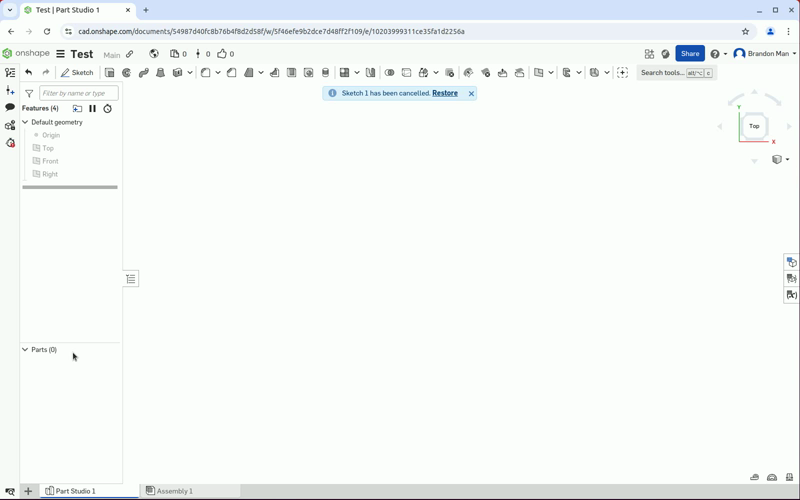
key(up)
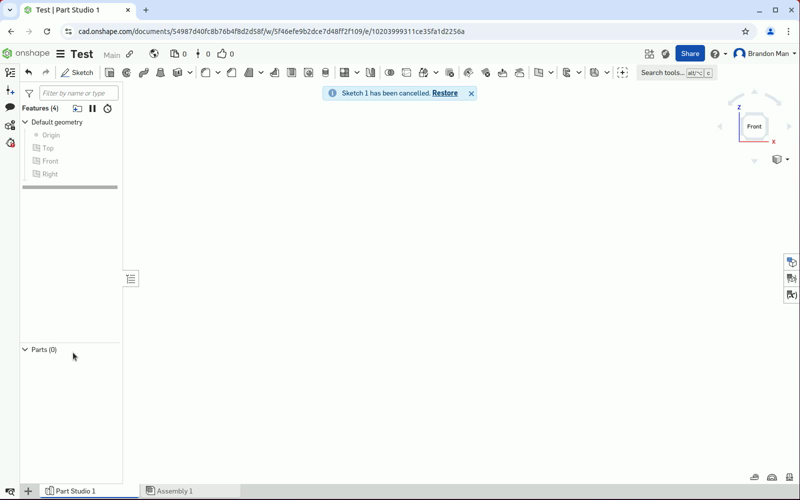
key_up(shift)
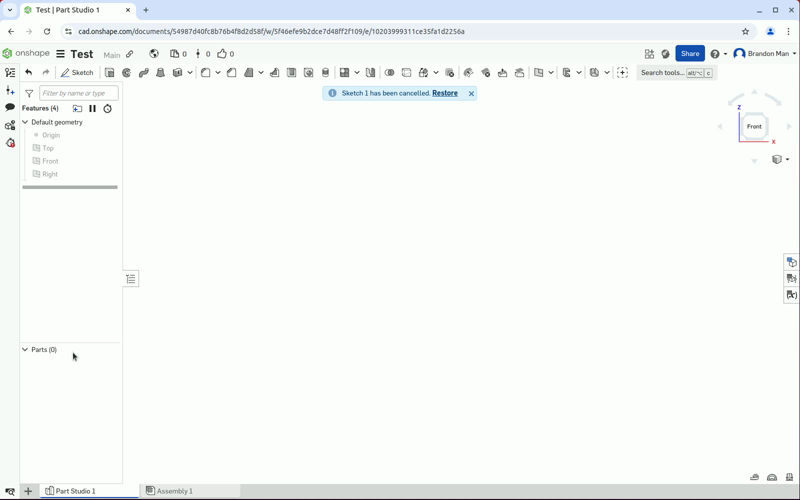
mouse_move(73, 352)
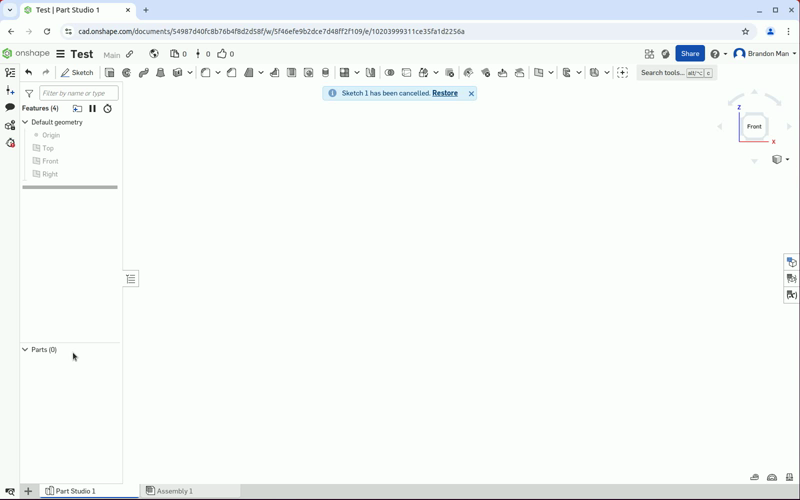
key(shift+y)
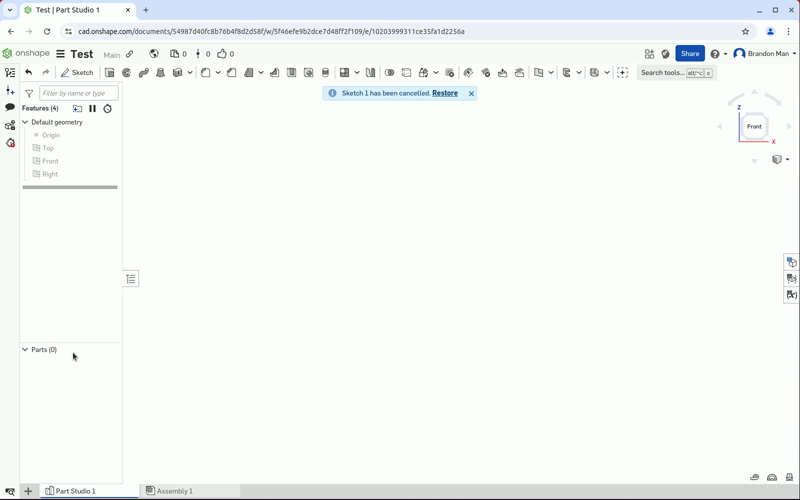
key(shift+s)
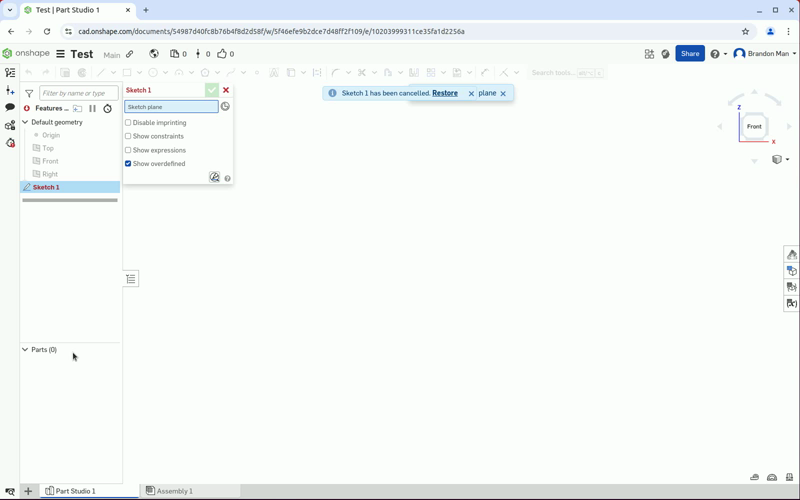
mouse_move(73, 163)
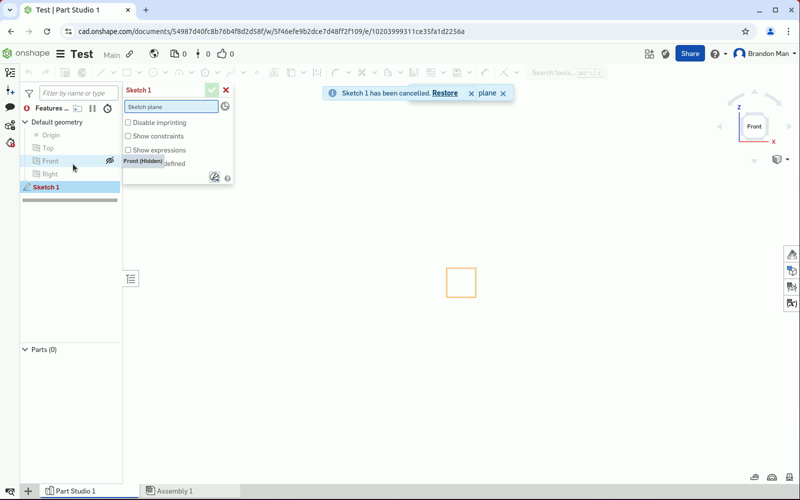
click(73, 163)
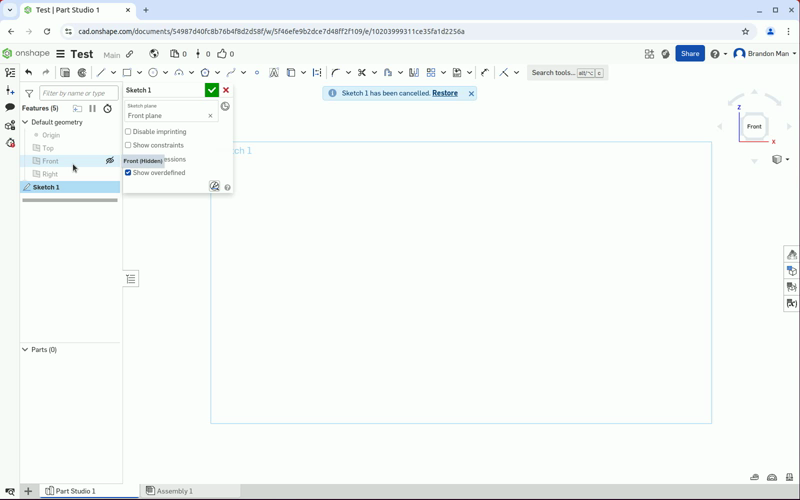
mouse_move(73, 352)
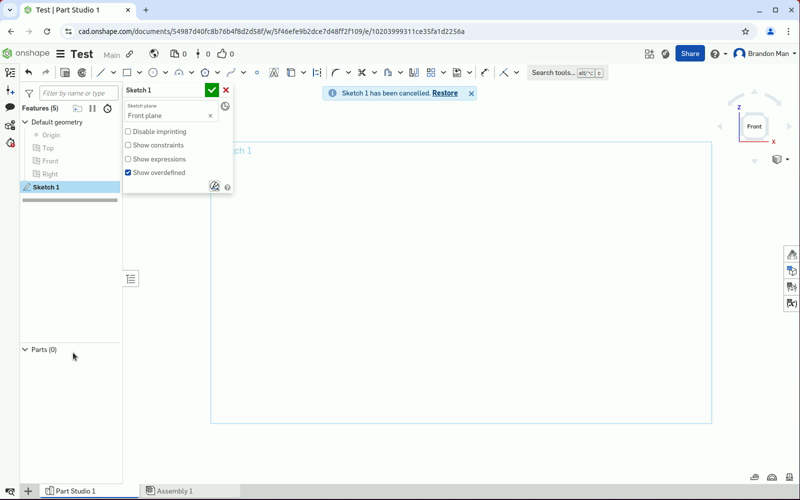
key(y)
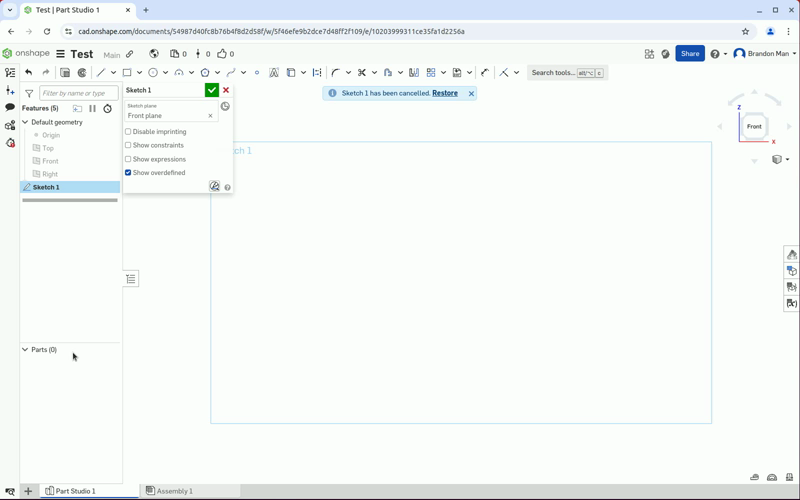
key(c)
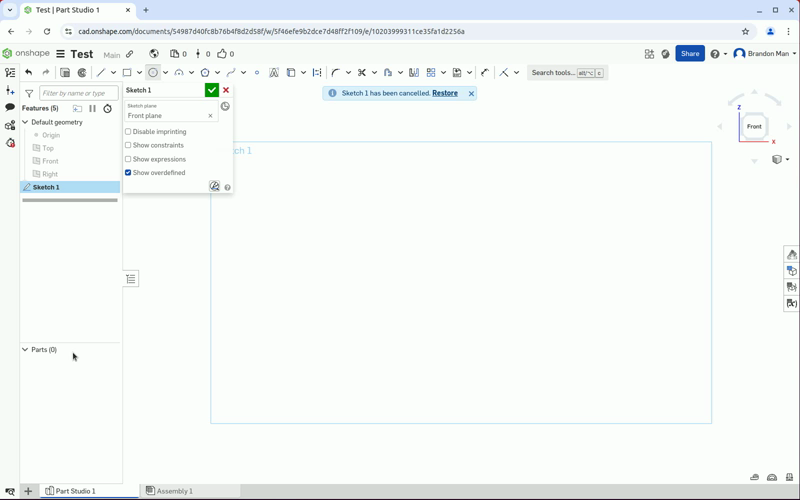
key_down(shift)
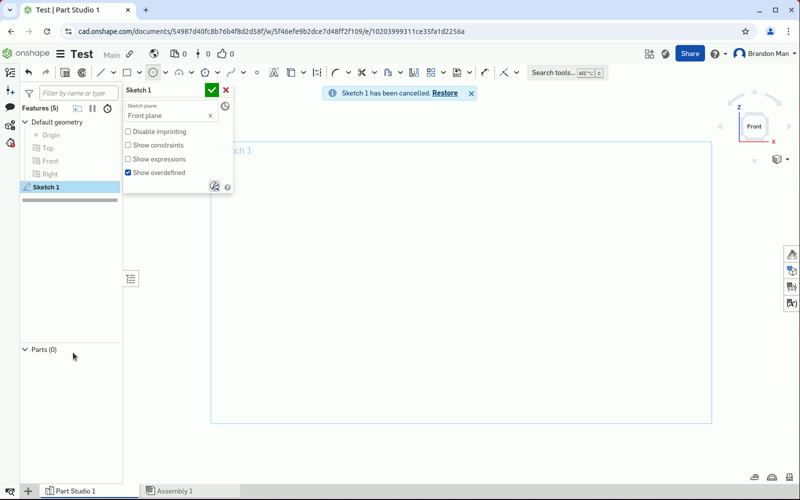
mouse_move(461, 282)
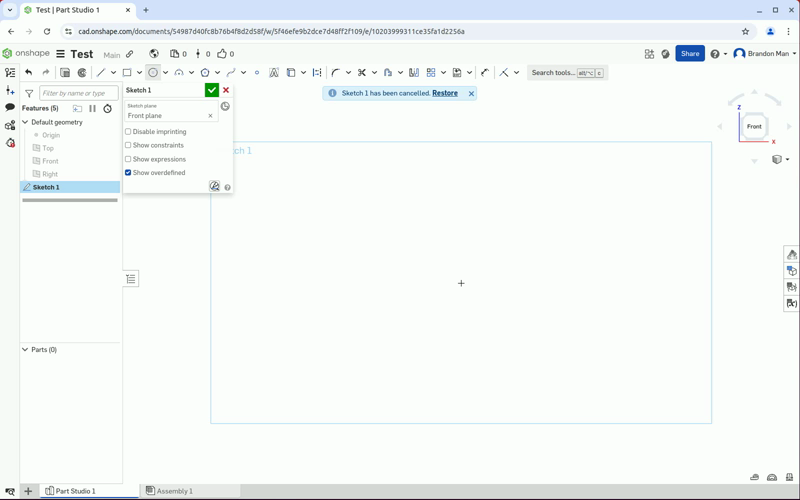
click(461, 282)
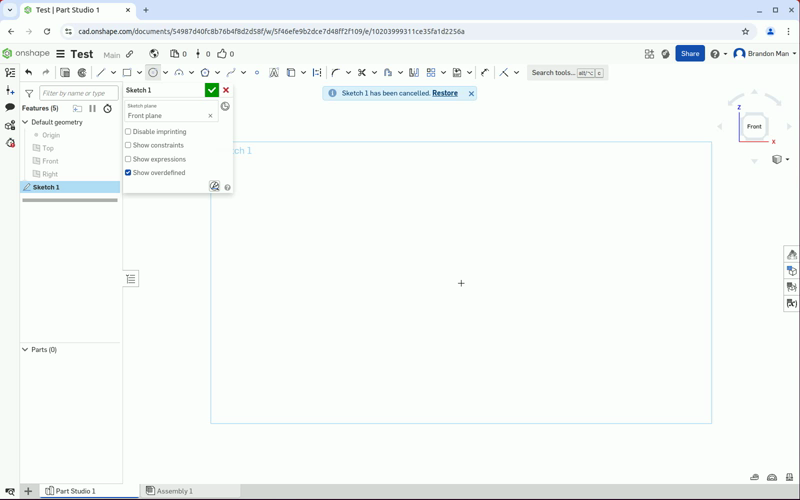
key_up(shift)
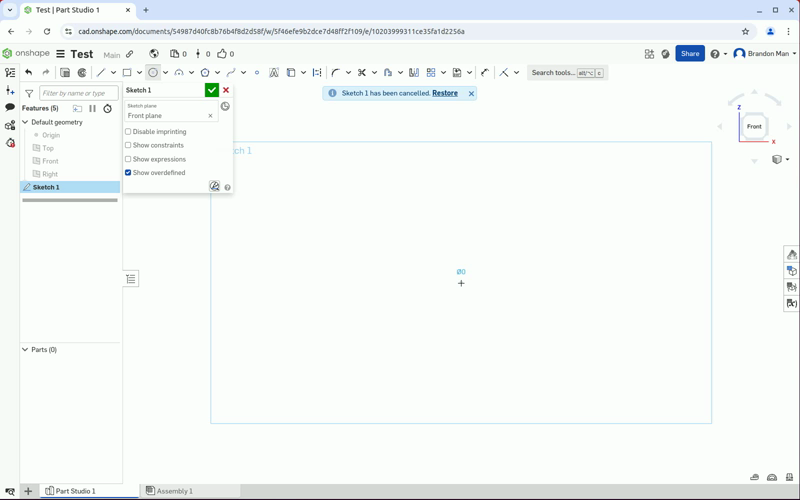
mouse_move(555, 282)
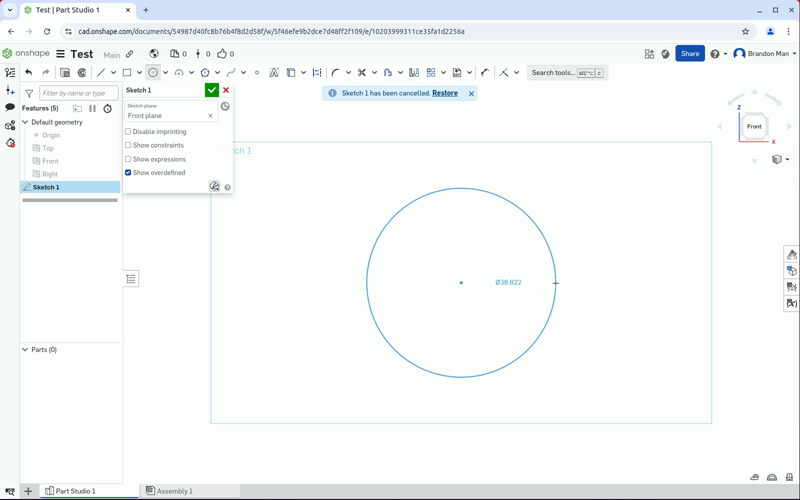
click(555, 282)
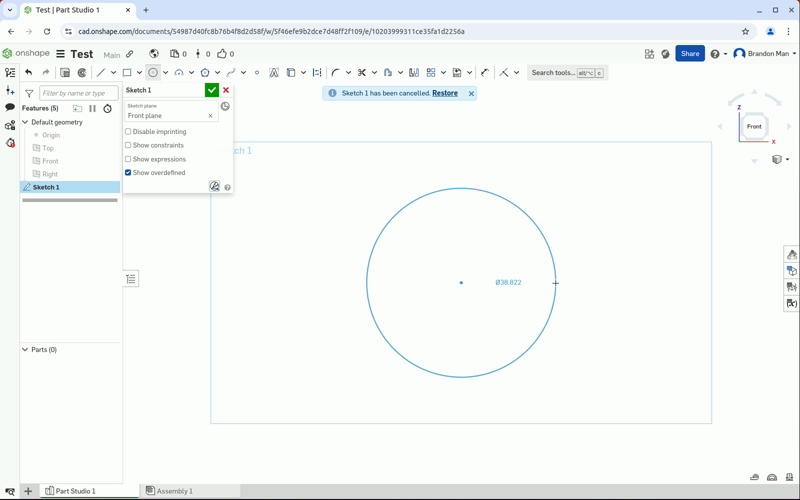
key(esc)
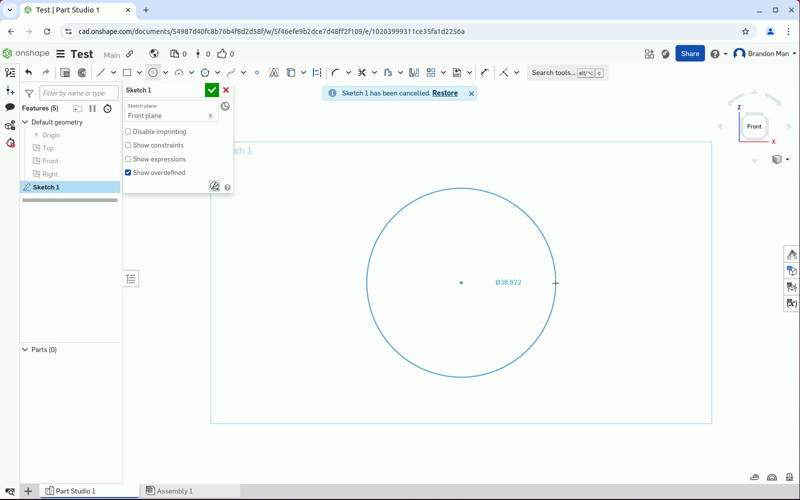
key(c)
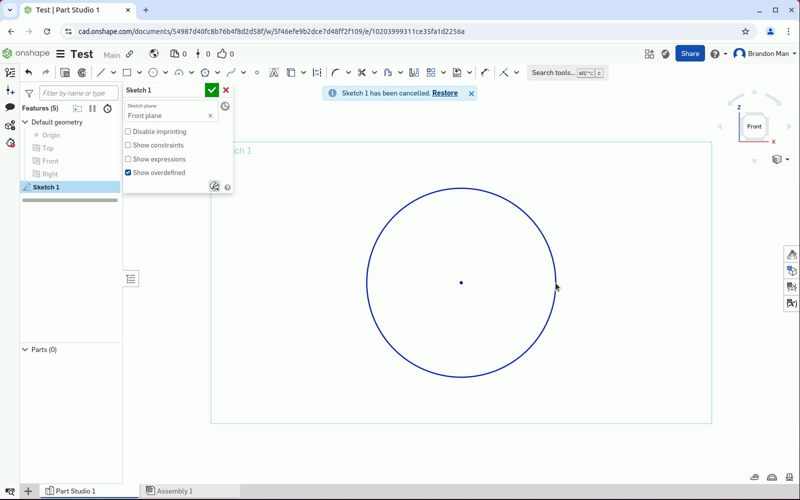
key_down(shift)
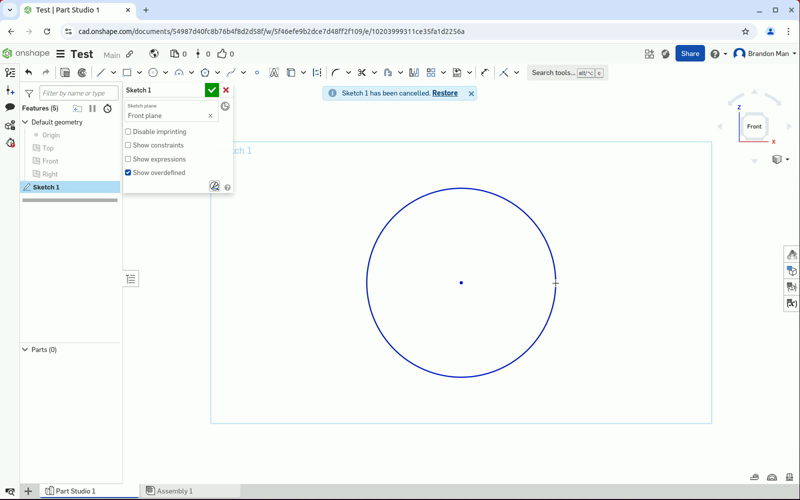
mouse_move(461, 282)
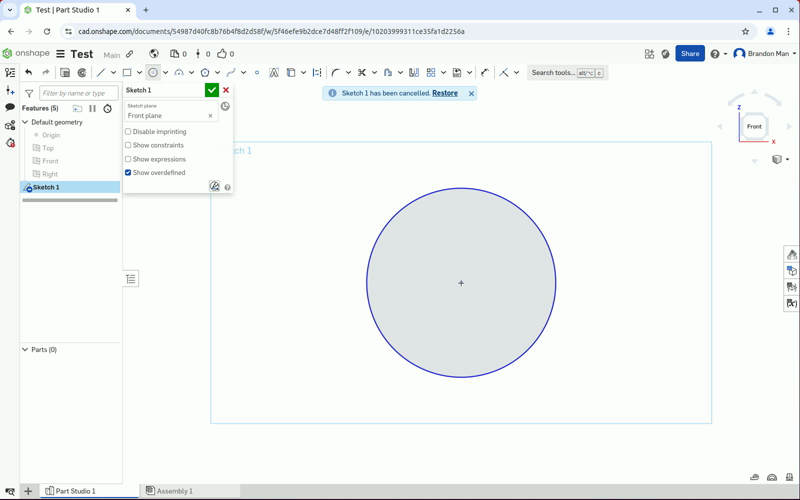
click(461, 282)
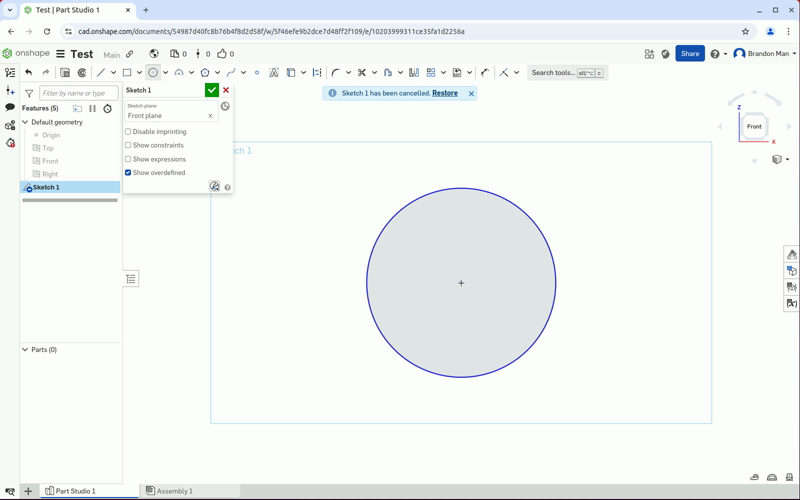
key_up(shift)
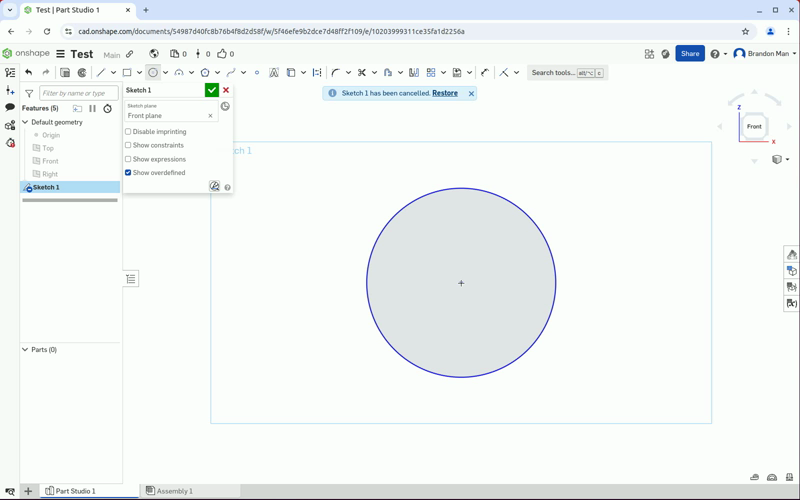
mouse_move(516, 282)
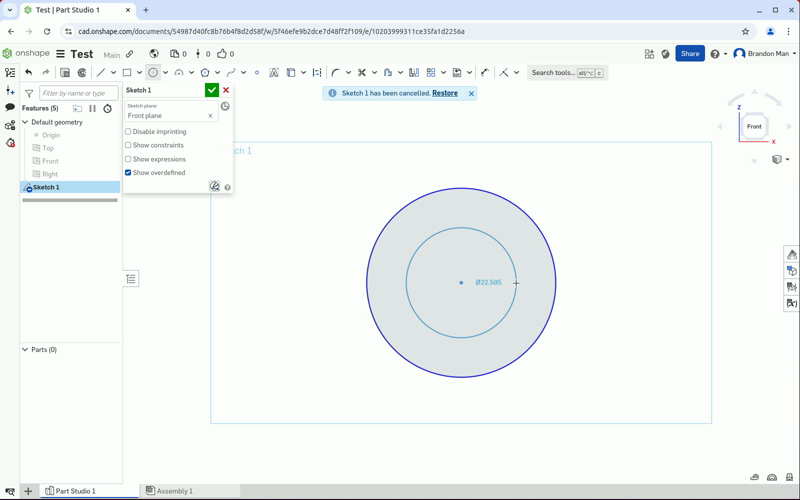
click(516, 282)
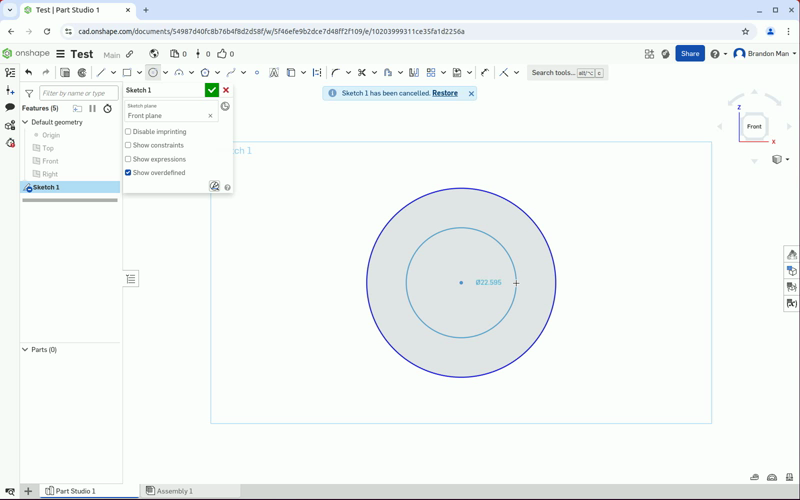
key(esc)
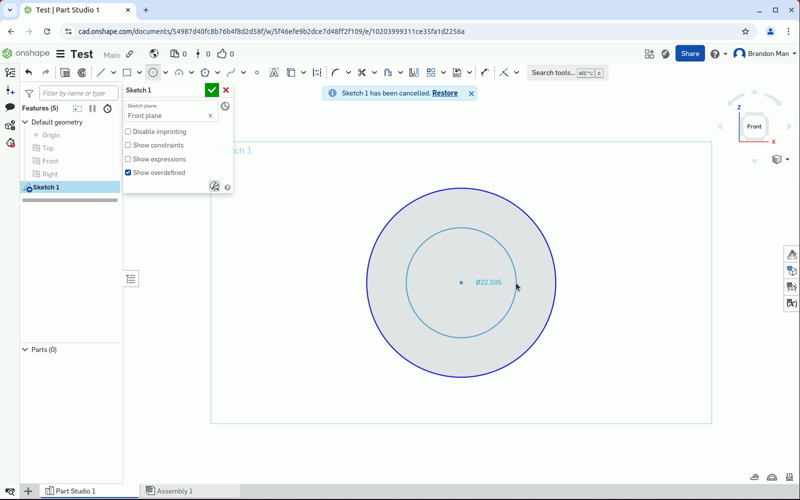
mouse_move(533, 250)
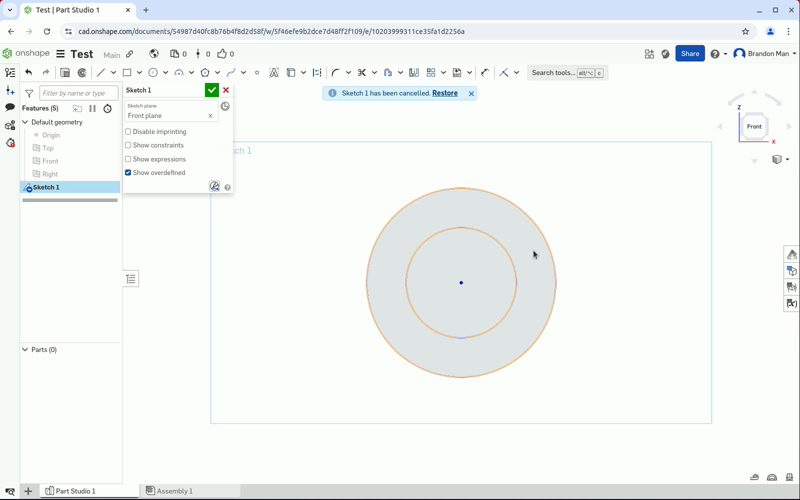
click(533, 250)
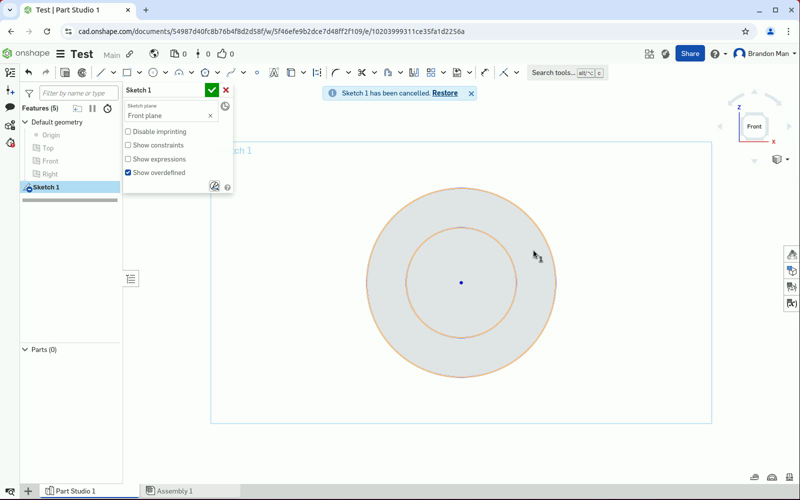
mouse_move(73, 352)
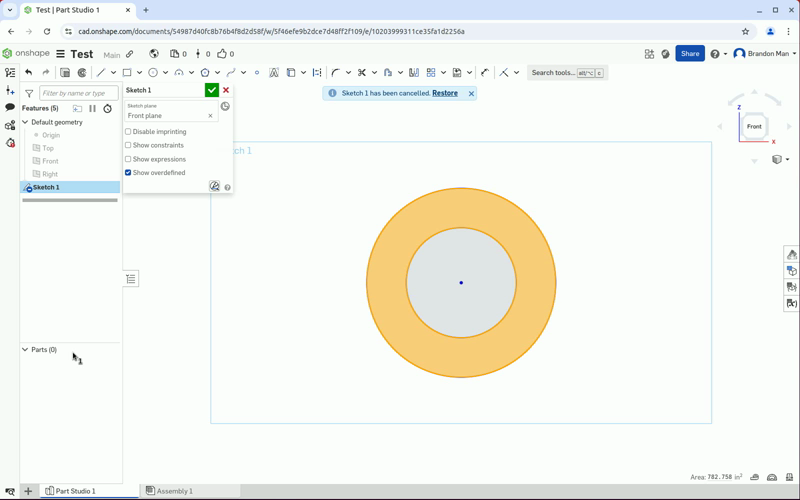
key(shift+y)
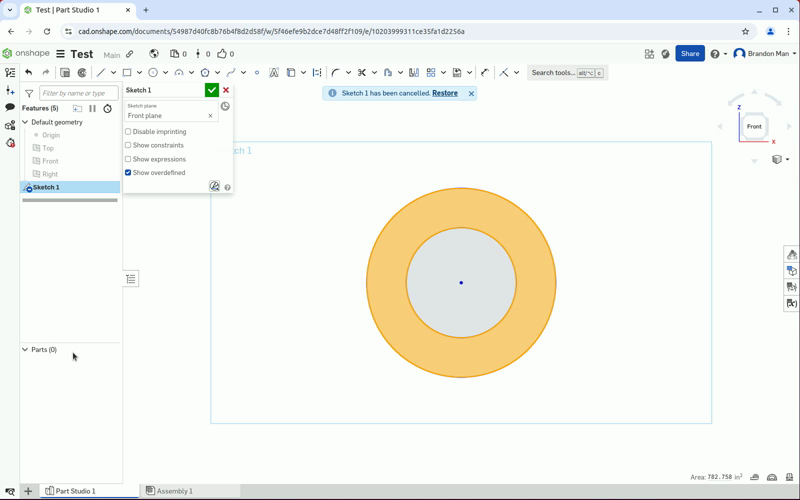
key(shift+e)
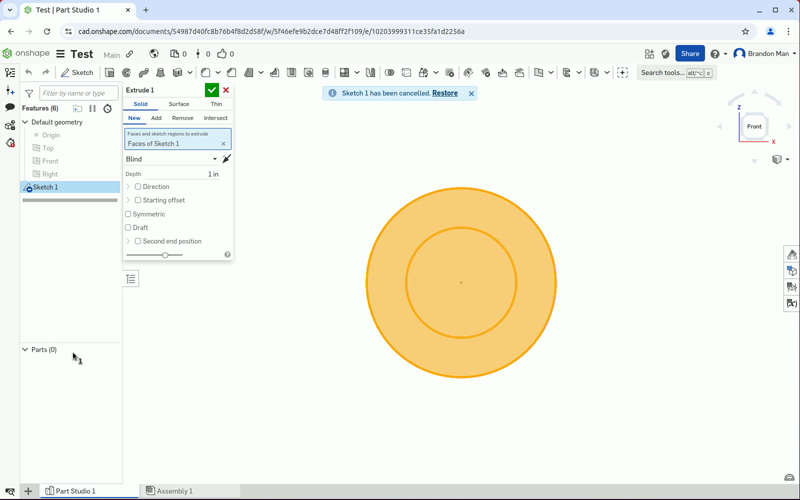
mouse_move(143, 106)
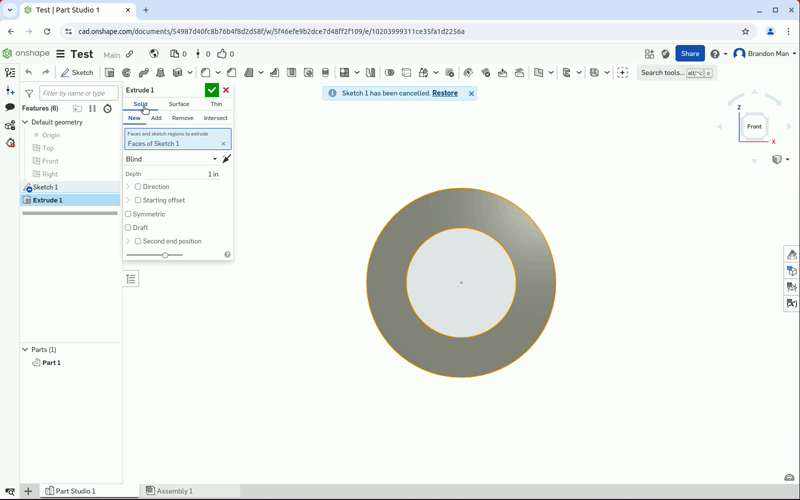
click(143, 106)
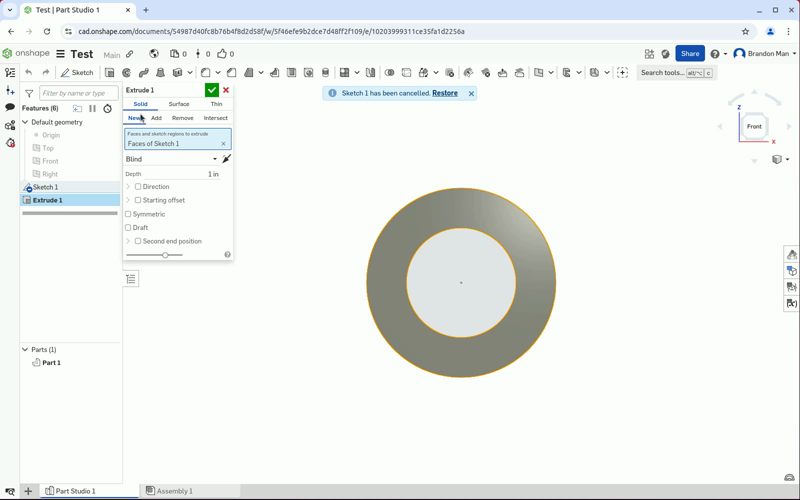
mouse_move(137, 120)
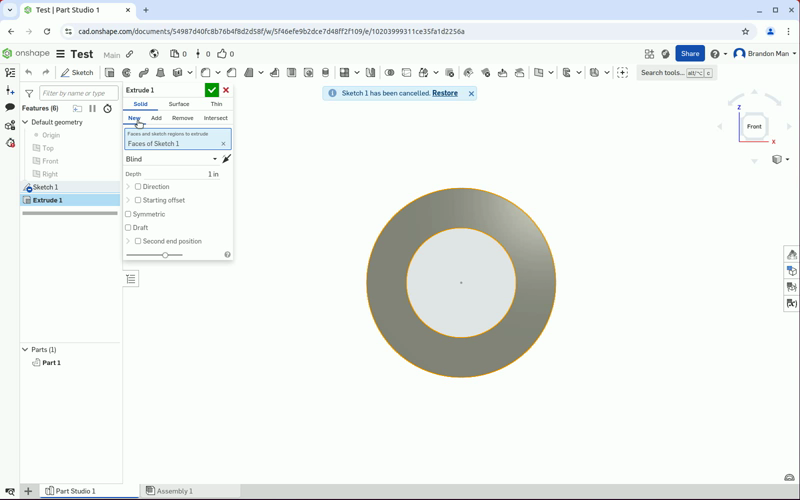
click(137, 120)
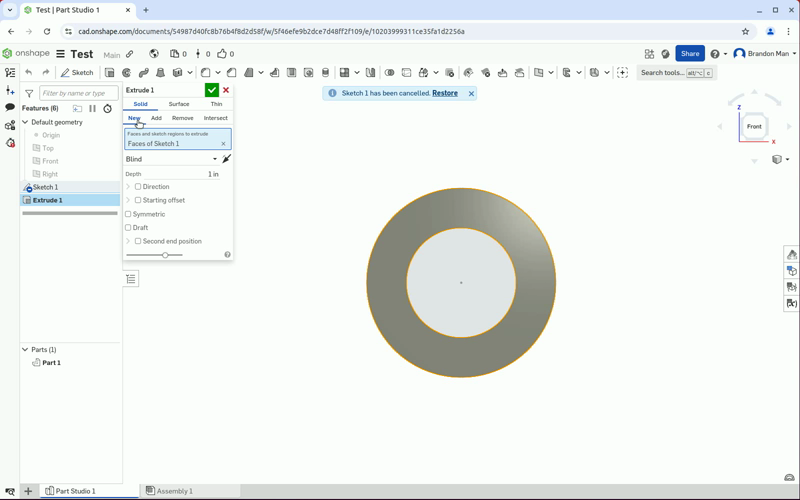
key(tab, 4)
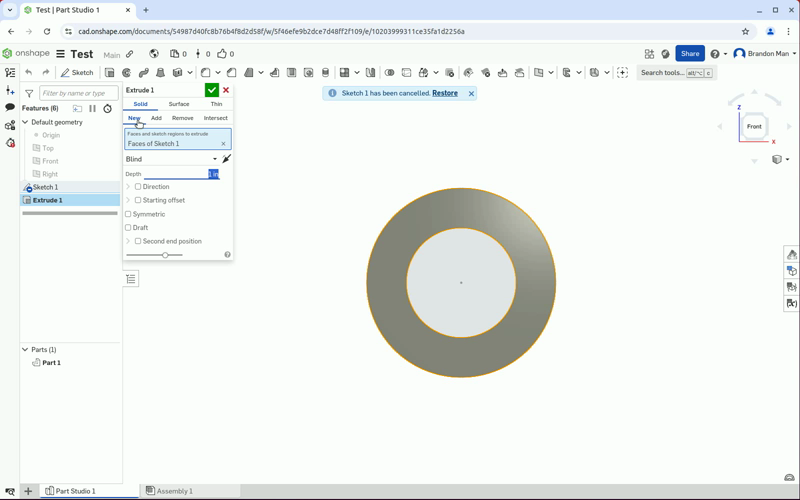
text(23.108)
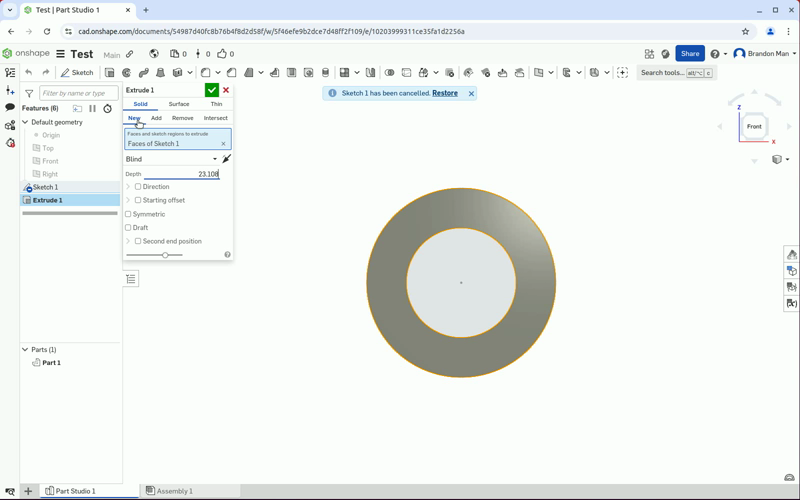
key(enter)
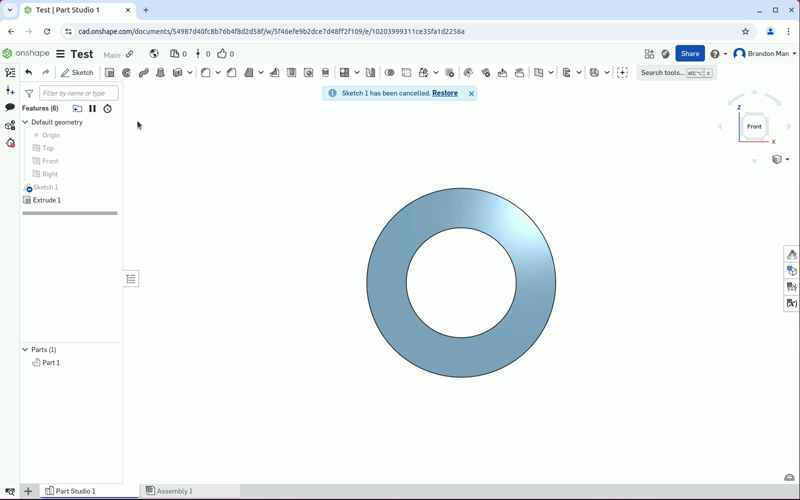
key(shift+h)
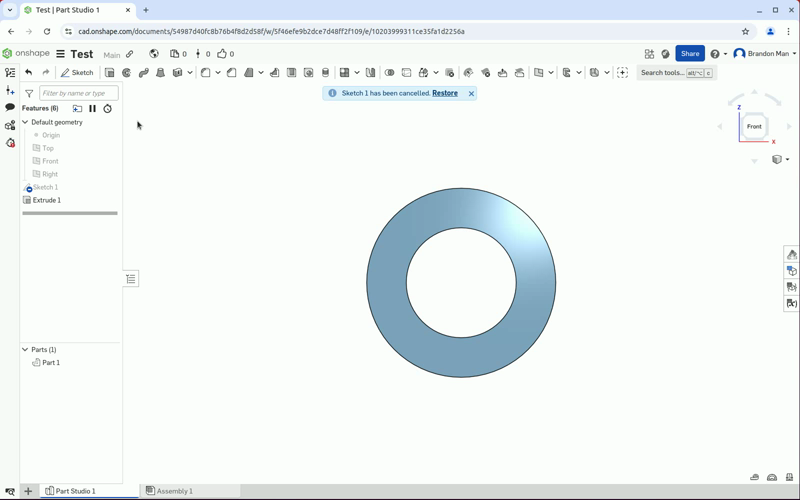
key(shift+h)
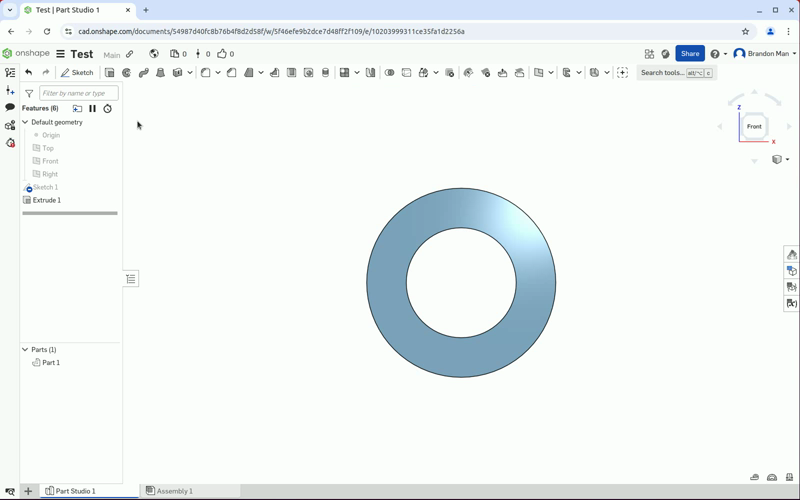
mouse_move(73, 189)
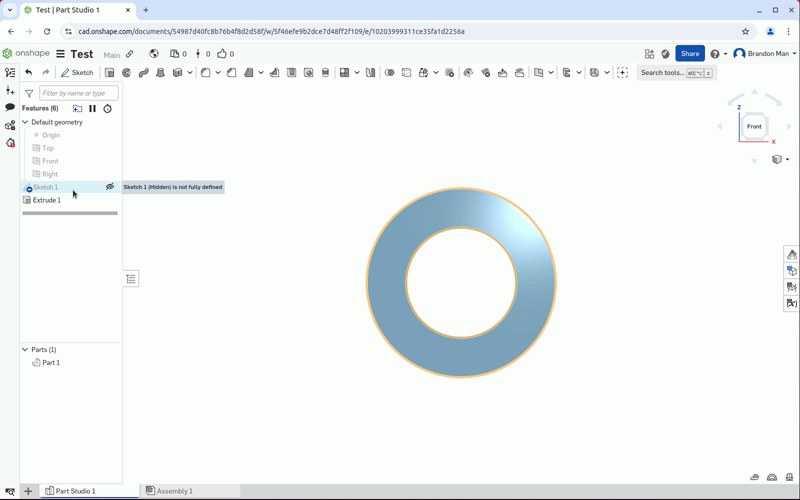
click(73, 189)
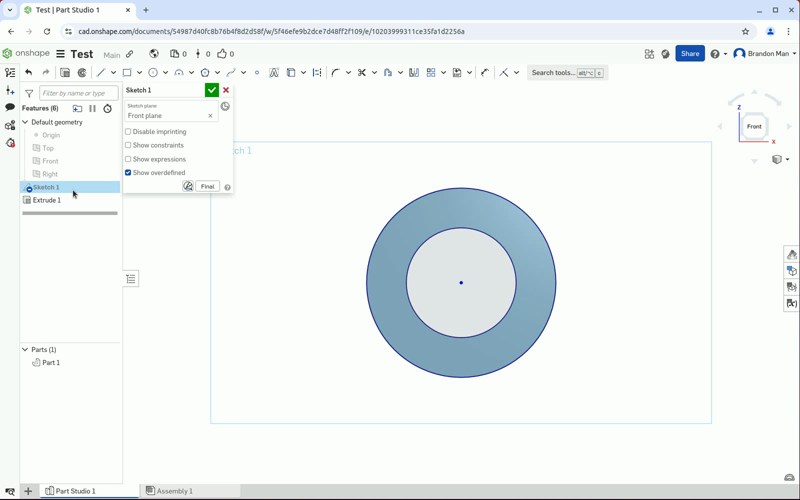
mouse_move(229, 92)
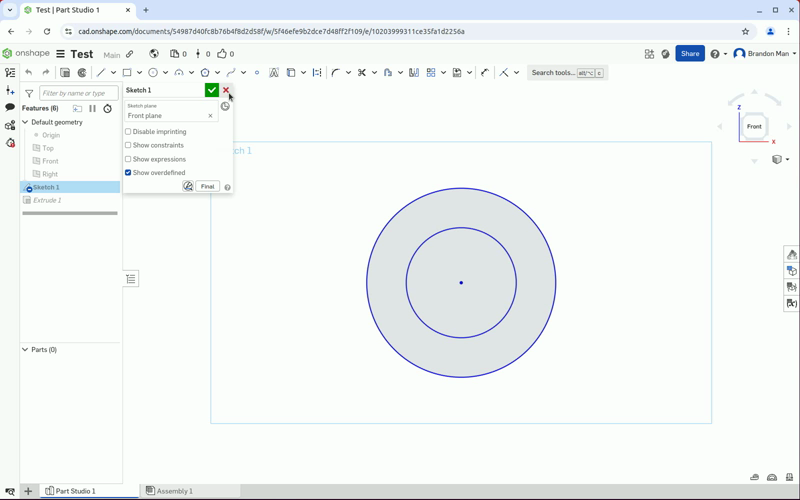
click(229, 92)
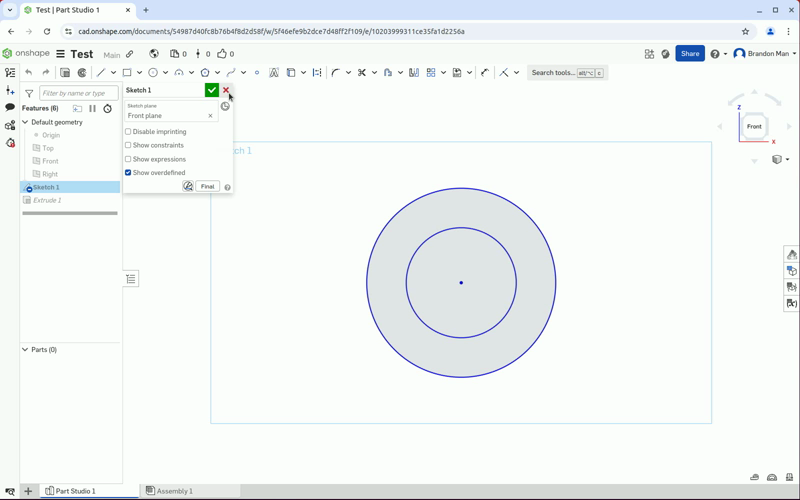
key(shift+s)
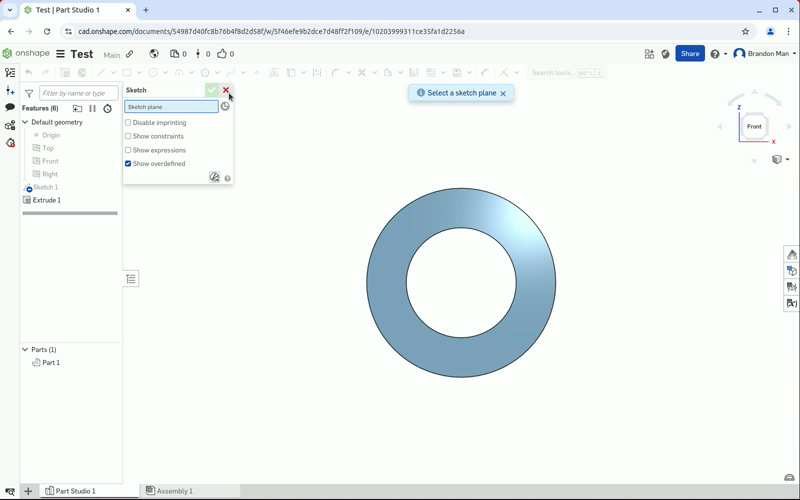
mouse_move(73, 163)
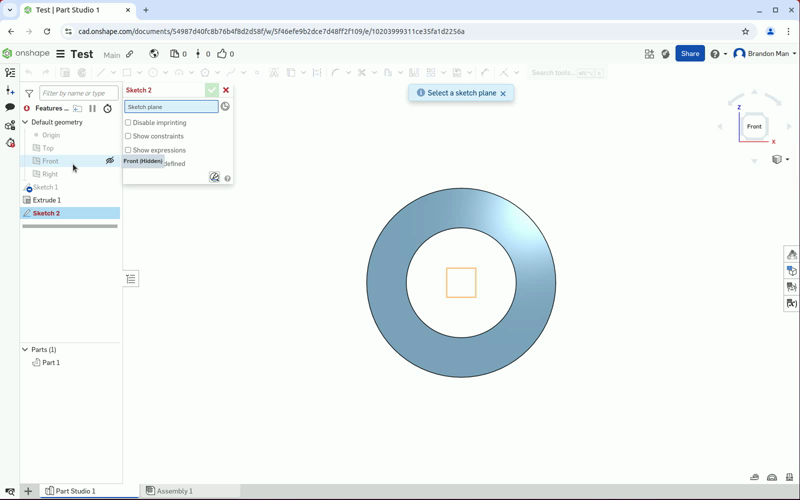
click(73, 163)
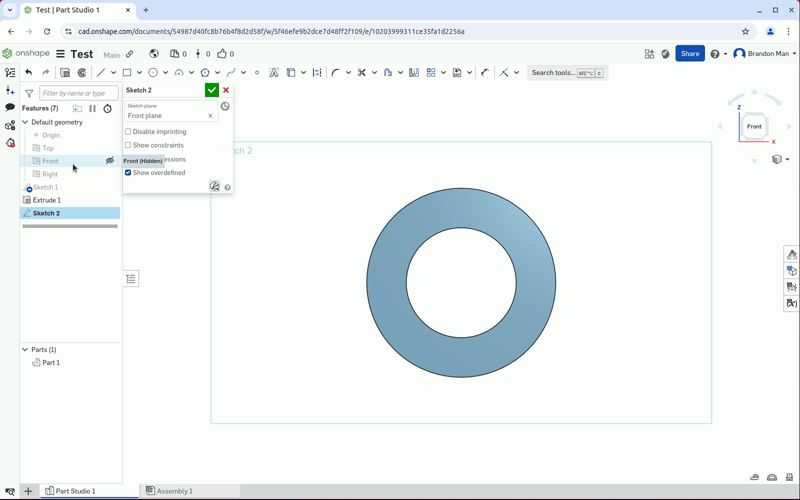
mouse_move(73, 352)
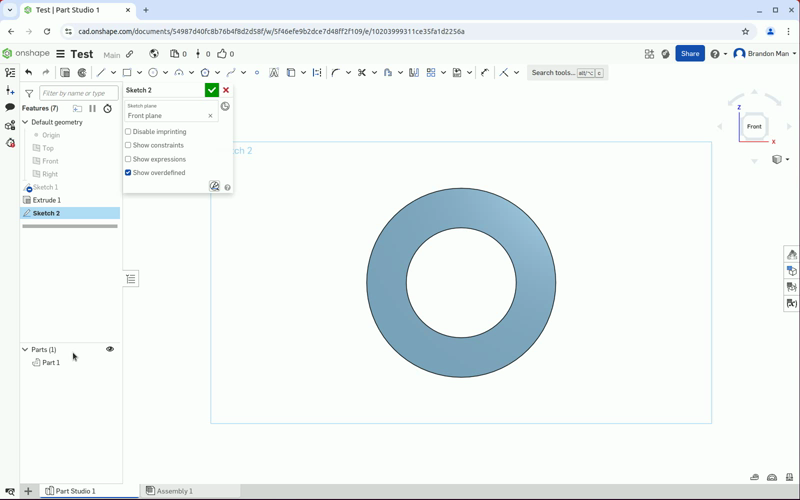
key(y)
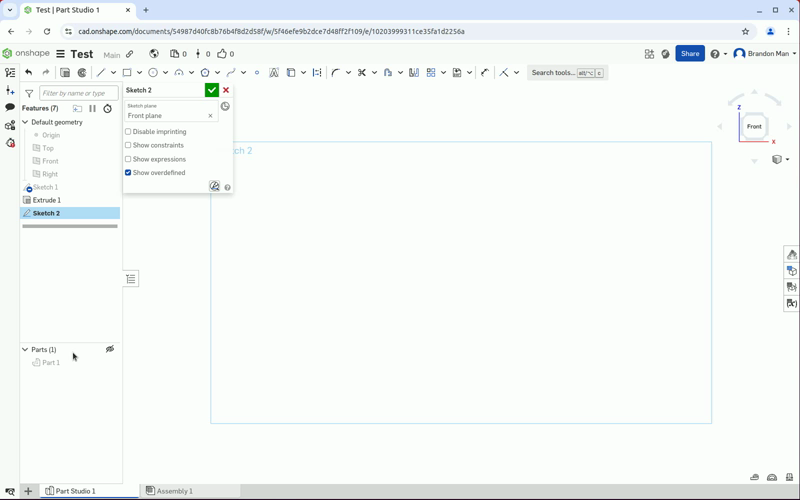
key(c)
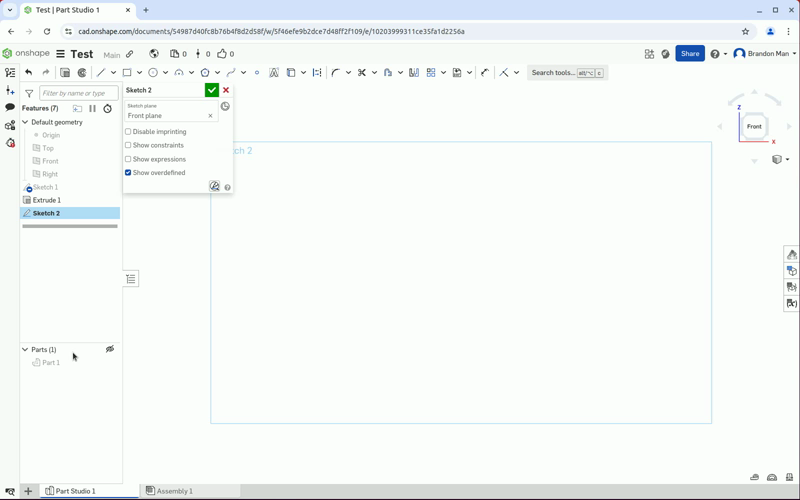
key_down(shift)
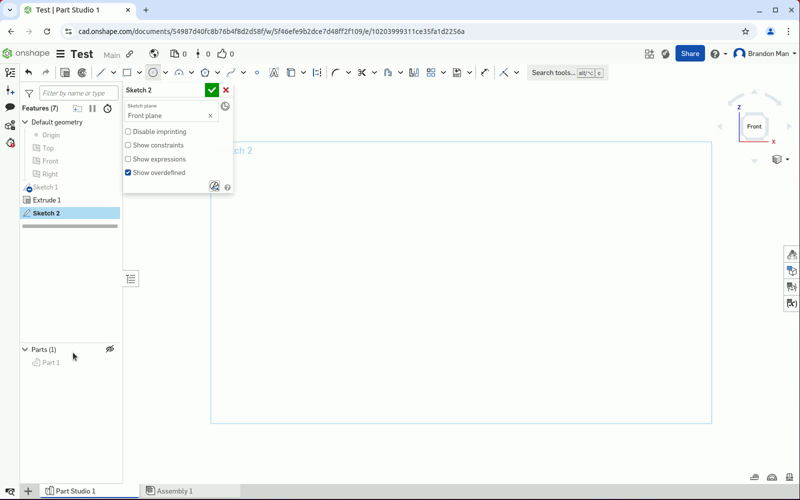
mouse_move(461, 282)
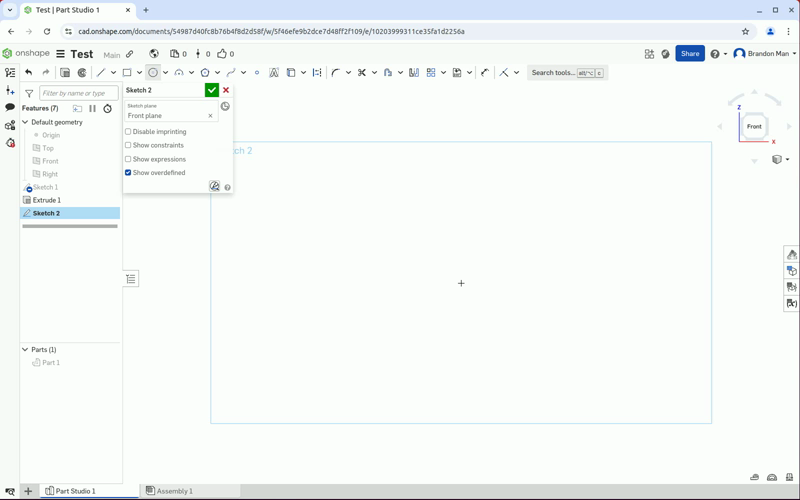
click(461, 282)
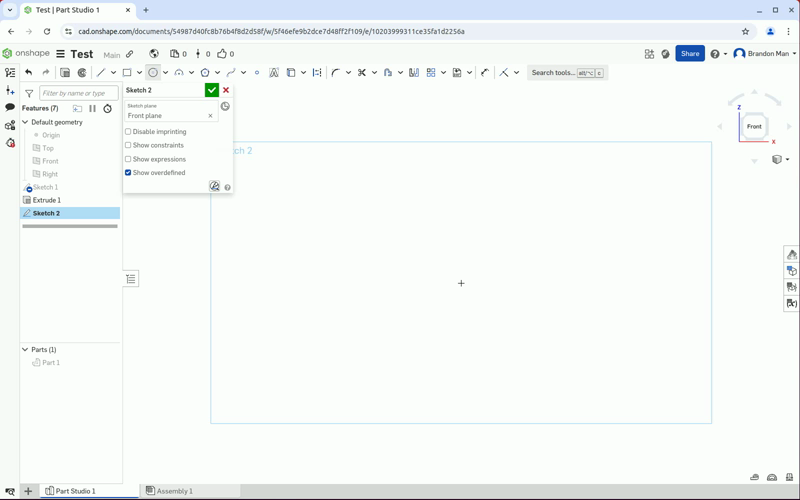
key_up(shift)
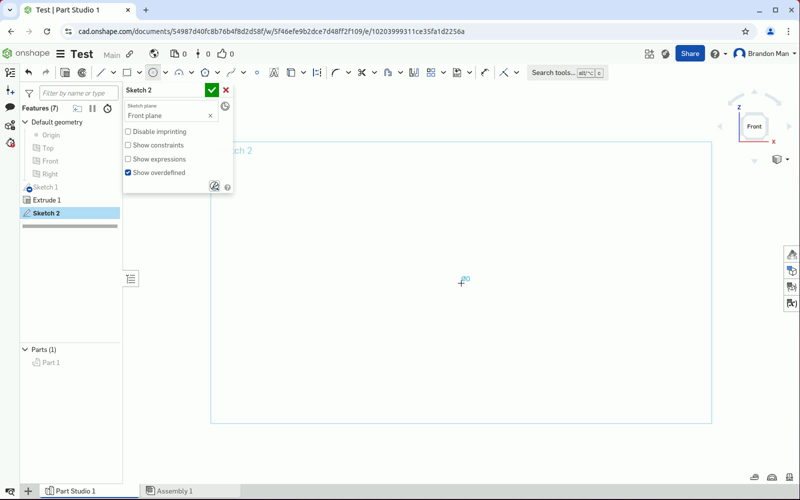
mouse_move(518, 282)
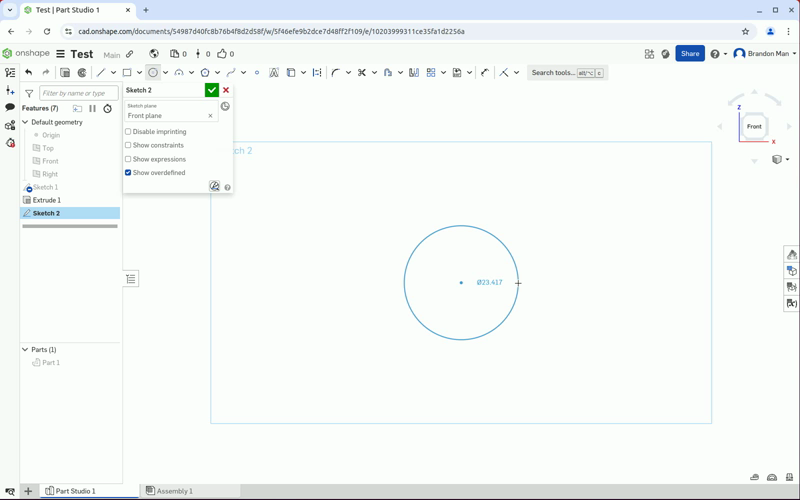
click(518, 282)
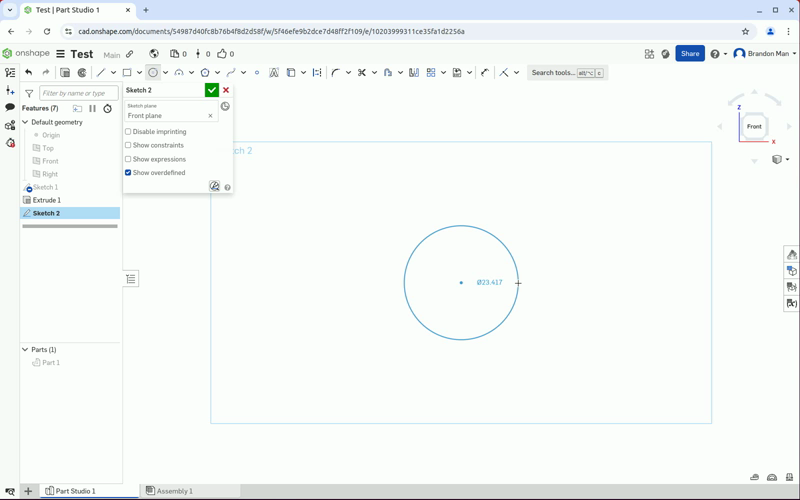
key(esc)
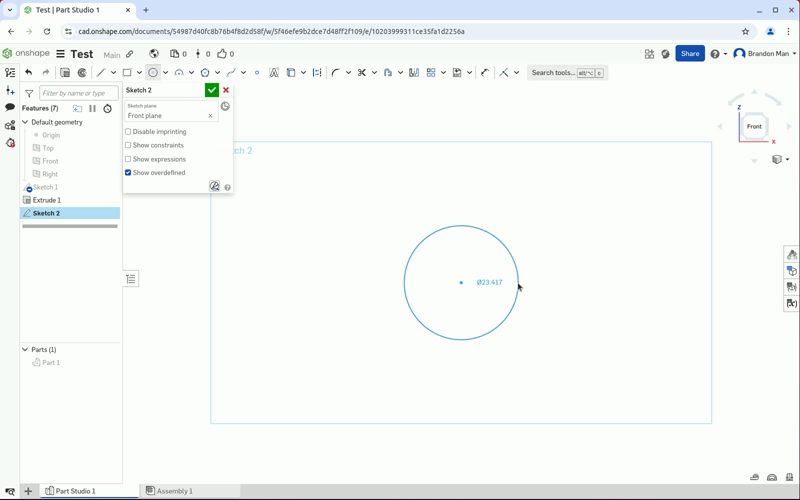
key(c)
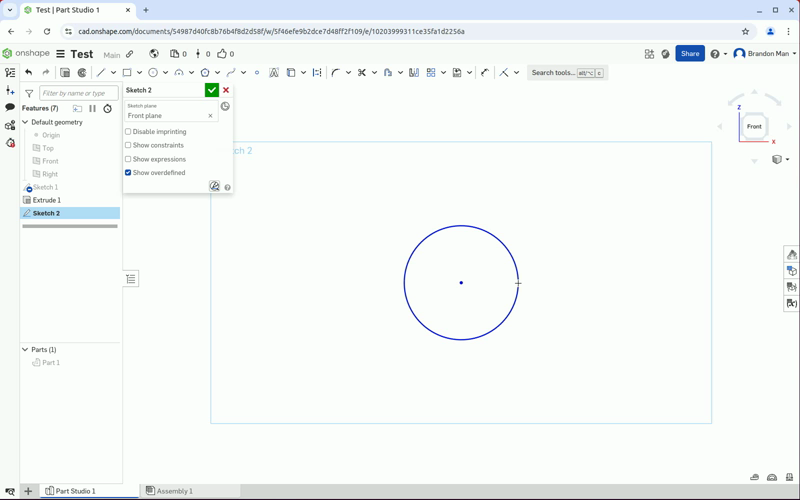
key_down(shift)
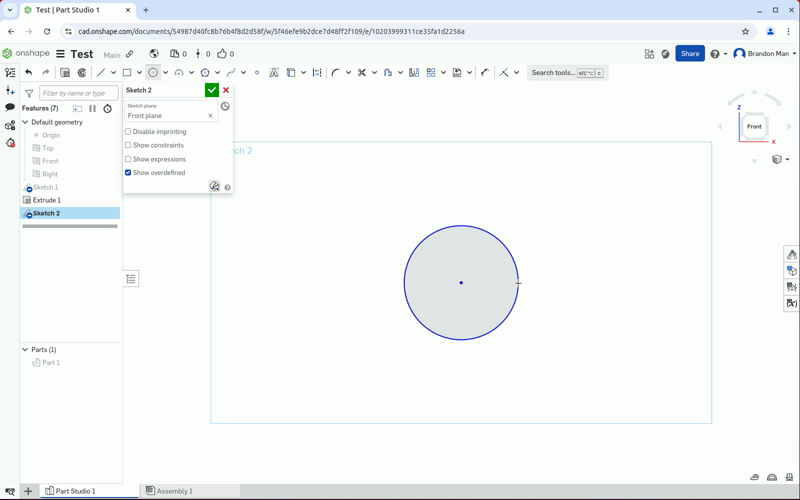
mouse_move(442, 301)
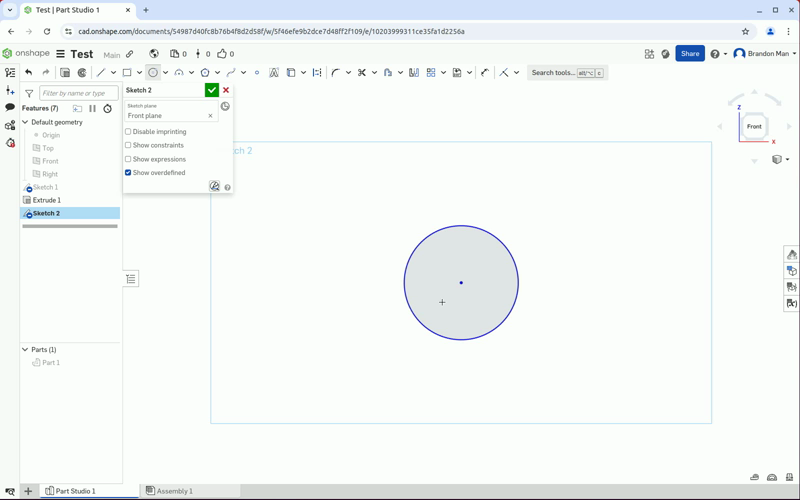
click(442, 301)
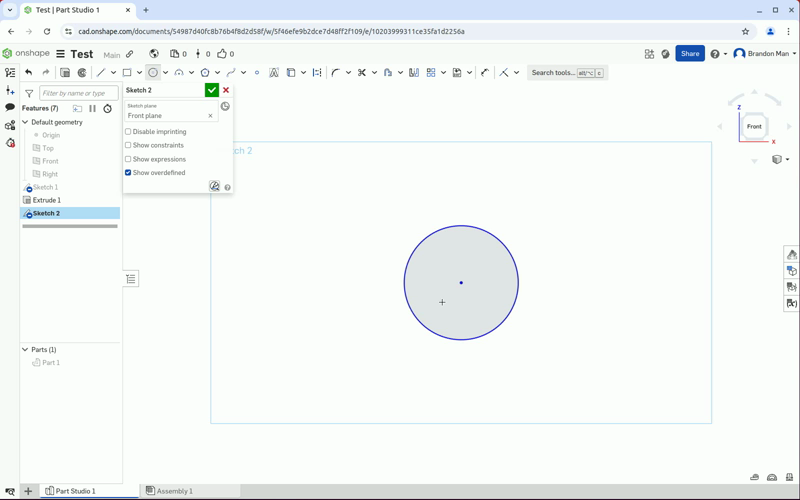
key_up(shift)
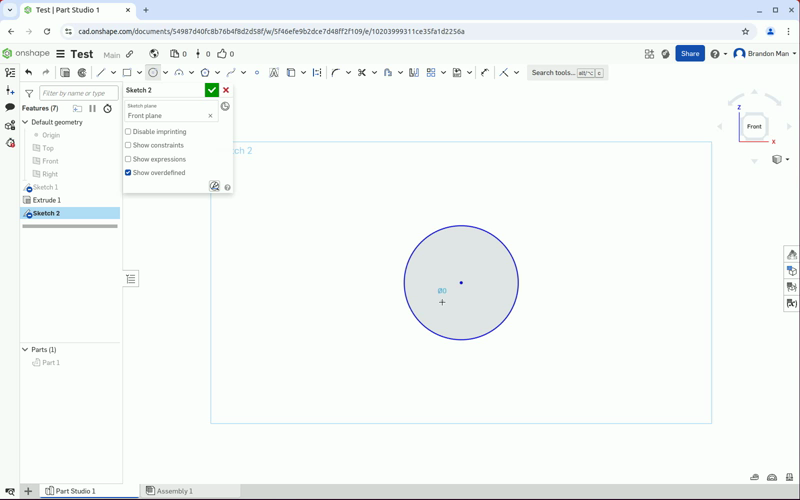
mouse_move(448, 301)
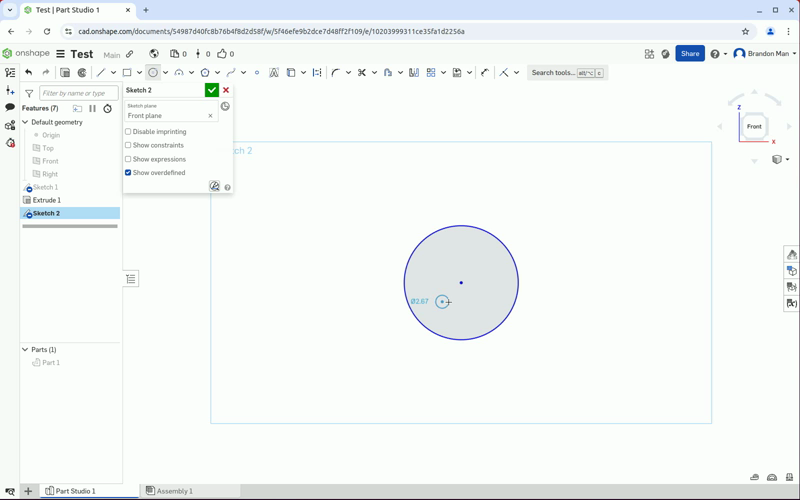
click(448, 301)
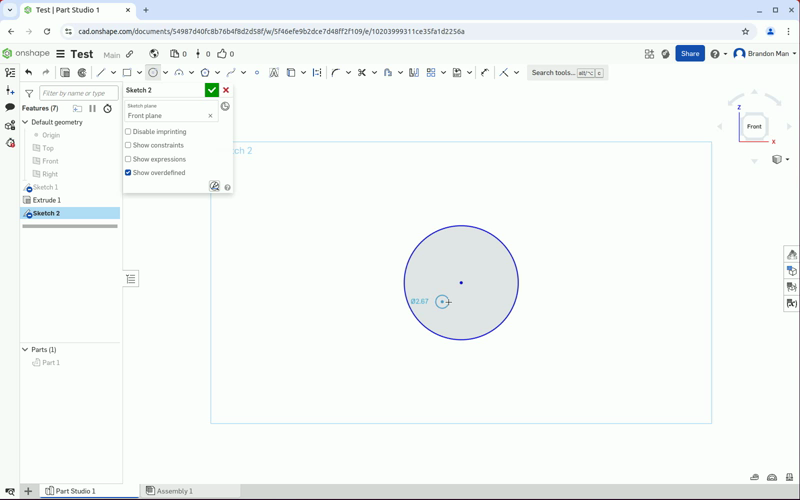
key(esc)
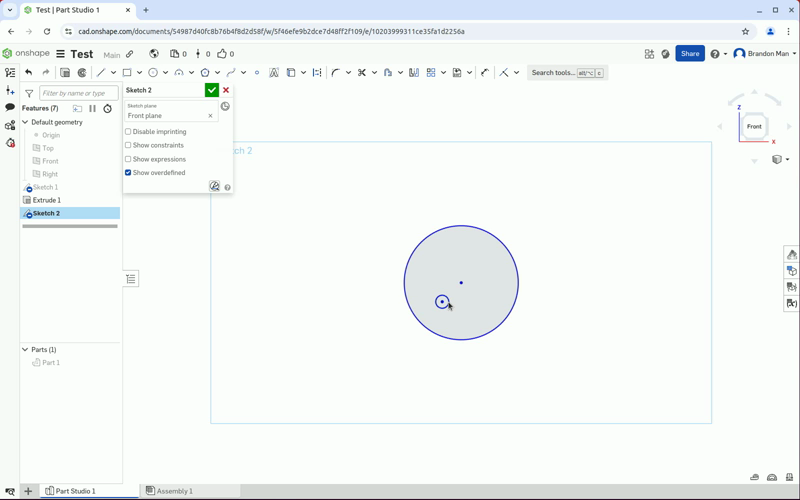
key(c)
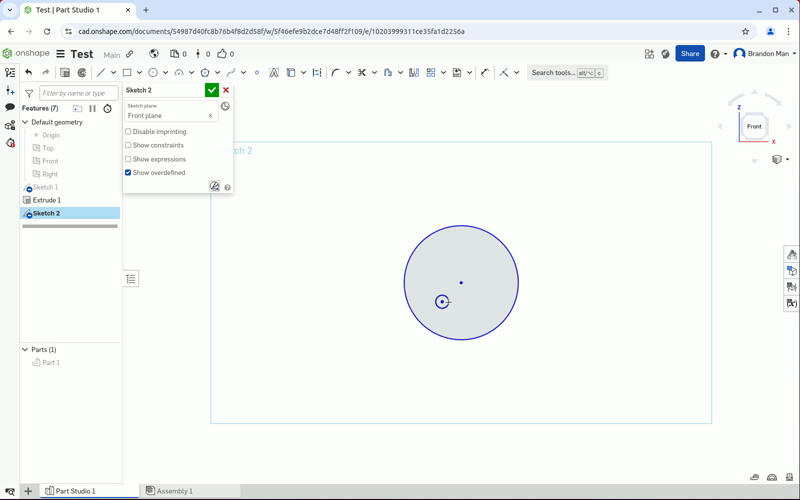
key_down(shift)
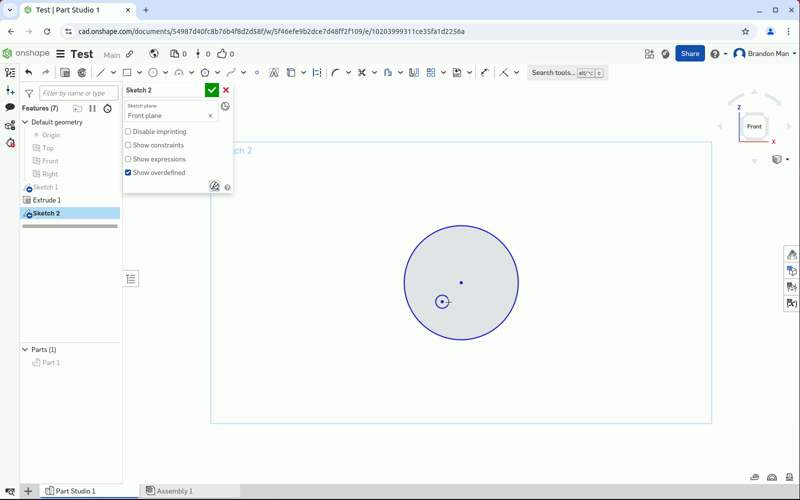
mouse_move(442, 264)
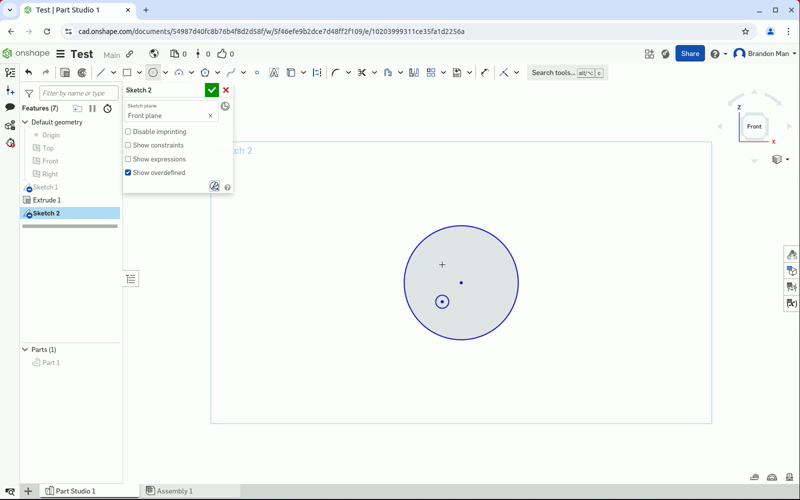
click(442, 264)
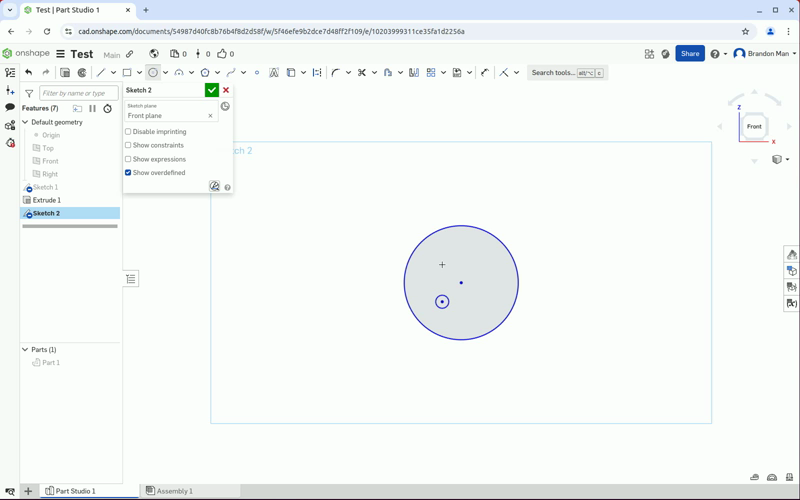
key_up(shift)
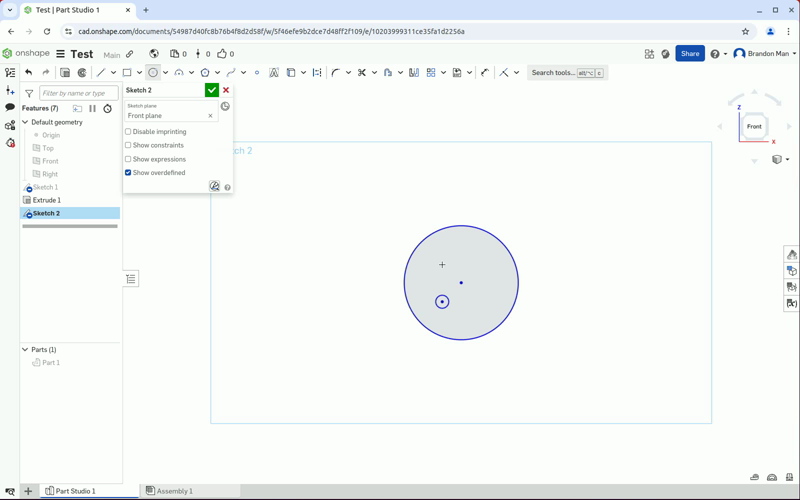
mouse_move(448, 264)
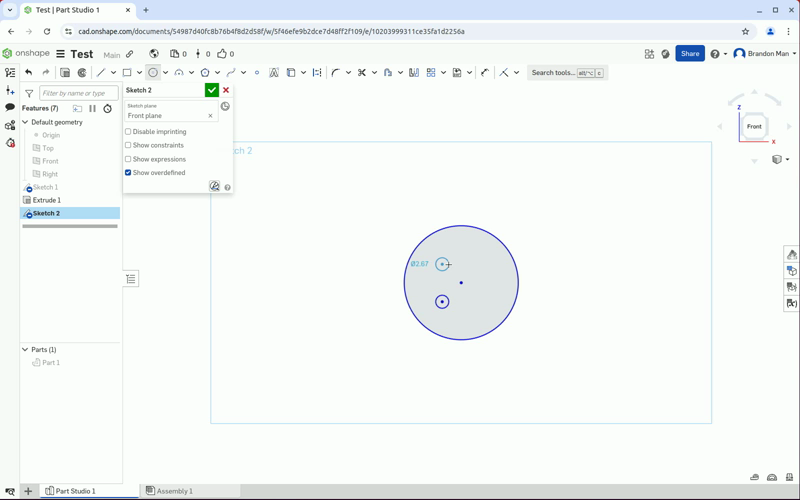
click(448, 264)
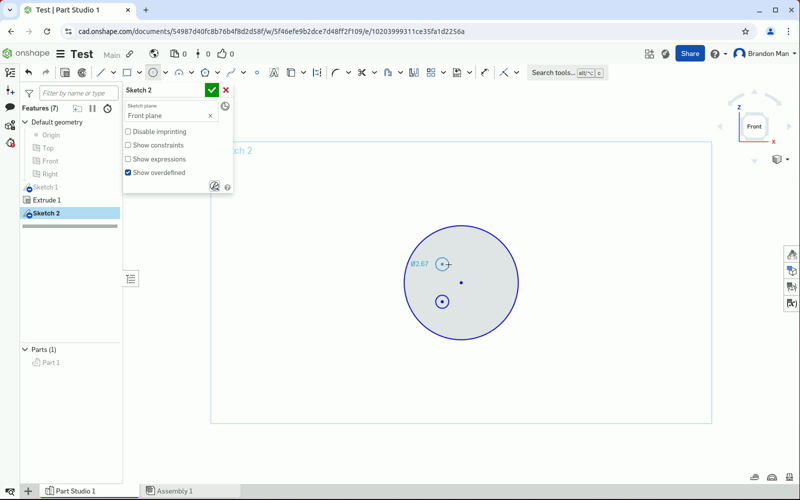
key(esc)
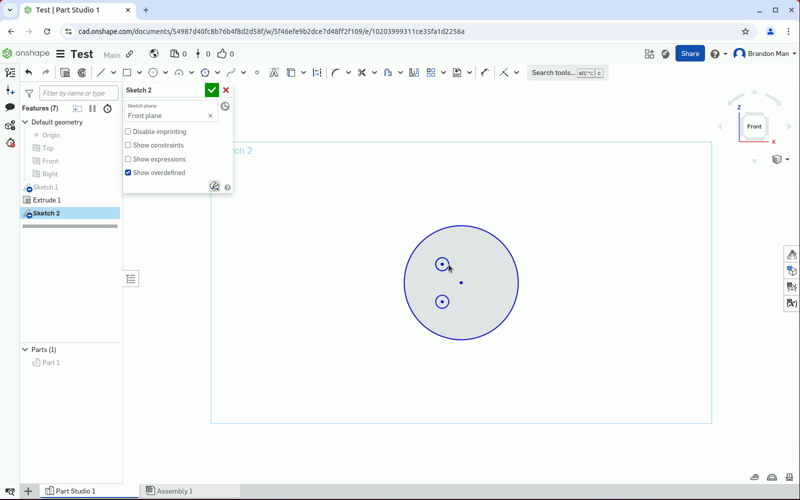
key(c)
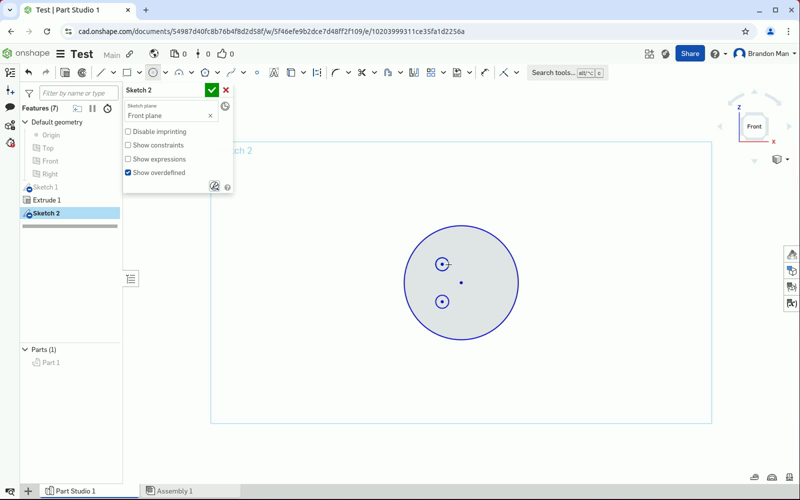
key_down(shift)
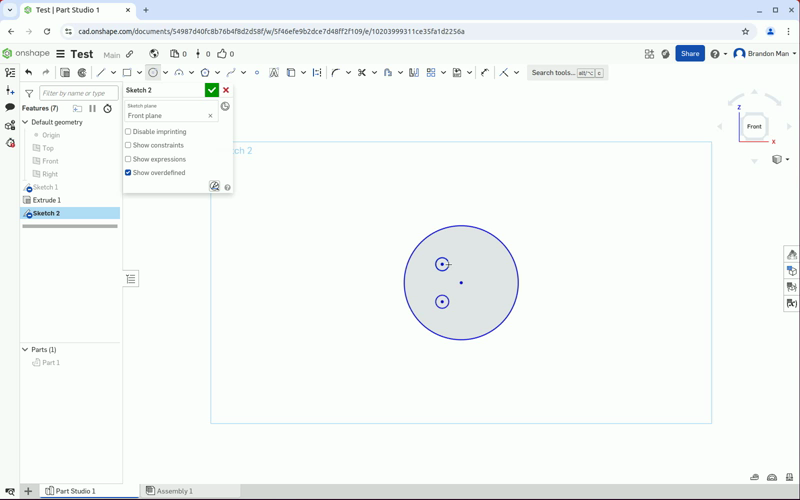
mouse_move(461, 282)
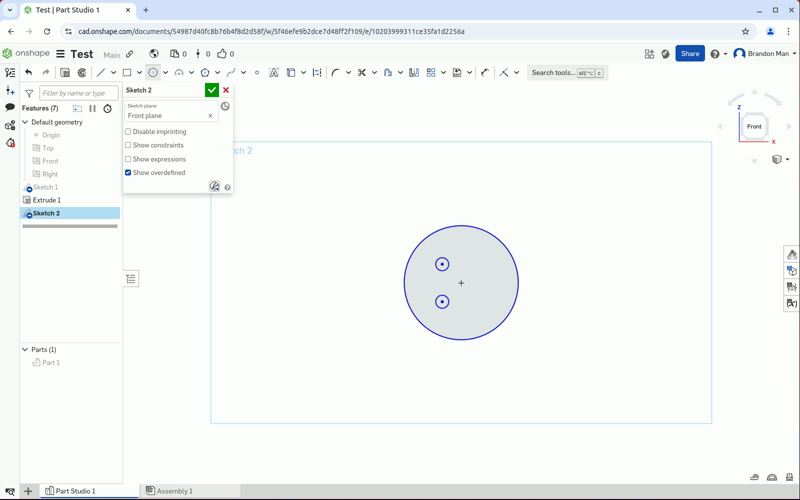
click(461, 282)
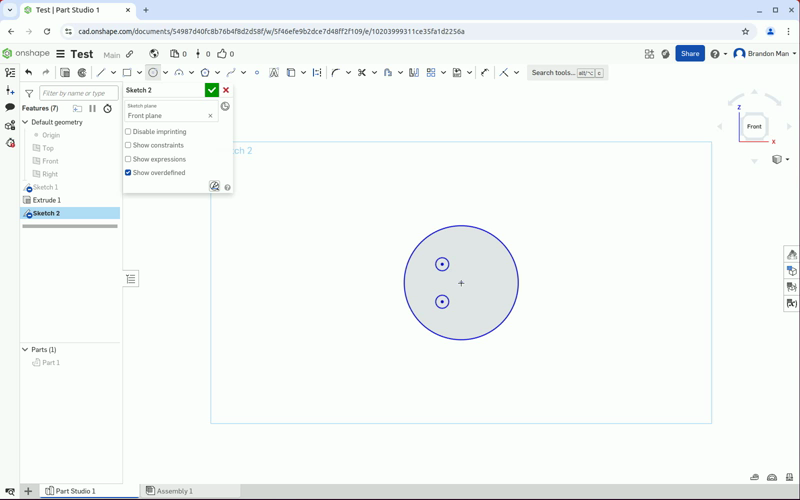
key_up(shift)
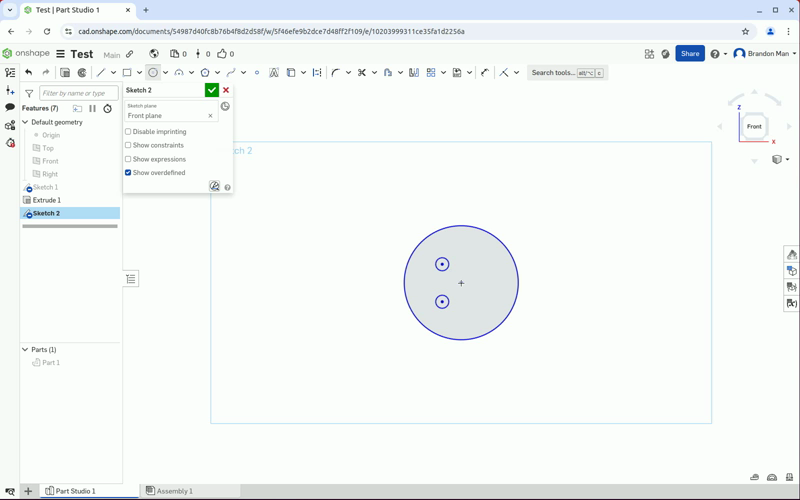
mouse_move(468, 282)
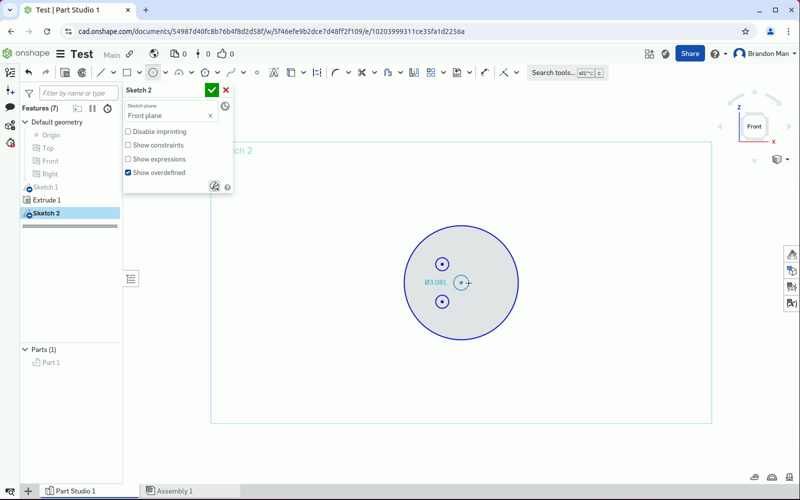
click(468, 282)
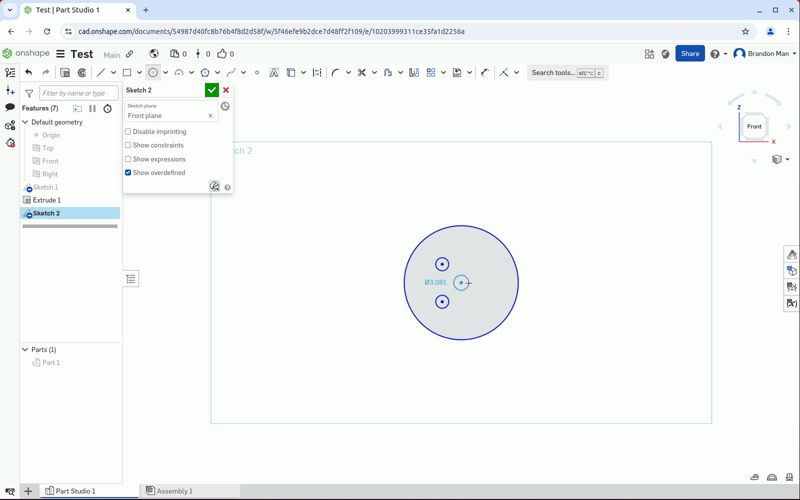
key(esc)
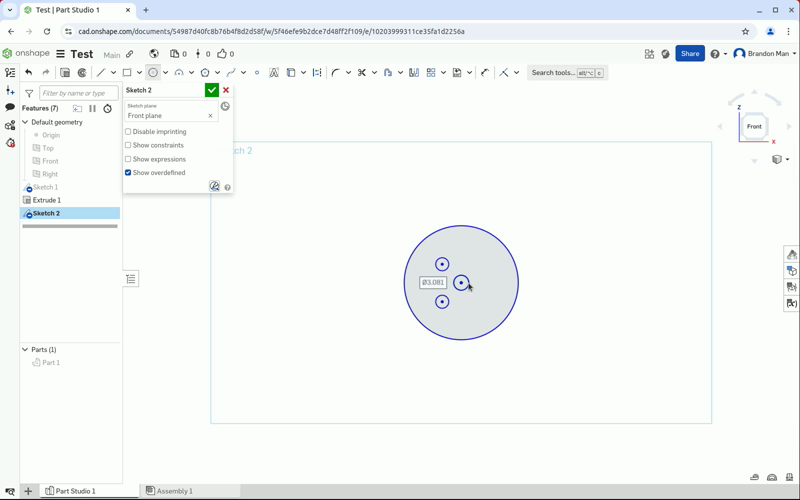
key(c)
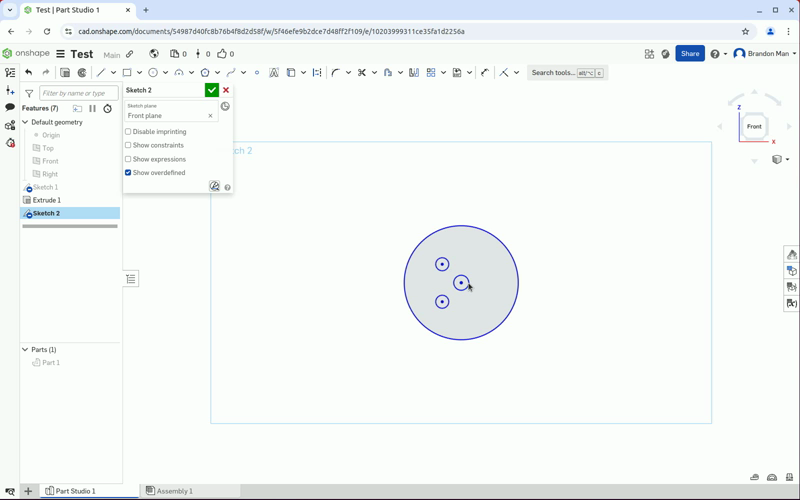
key_down(shift)
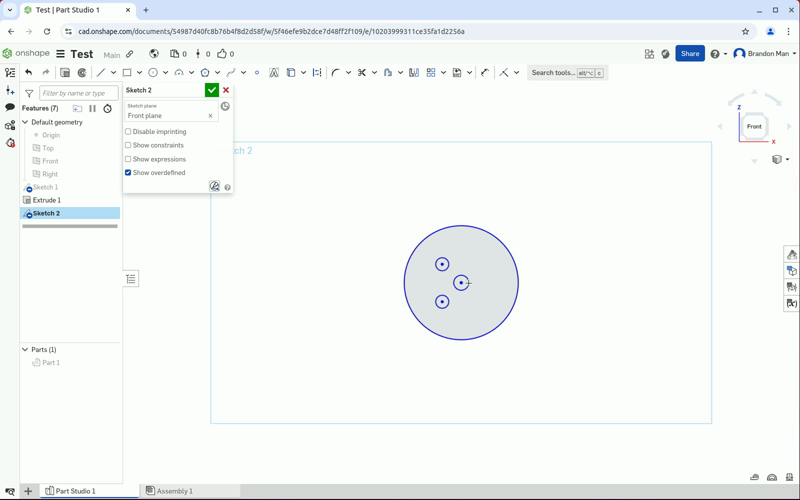
mouse_move(479, 301)
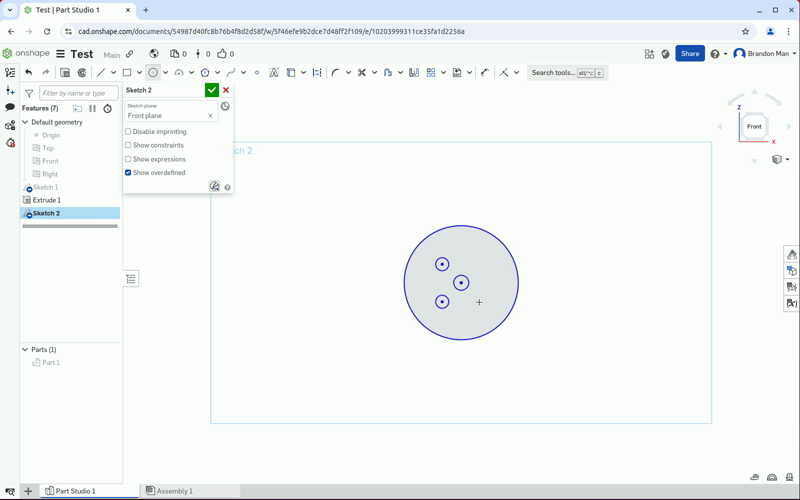
click(479, 301)
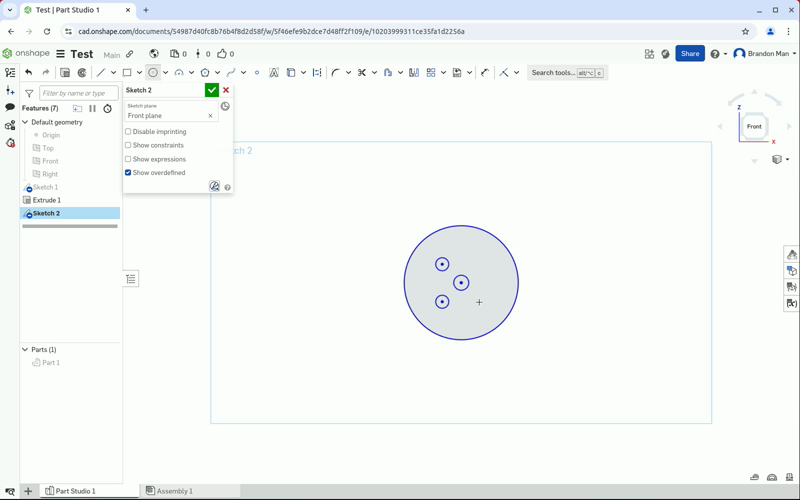
key_up(shift)
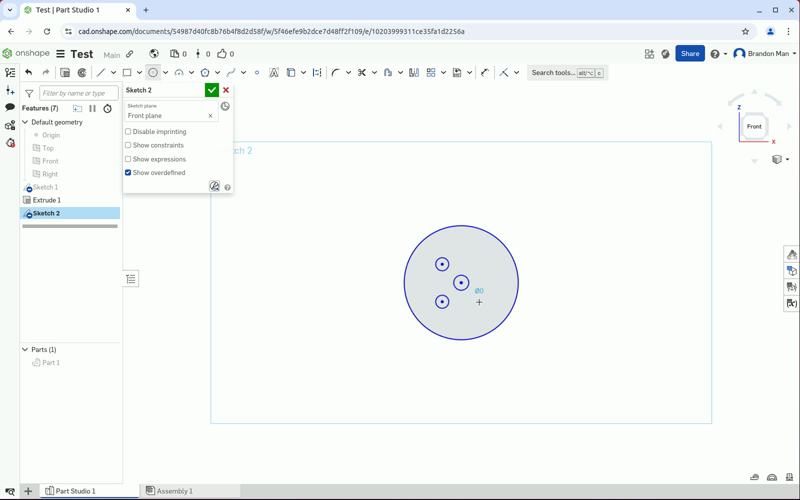
mouse_move(485, 301)
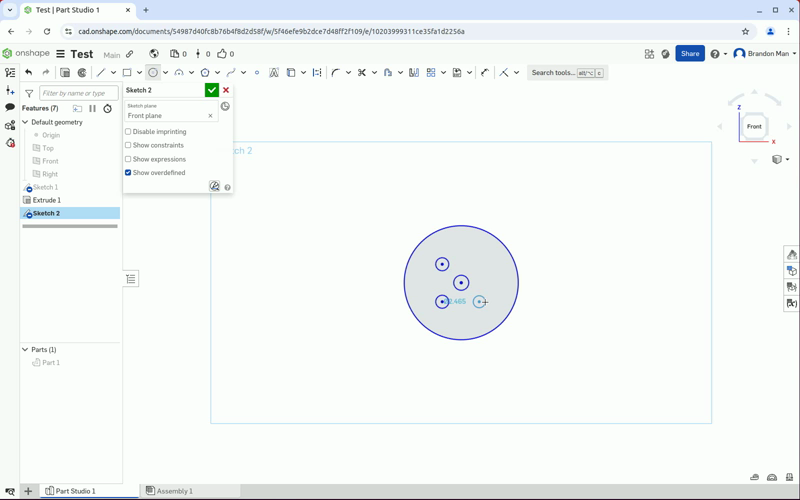
click(485, 301)
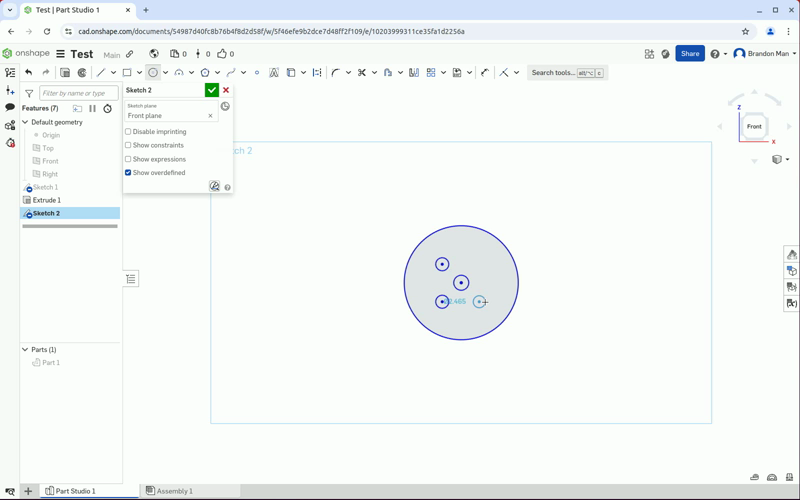
key(esc)
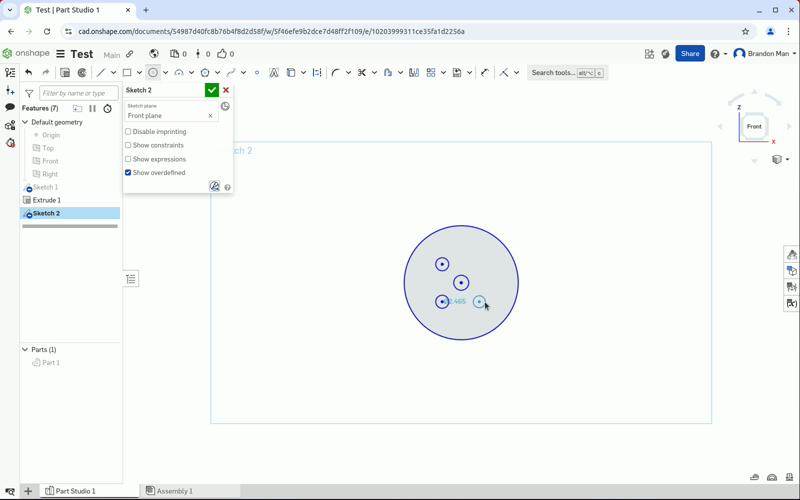
key(c)
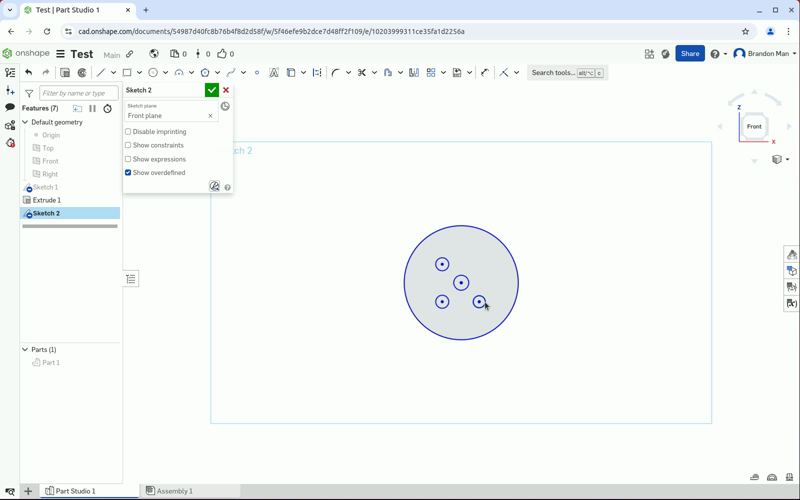
key_down(shift)
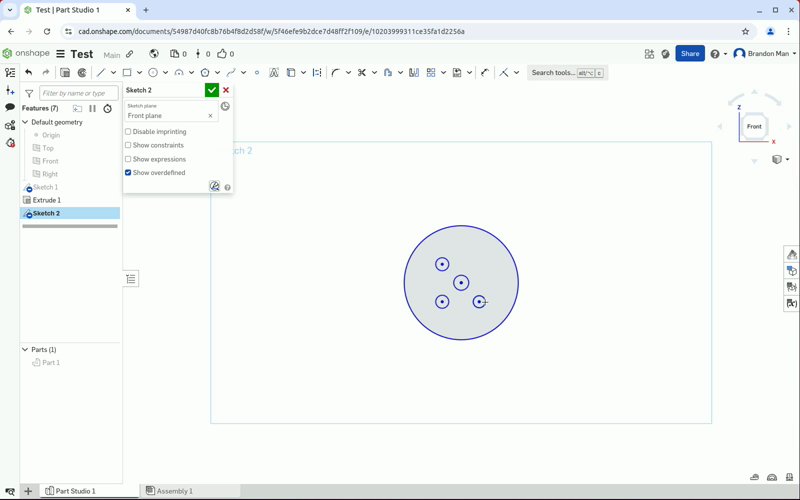
mouse_move(479, 264)
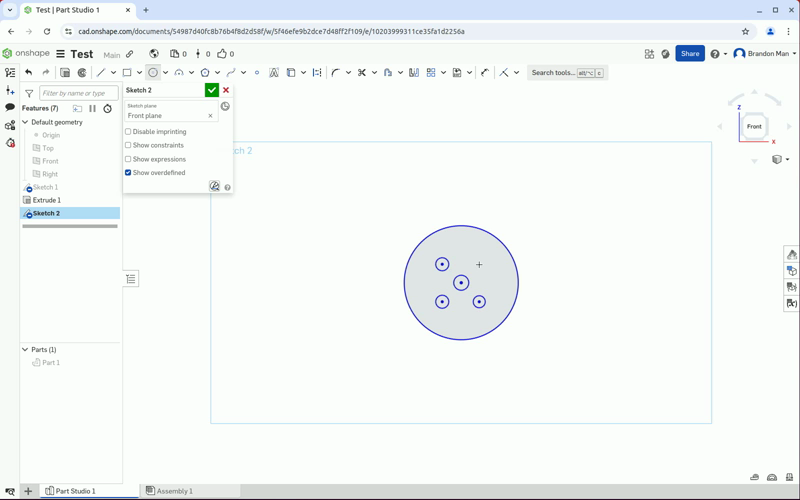
click(479, 264)
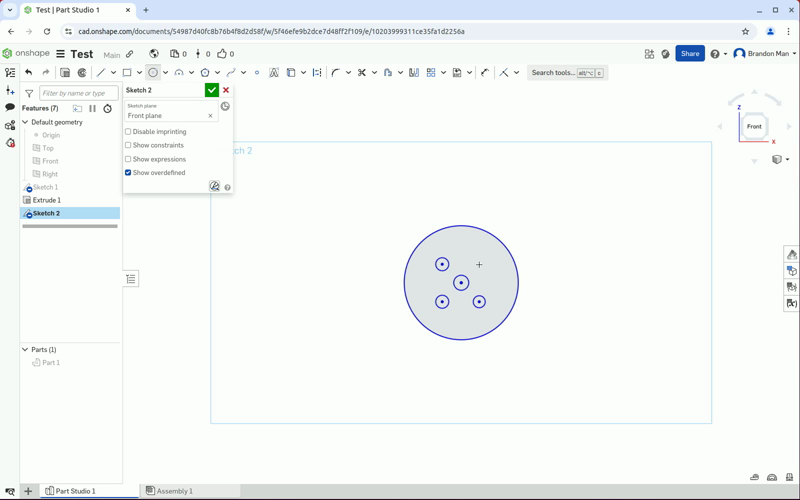
key_up(shift)
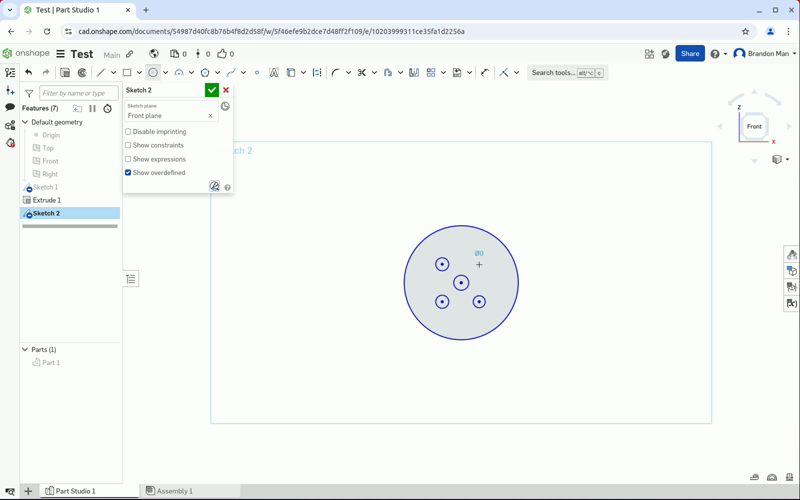
mouse_move(485, 264)
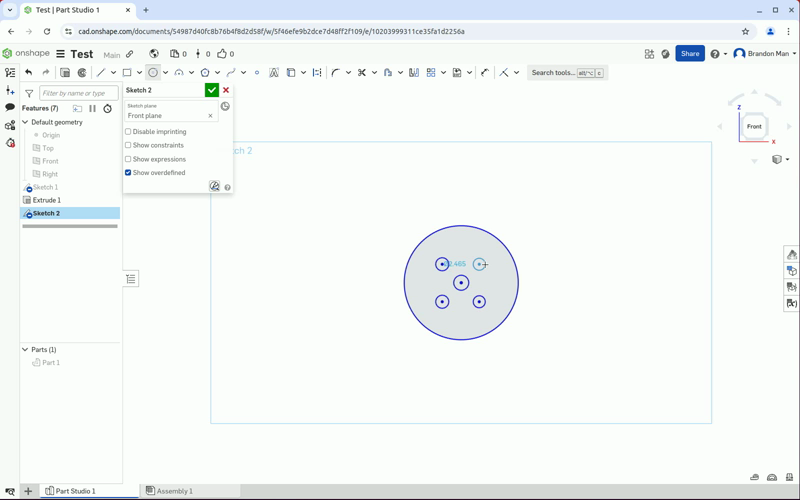
click(485, 264)
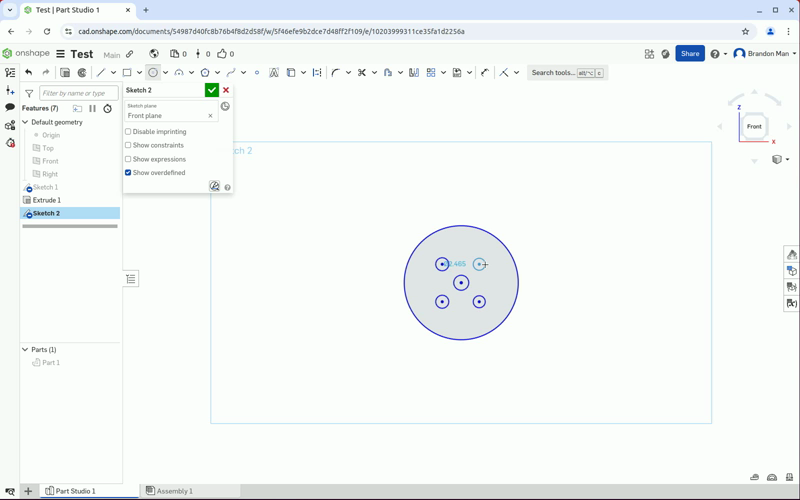
key(esc)
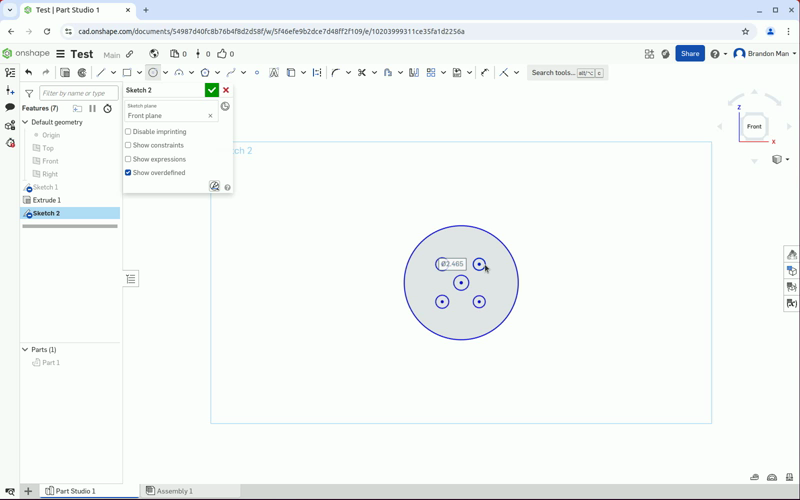
mouse_move(493, 304)
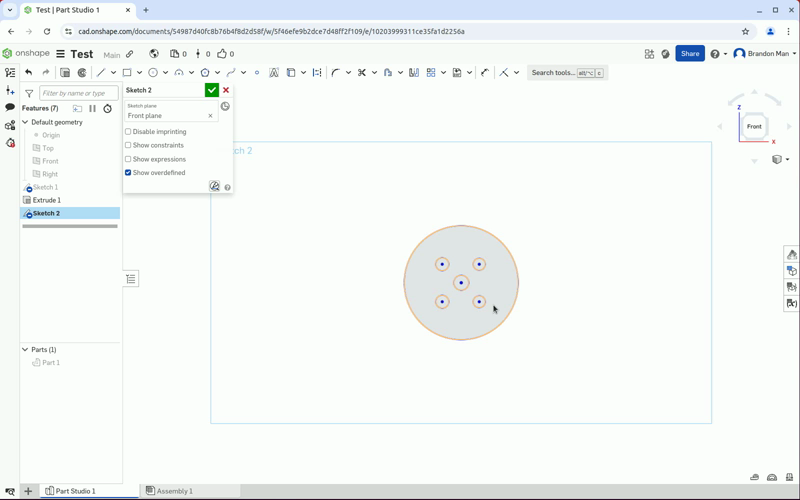
click(493, 304)
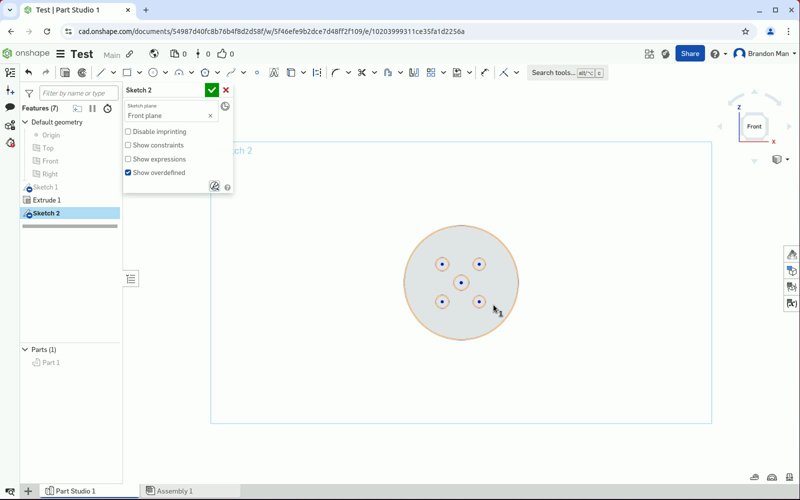
mouse_move(73, 352)
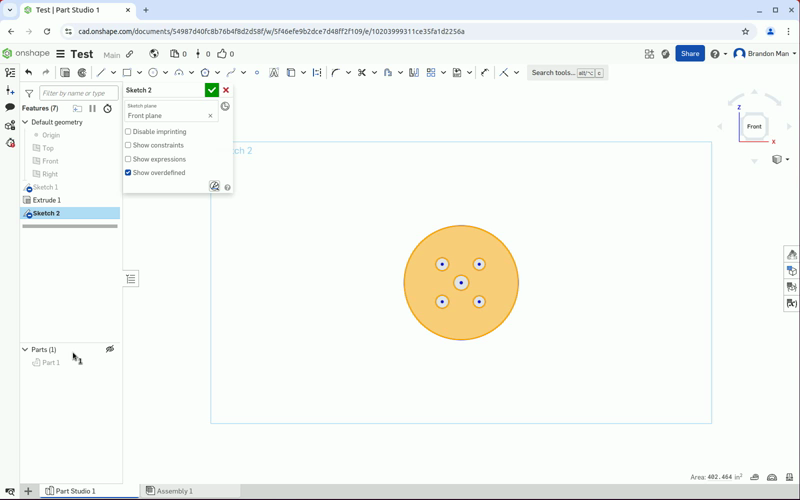
key(shift+y)
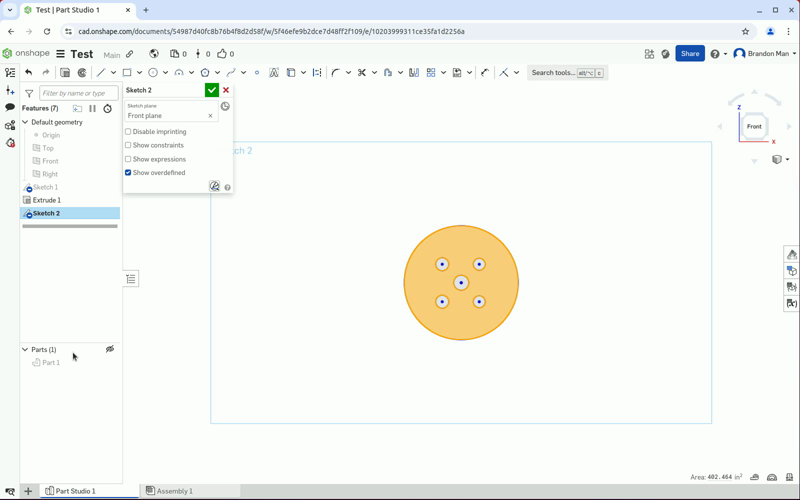
key(shift+e)
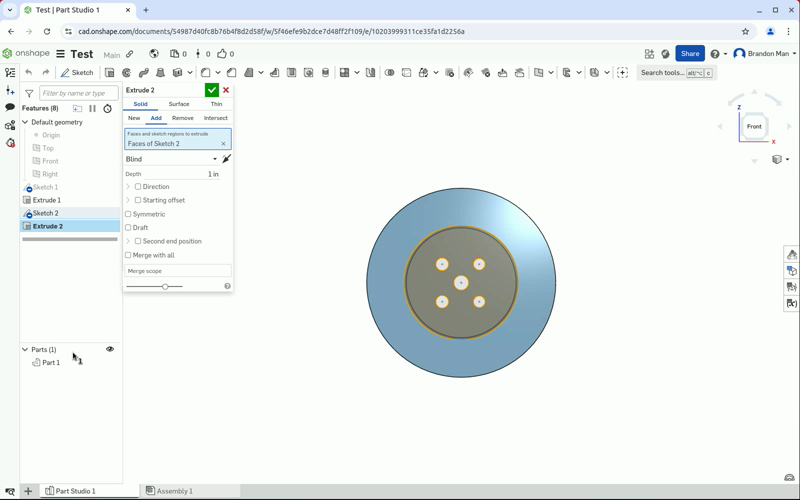
mouse_move(143, 106)
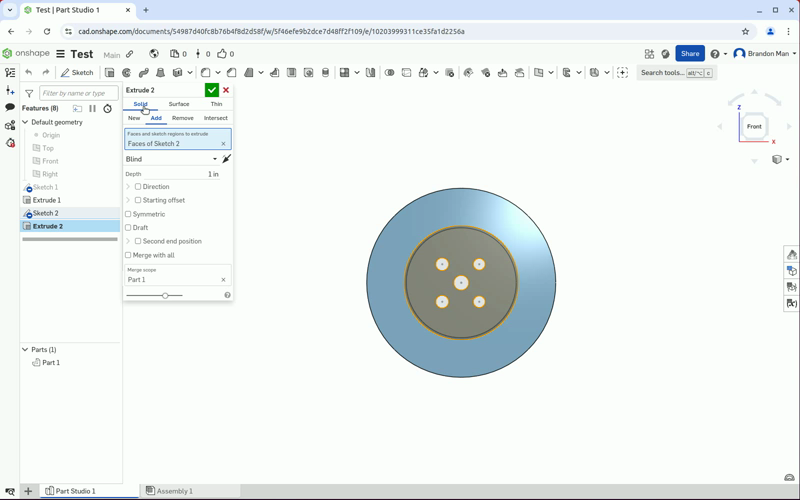
click(143, 106)
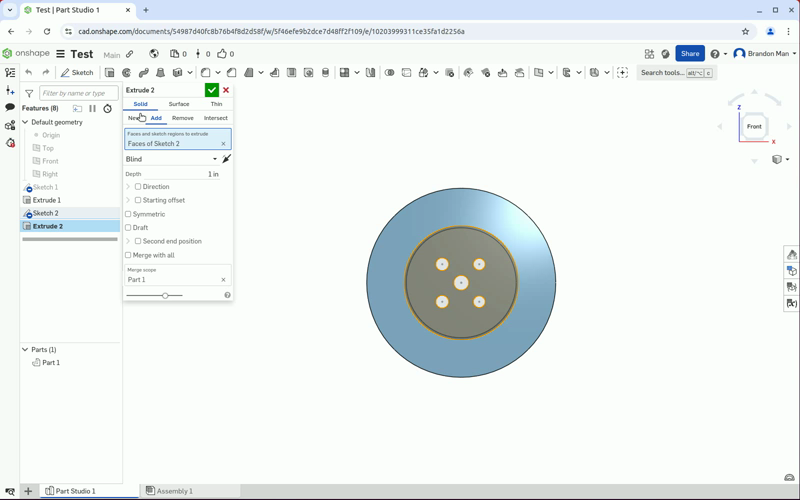
mouse_move(137, 120)
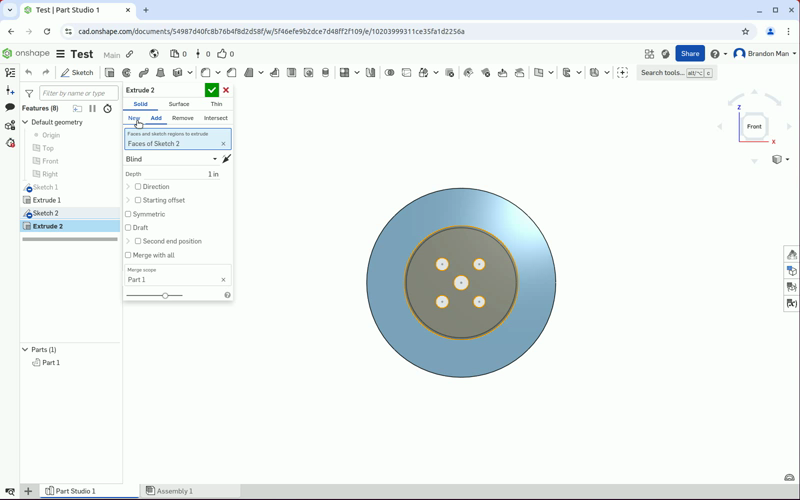
click(137, 120)
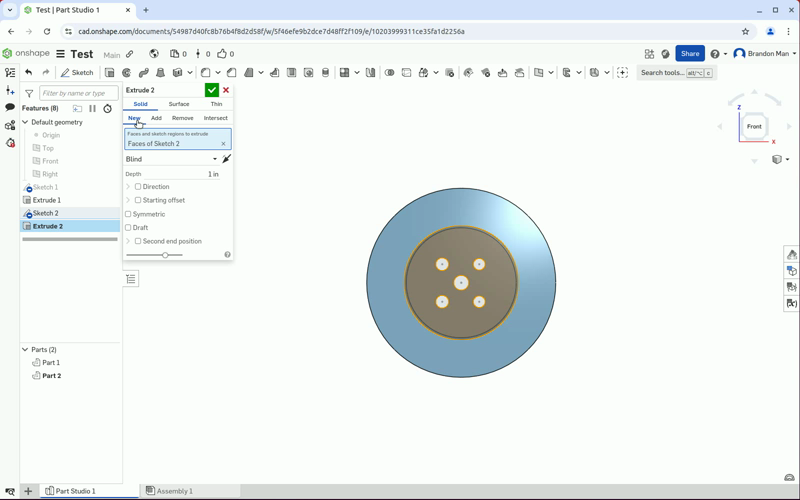
key(tab, 4)
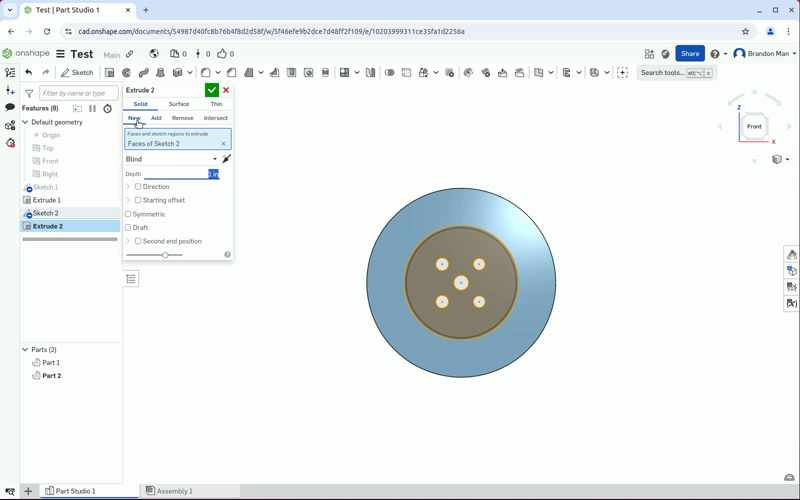
text(3.851)
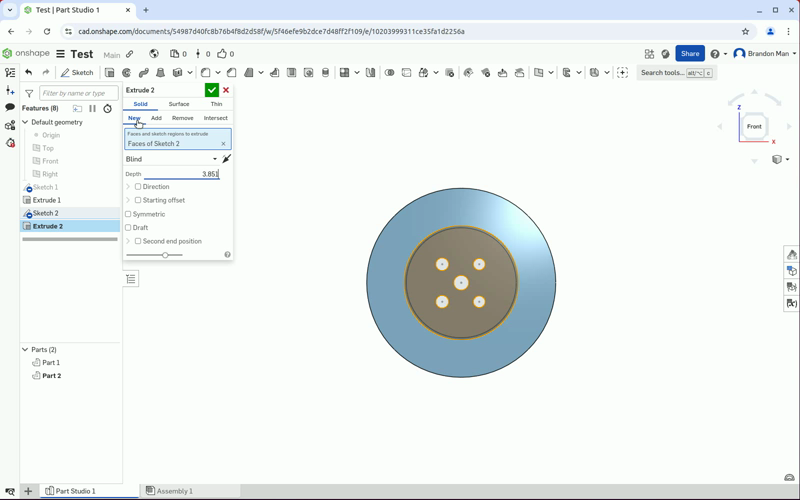
key(enter)
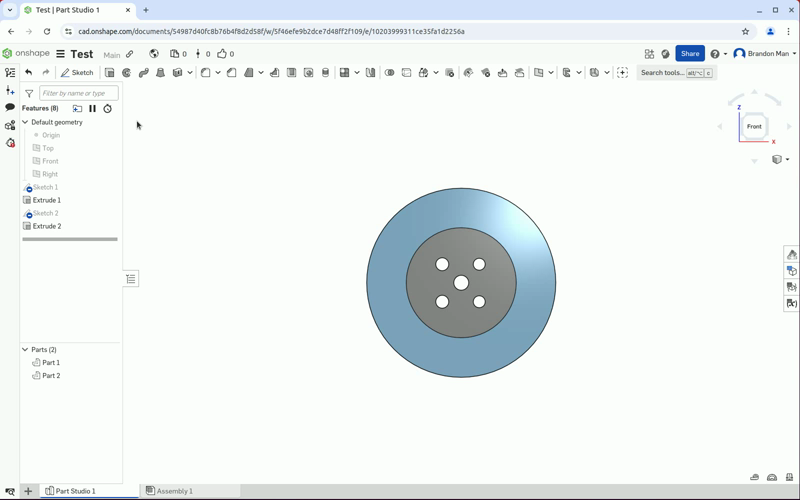
key(shift+h)
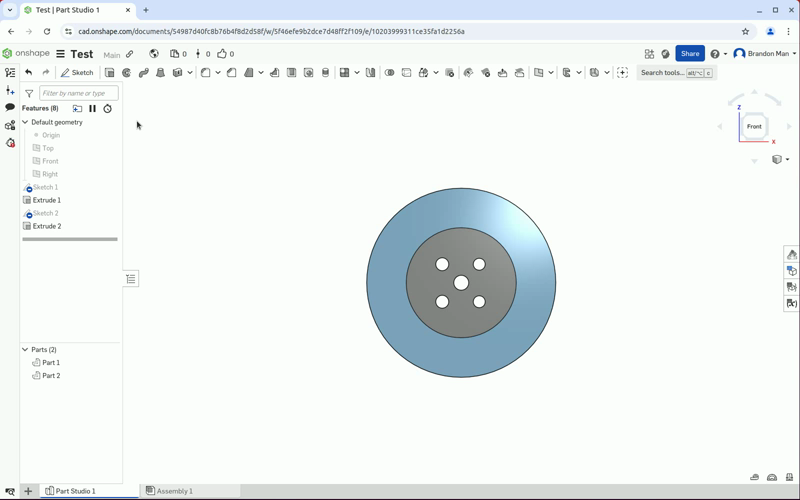
key(shift+h)
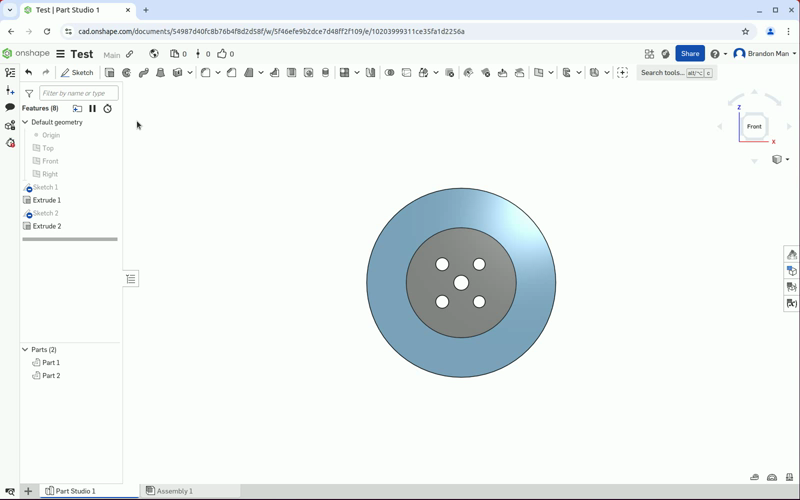
mouse_move(73, 189)
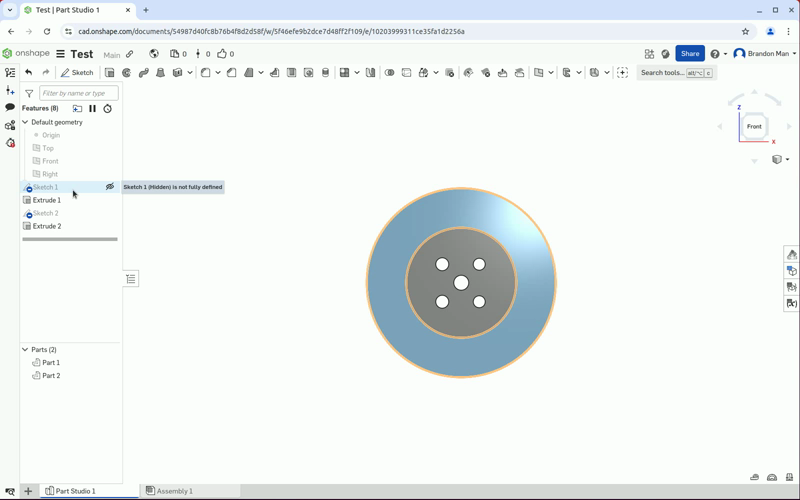
click(73, 189)
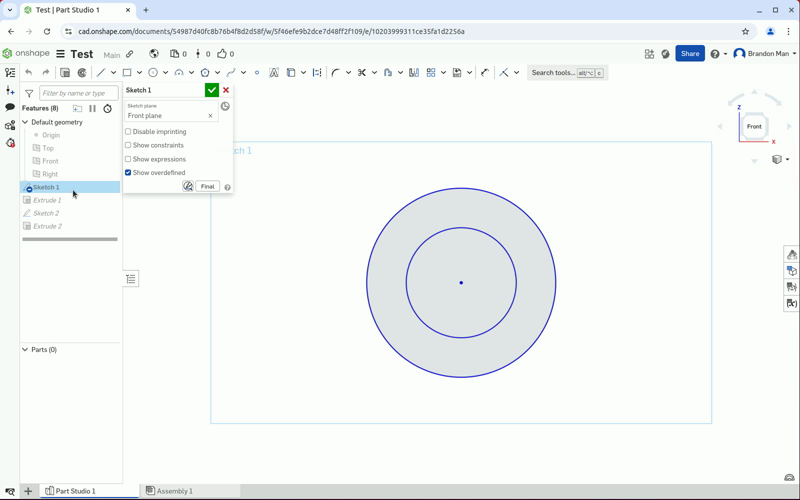
mouse_move(229, 92)
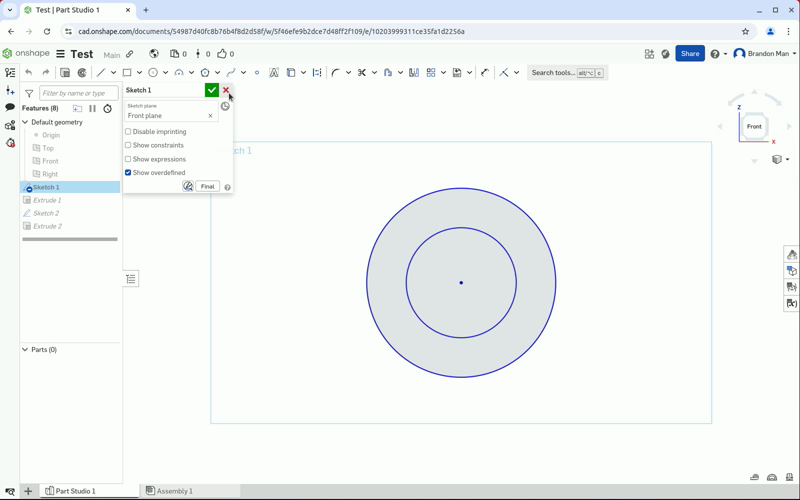
click(229, 92)
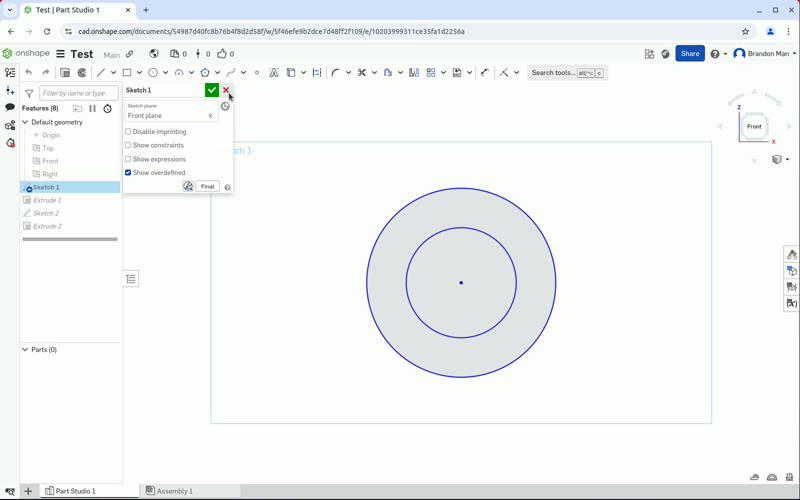
key(shift+s)
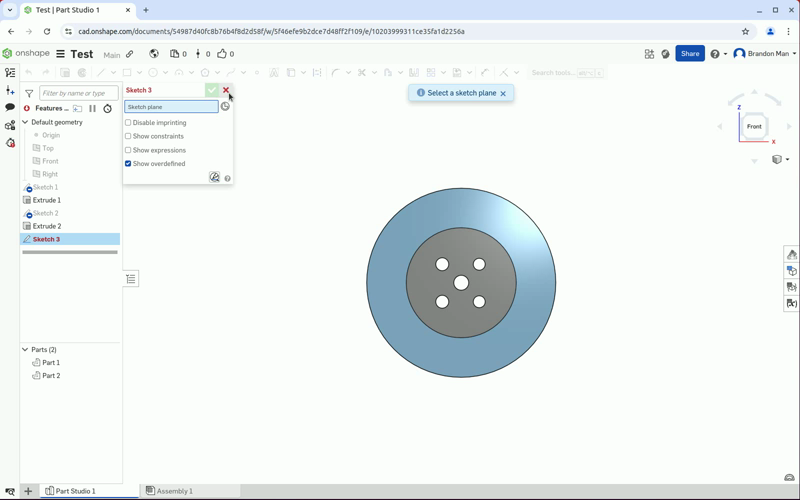
mouse_move(73, 163)
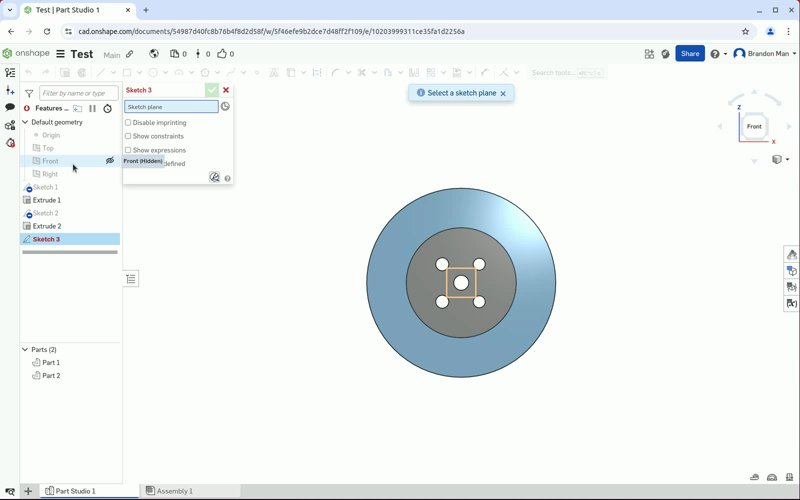
click(73, 163)
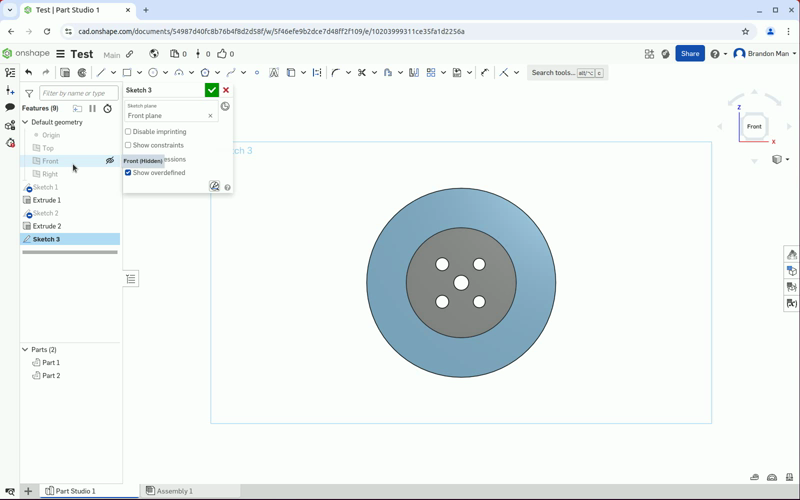
mouse_move(73, 352)
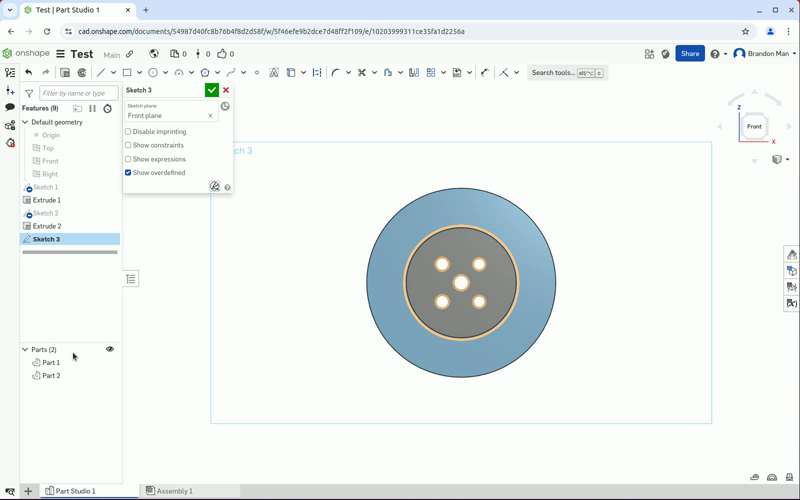
key(y)
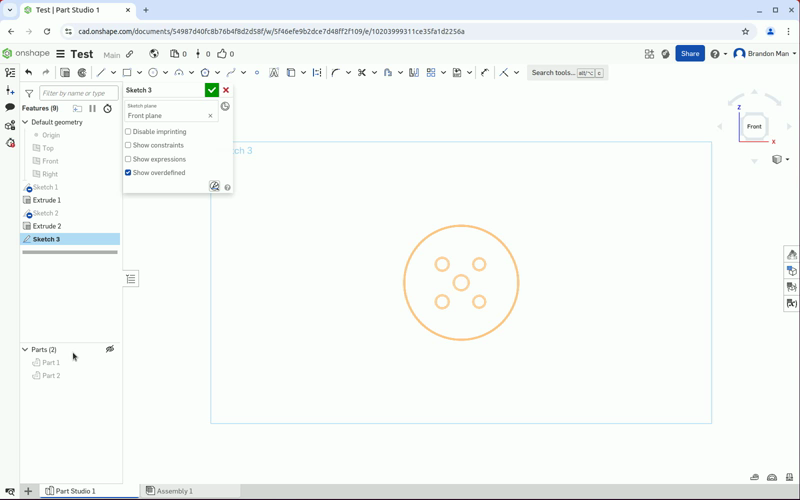
key(c)
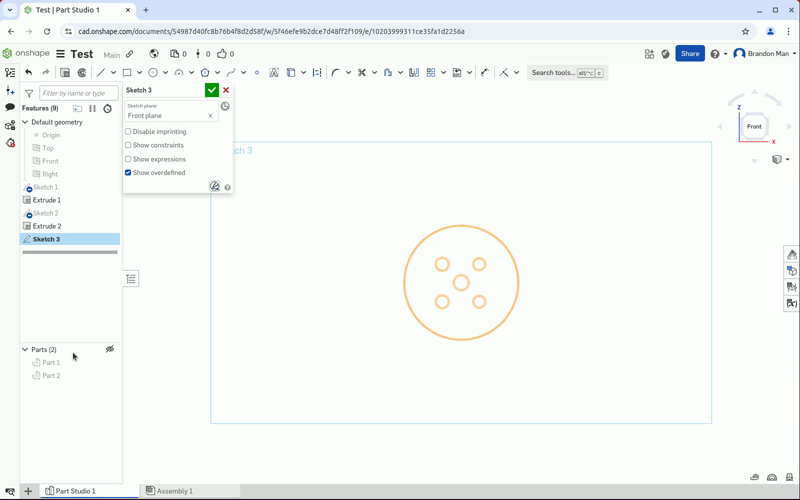
key_down(shift)
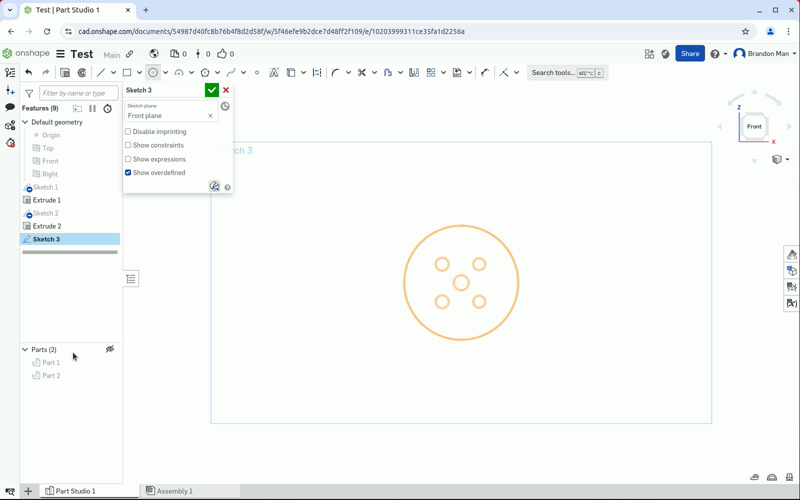
mouse_move(461, 282)
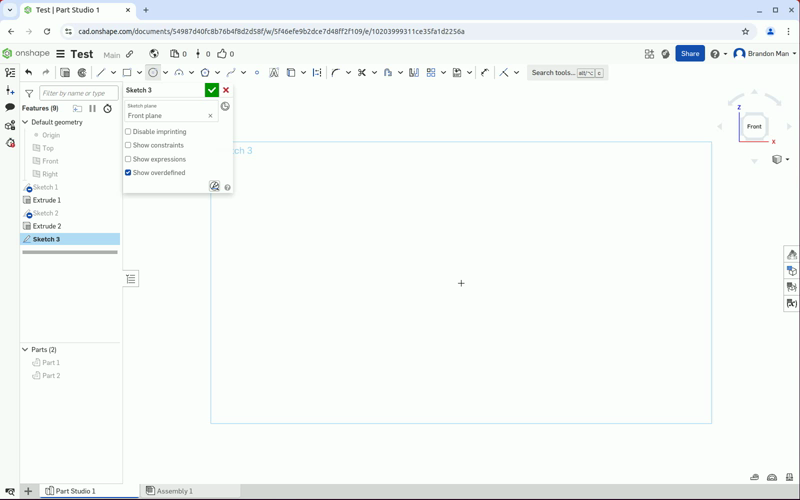
click(461, 282)
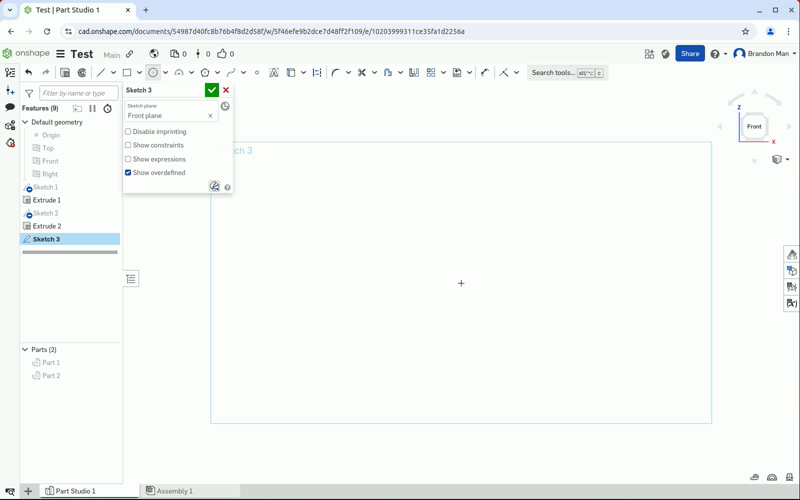
key_up(shift)
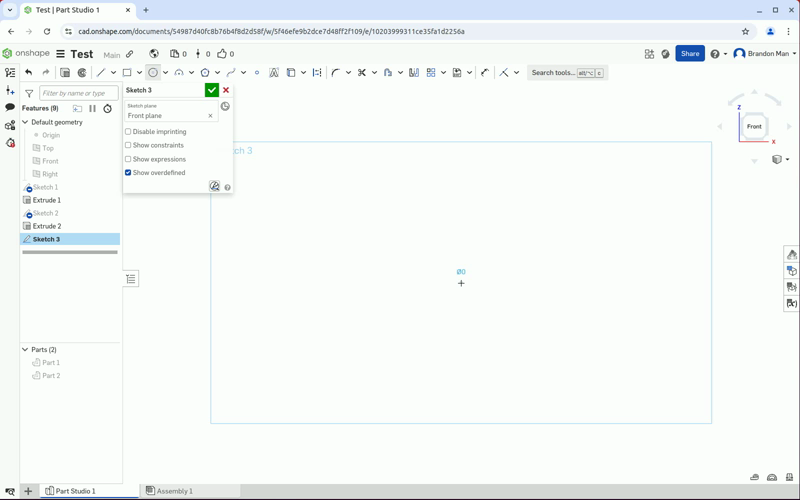
mouse_move(555, 282)
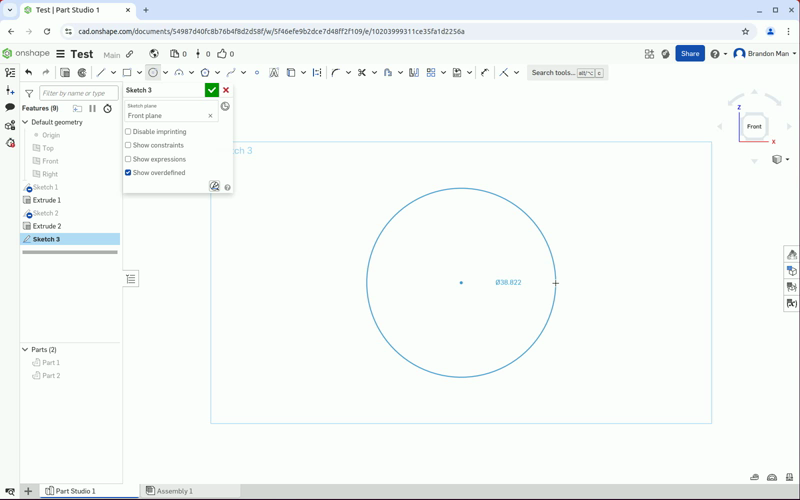
click(555, 282)
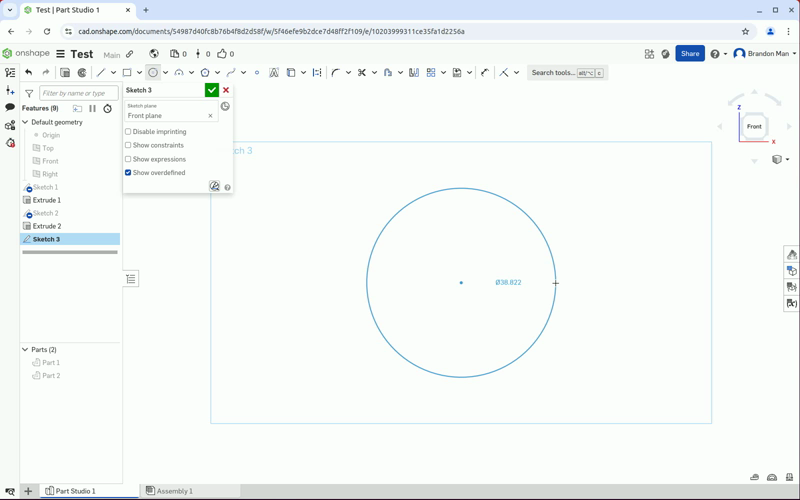
key(esc)
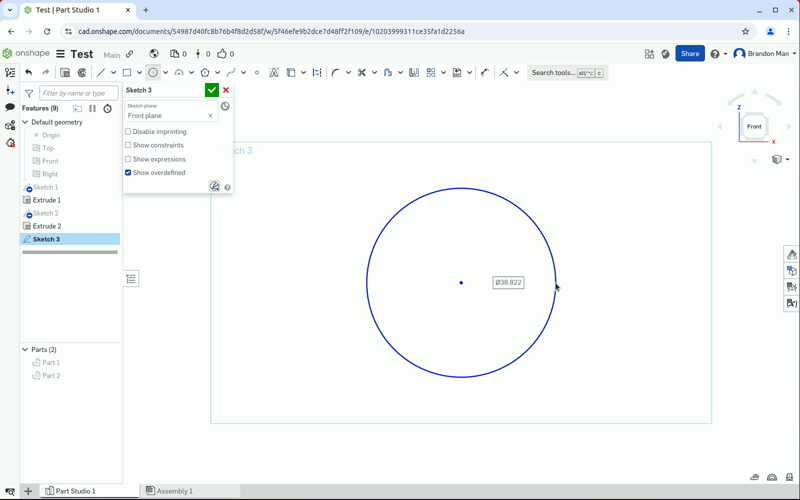
key(c)
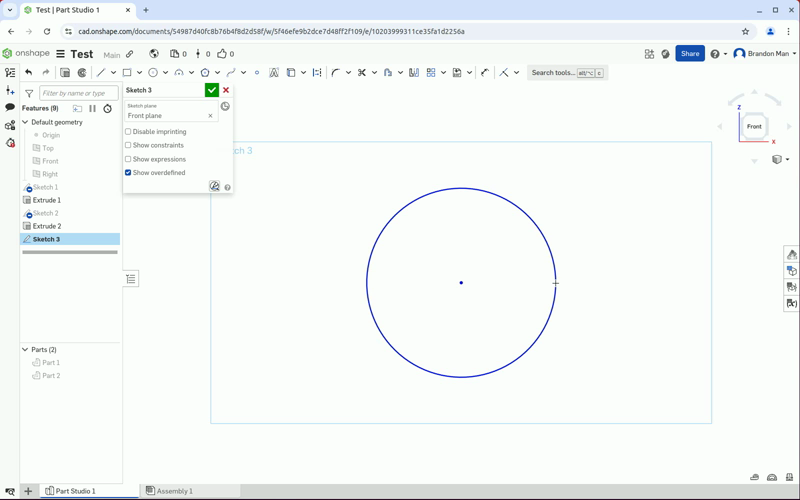
key_down(shift)
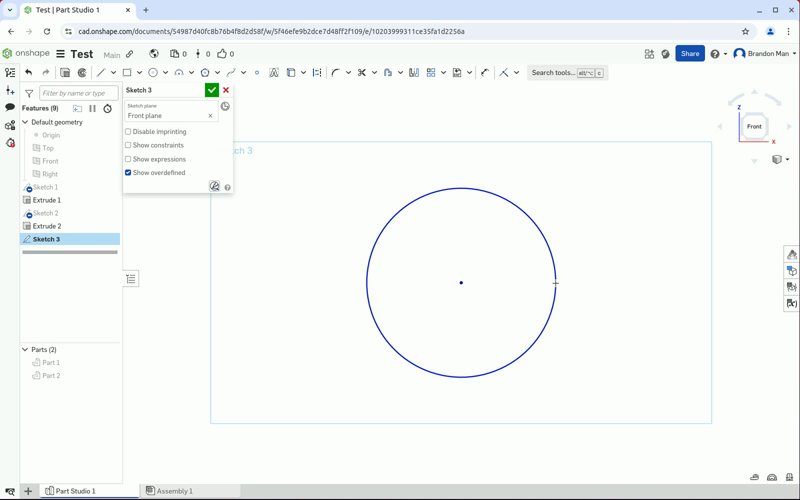
mouse_move(461, 282)
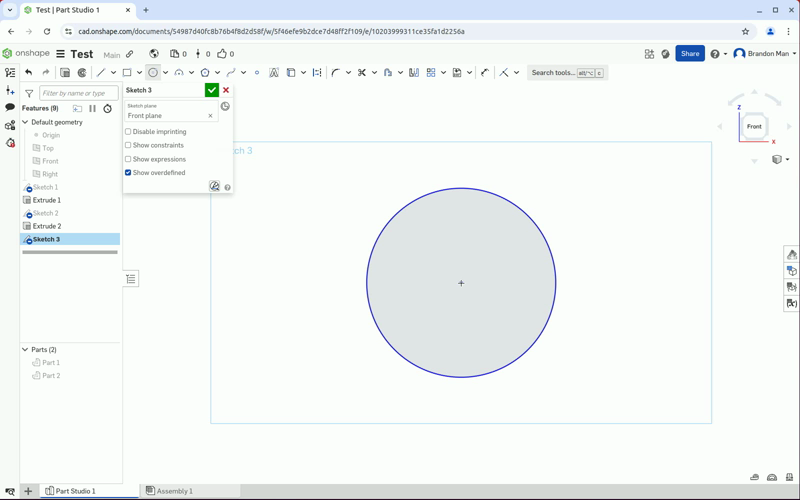
click(461, 282)
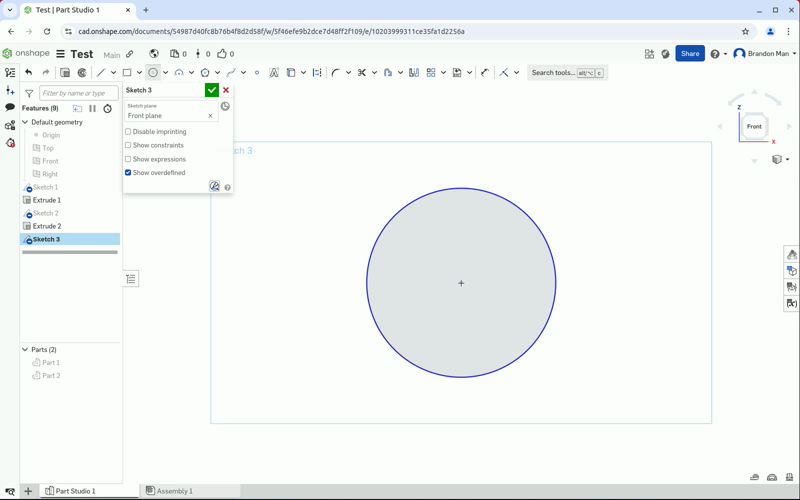
key_up(shift)
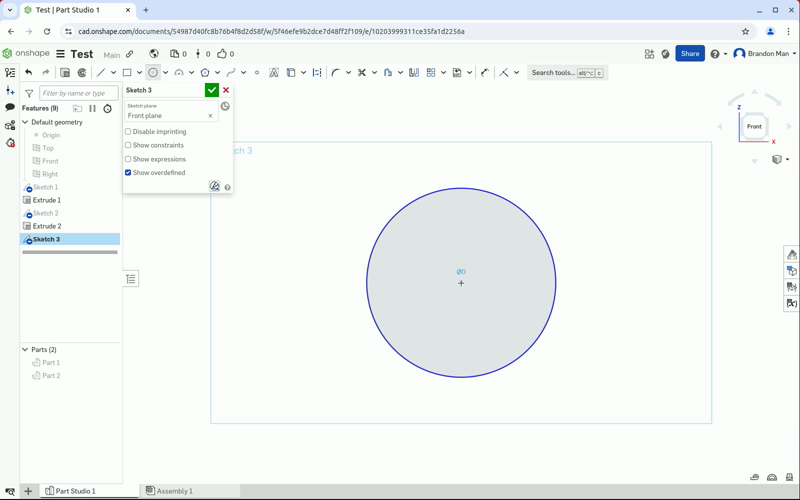
mouse_move(516, 282)
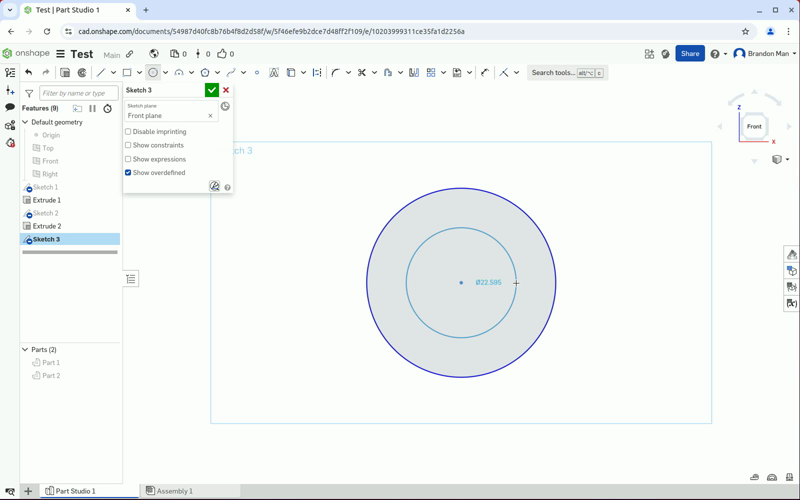
click(516, 282)
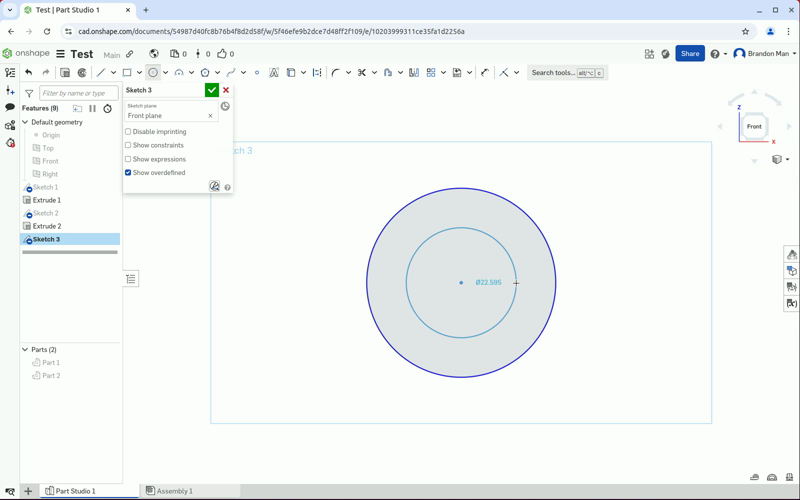
key(esc)
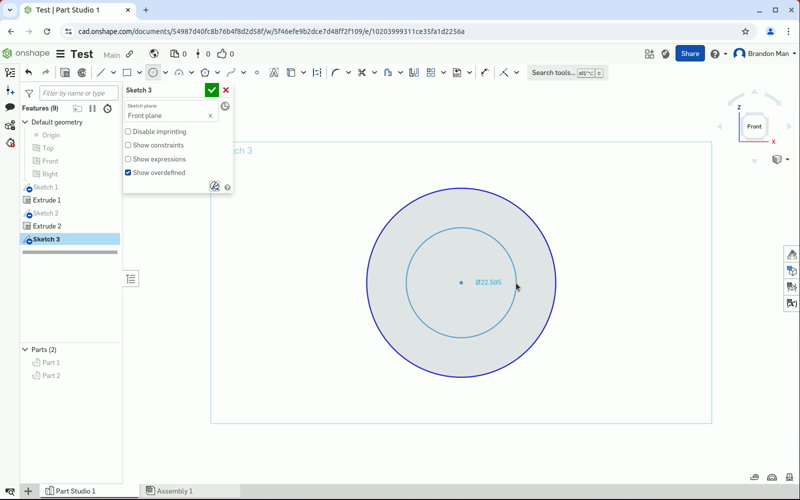
mouse_move(532, 250)
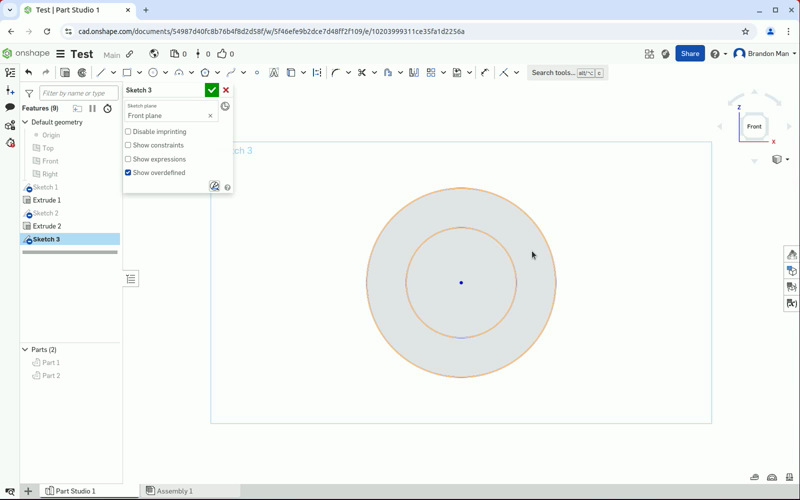
click(532, 250)
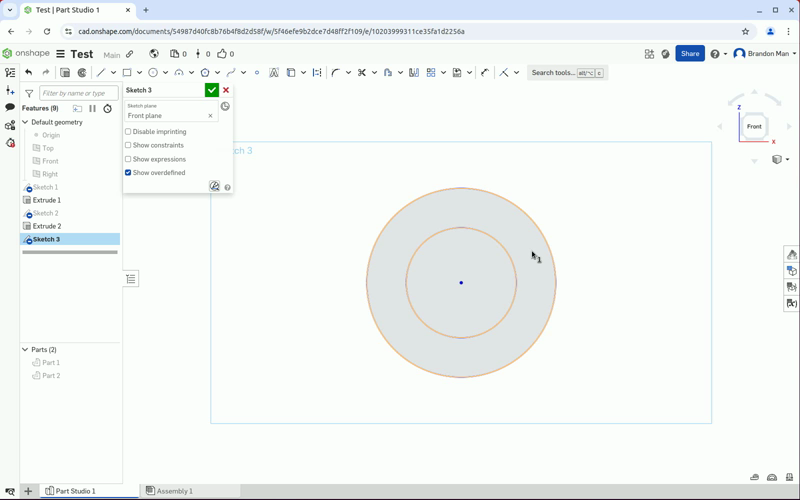
mouse_move(73, 352)
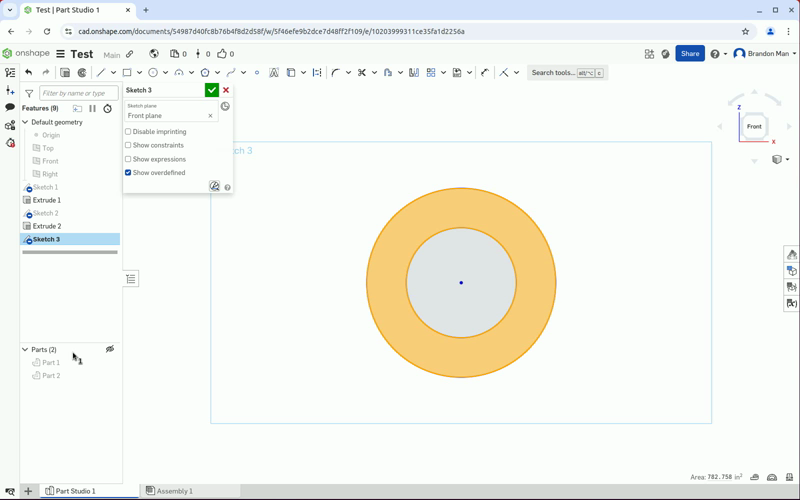
key(shift+y)
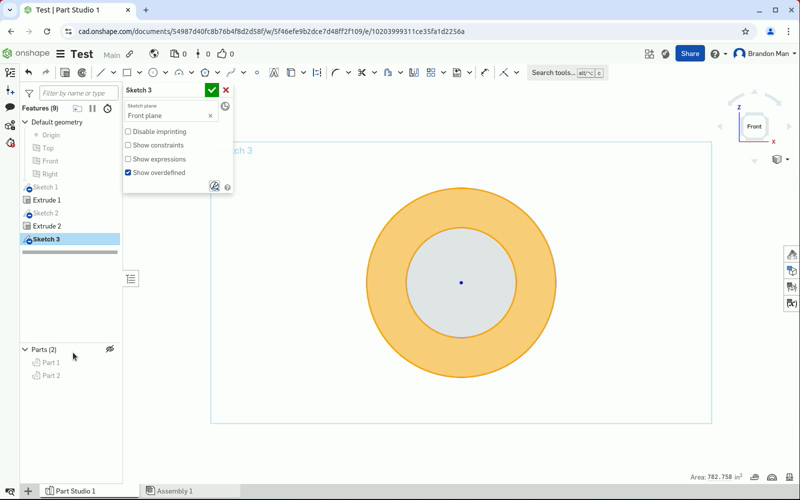
key(shift+e)
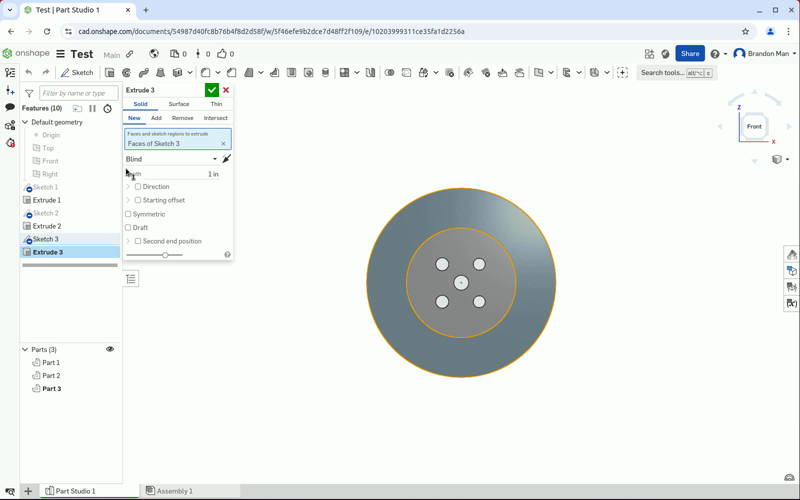
mouse_move(143, 106)
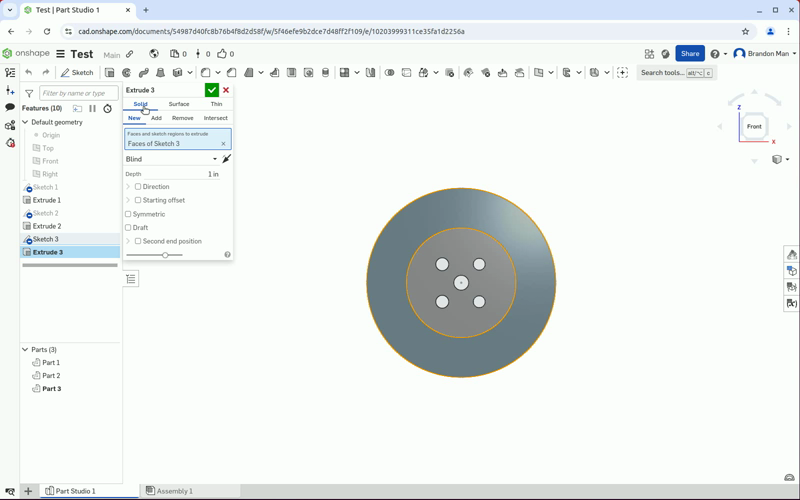
click(143, 106)
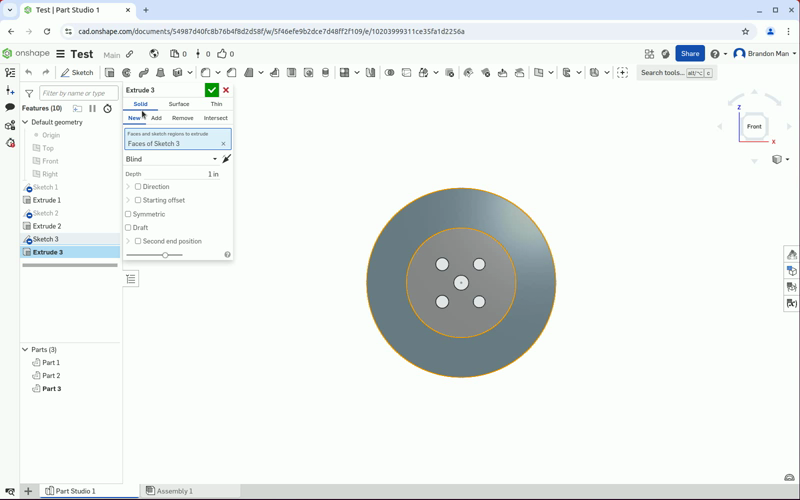
mouse_move(137, 120)
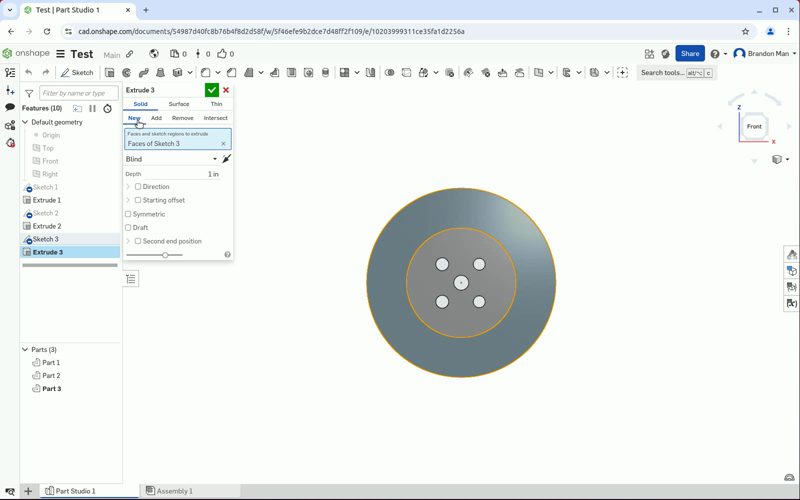
click(137, 120)
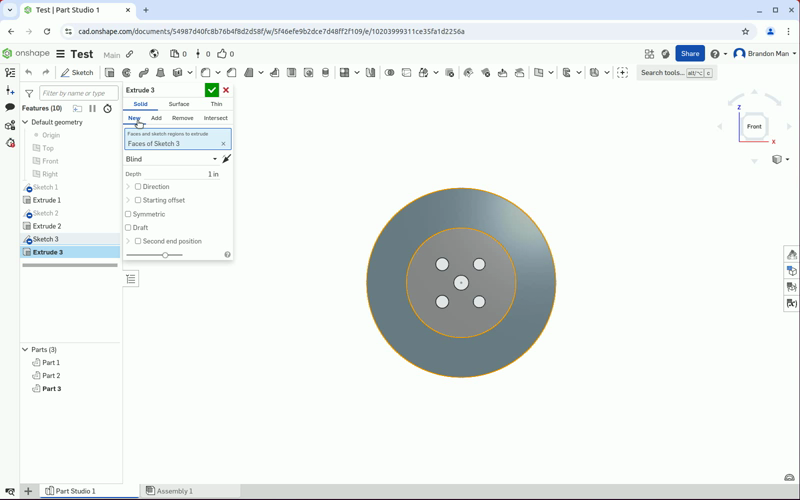
key(tab, 4)
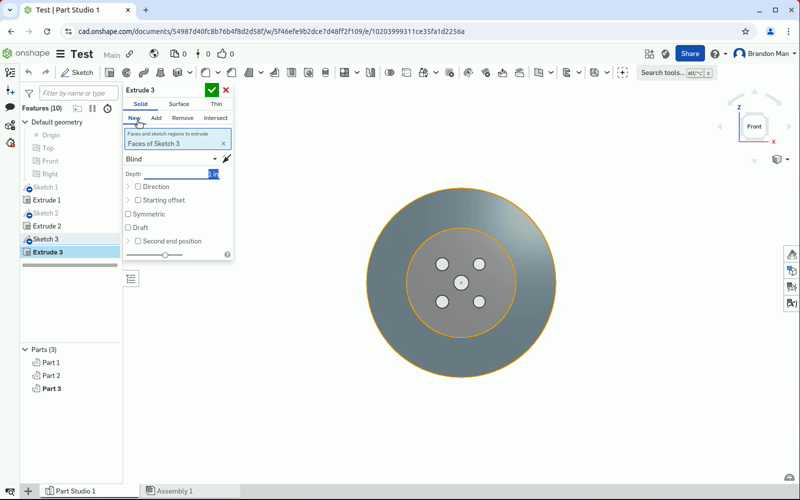
text(23.108)
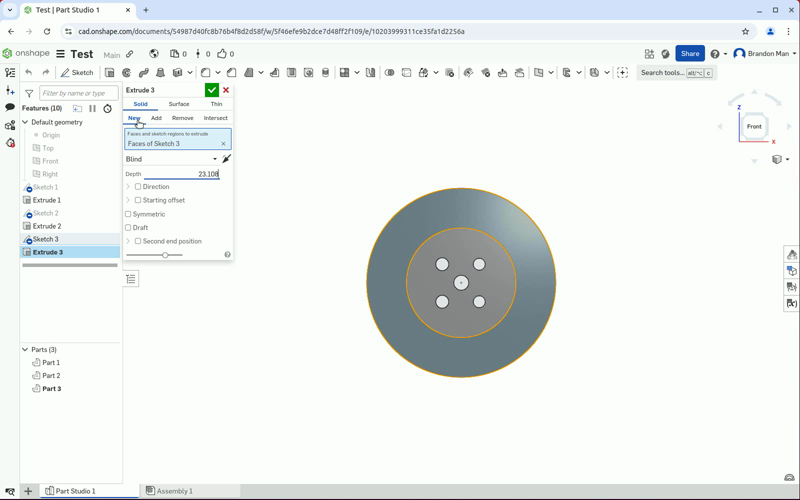
key(enter)
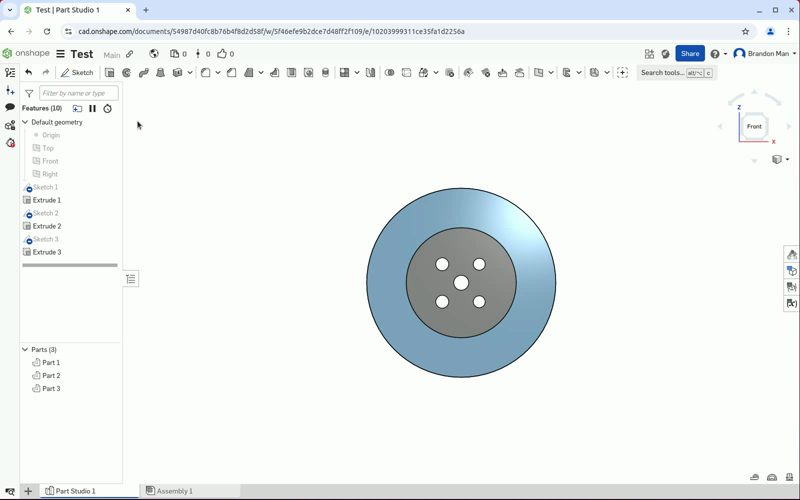
key(shift+h)
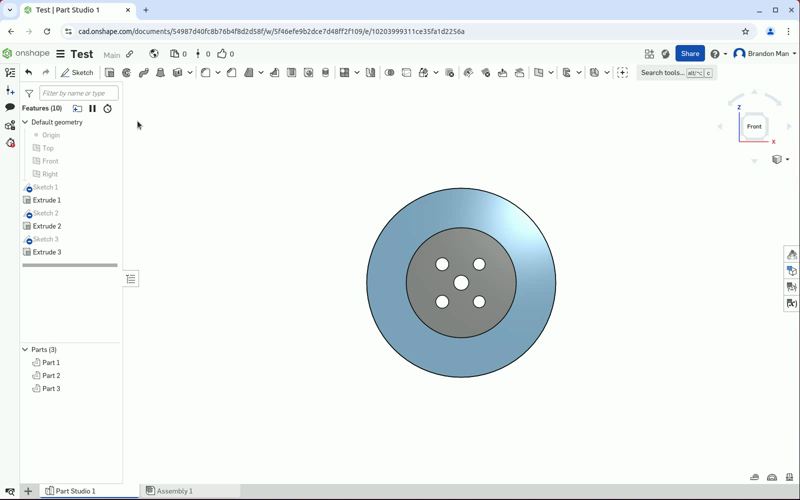
key(shift+h)
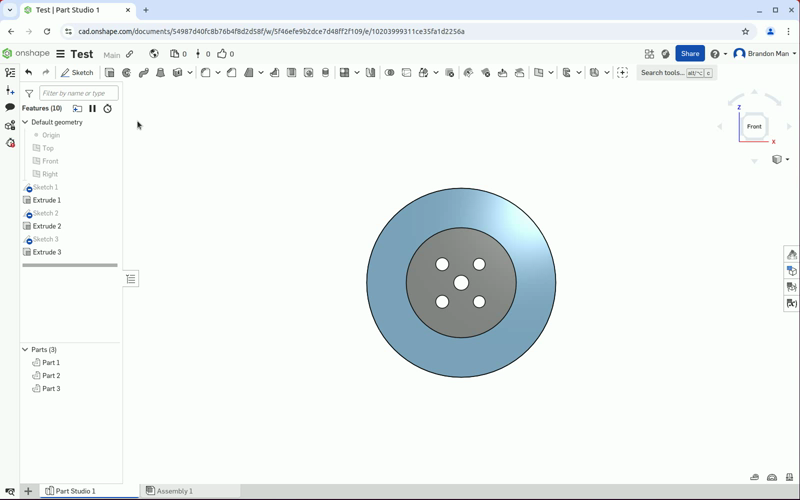
mouse_move(73, 189)
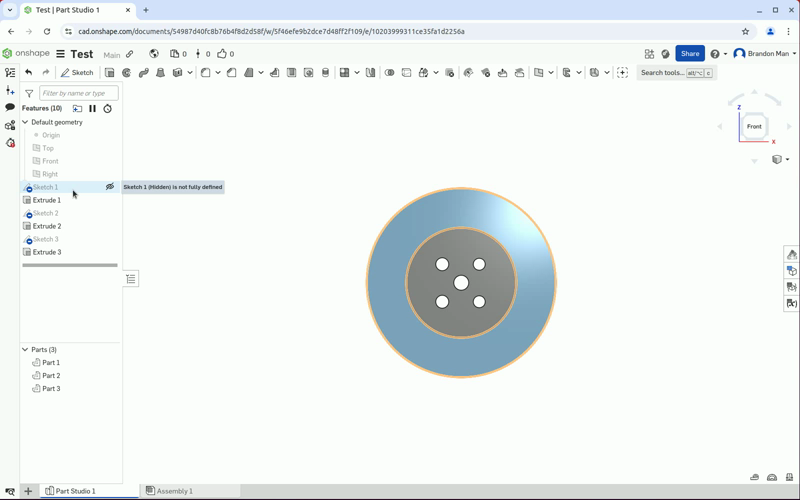
click(73, 189)
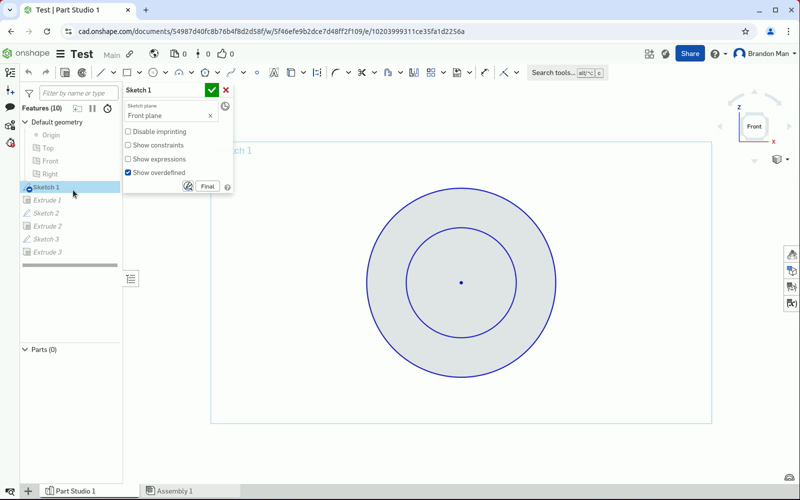
mouse_move(229, 92)
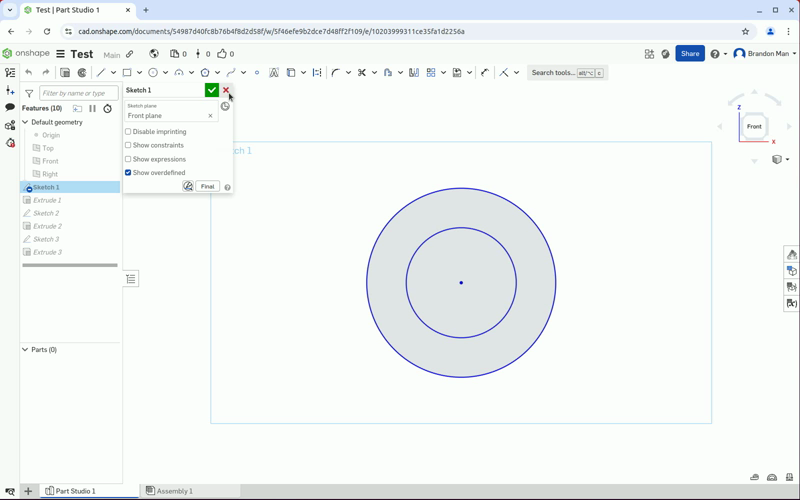
click(229, 92)
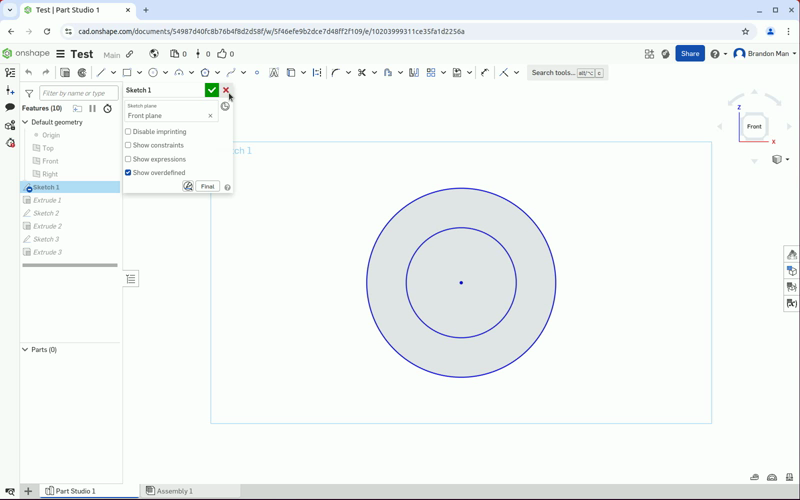
key(shift+s)
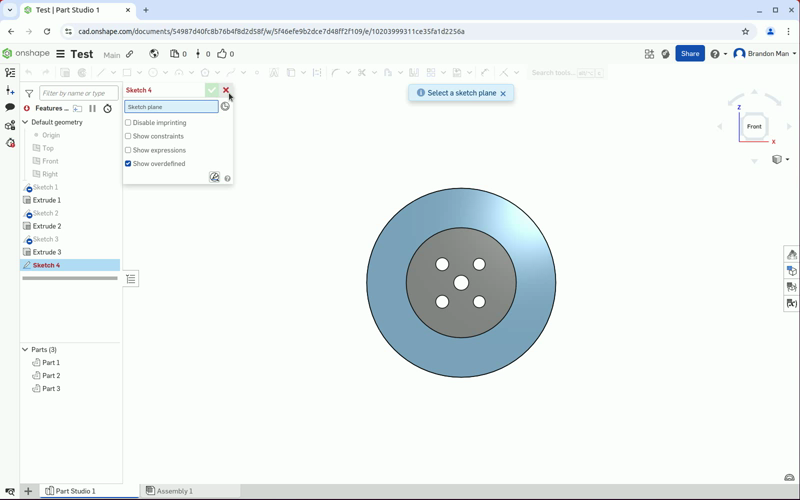
mouse_move(73, 163)
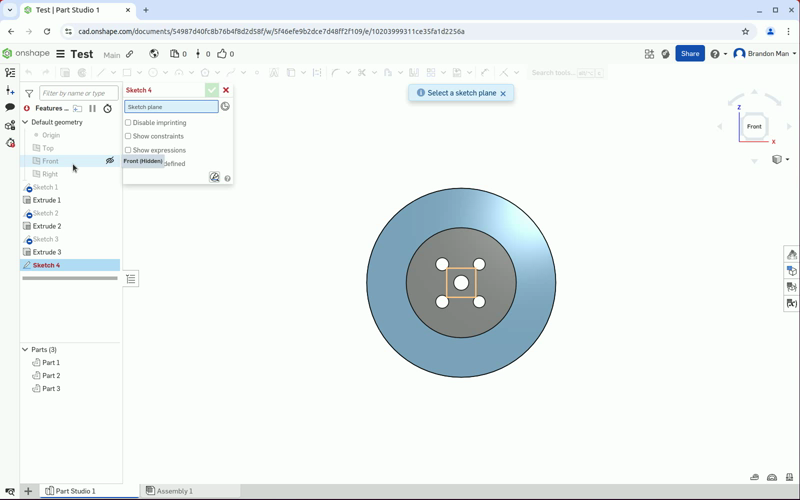
click(73, 163)
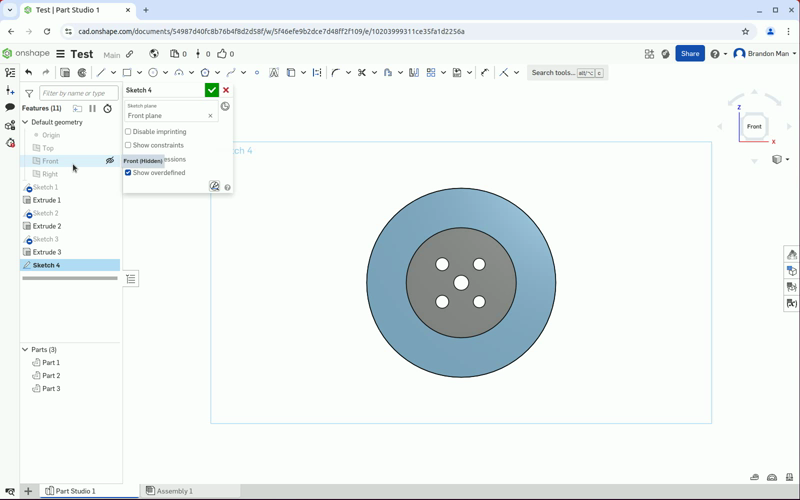
mouse_move(73, 352)
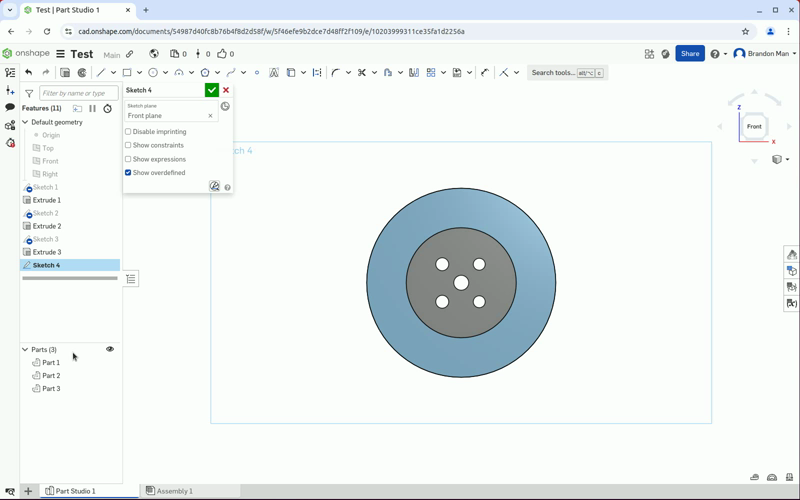
key(y)
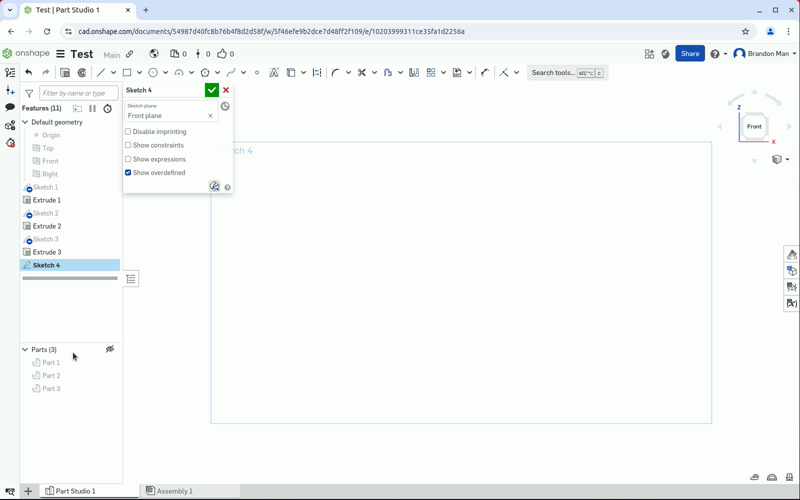
key(c)
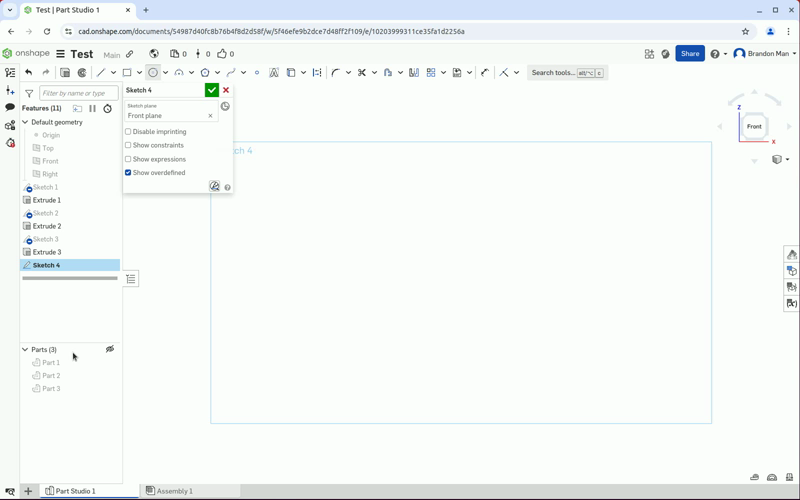
key_down(shift)
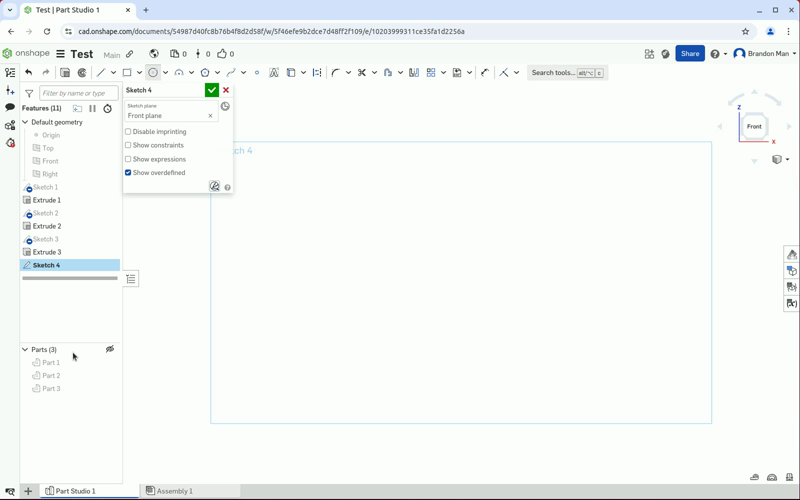
mouse_move(461, 282)
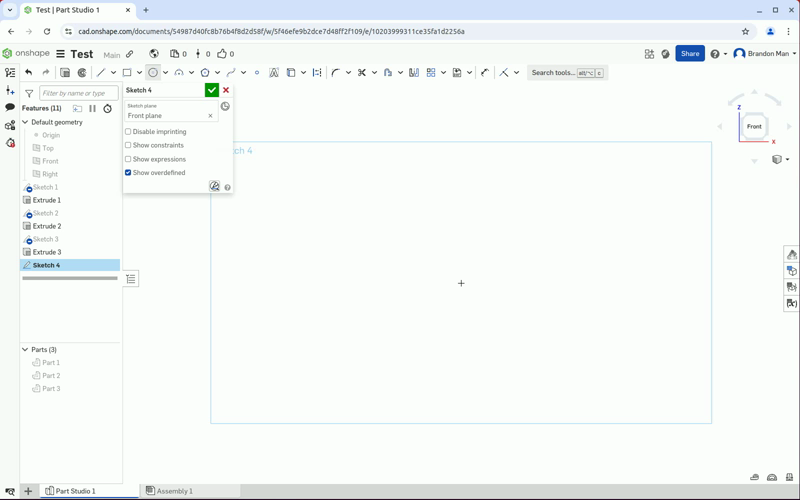
click(461, 282)
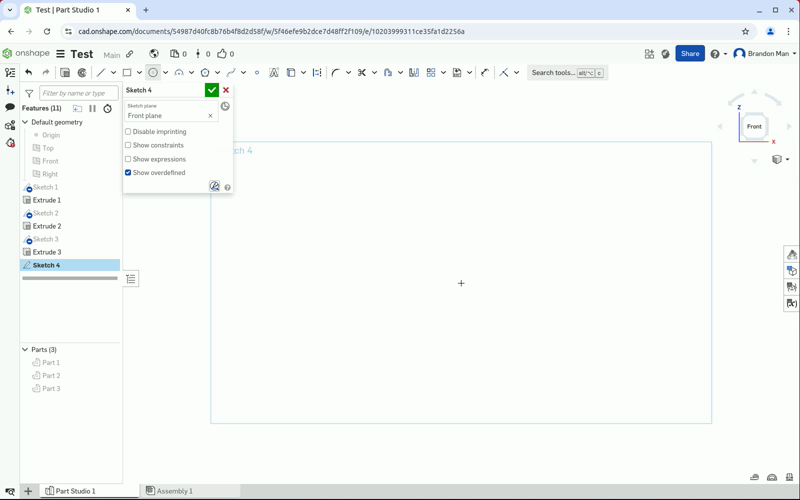
key_up(shift)
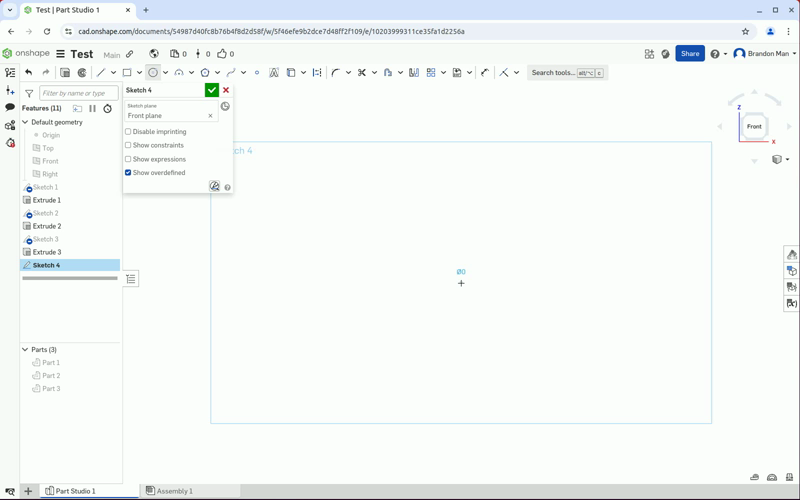
mouse_move(555, 282)
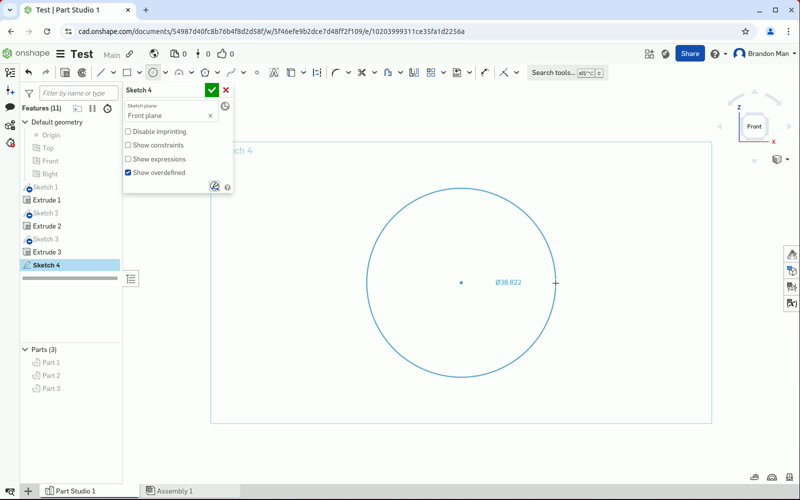
click(555, 282)
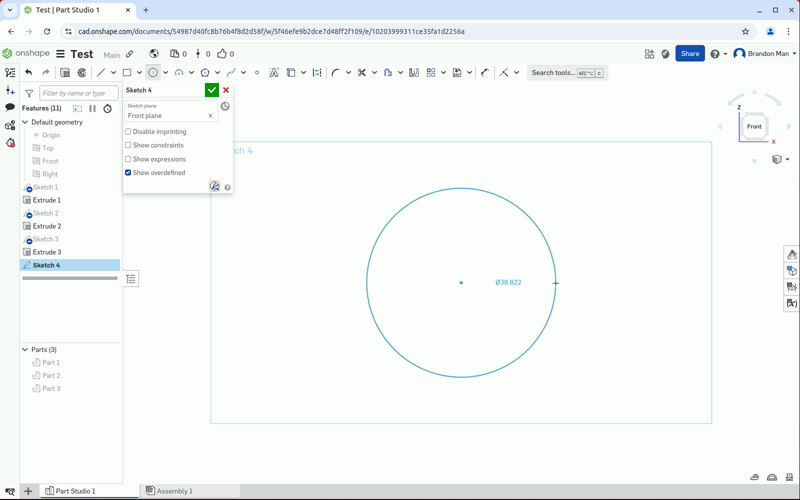
key(esc)
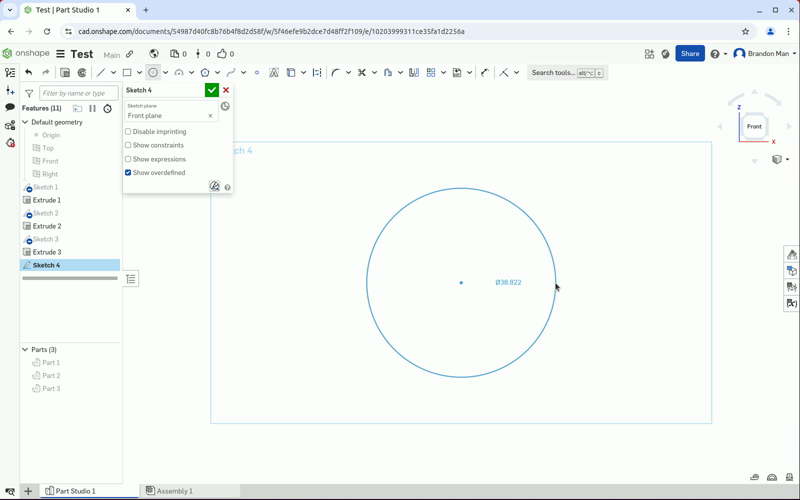
key(c)
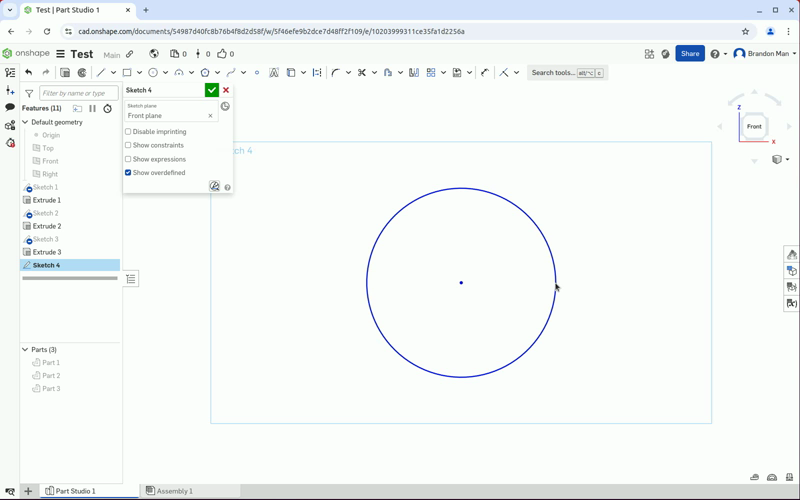
key_down(shift)
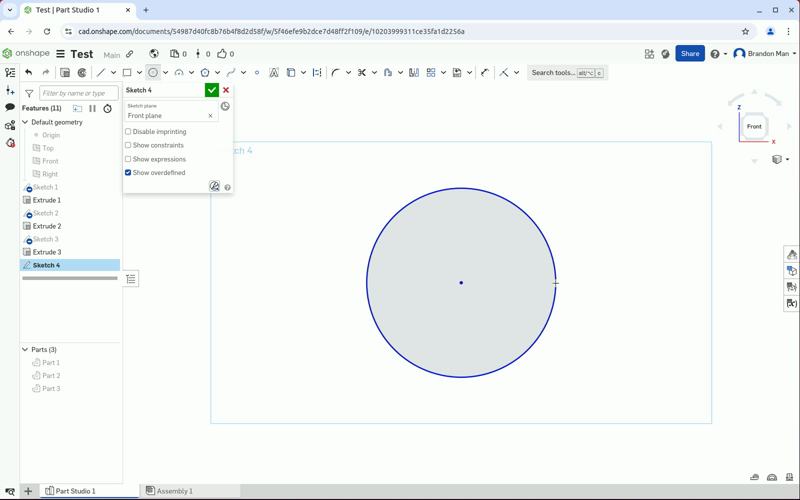
mouse_move(461, 282)
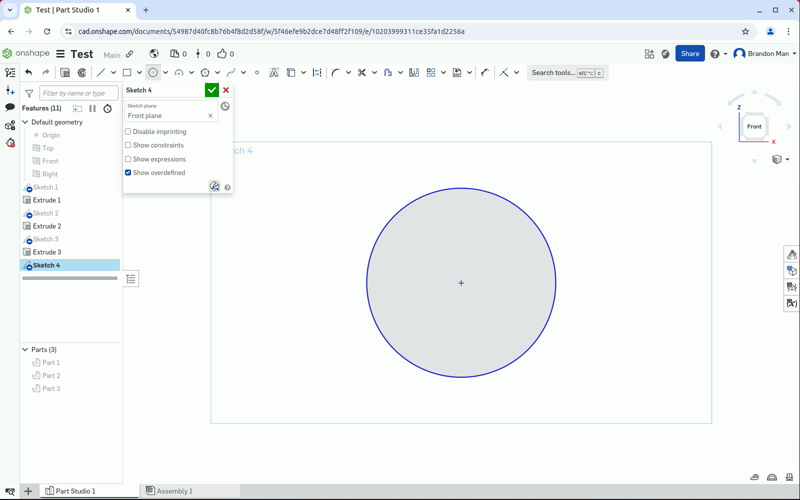
click(461, 282)
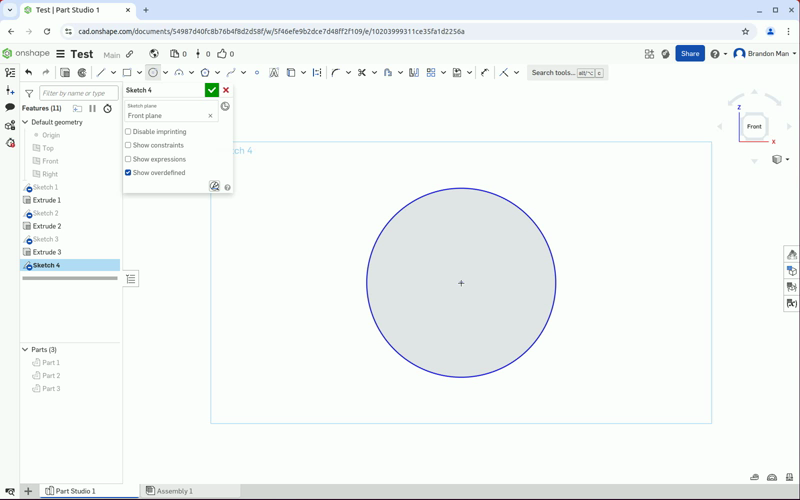
key_up(shift)
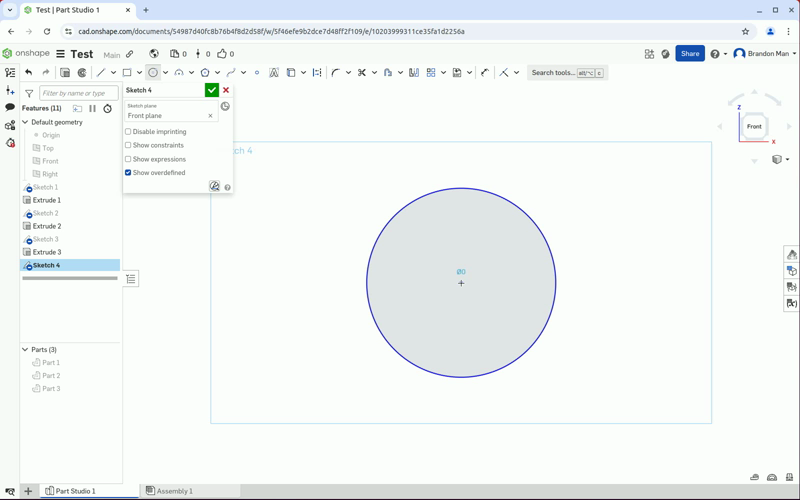
mouse_move(516, 282)
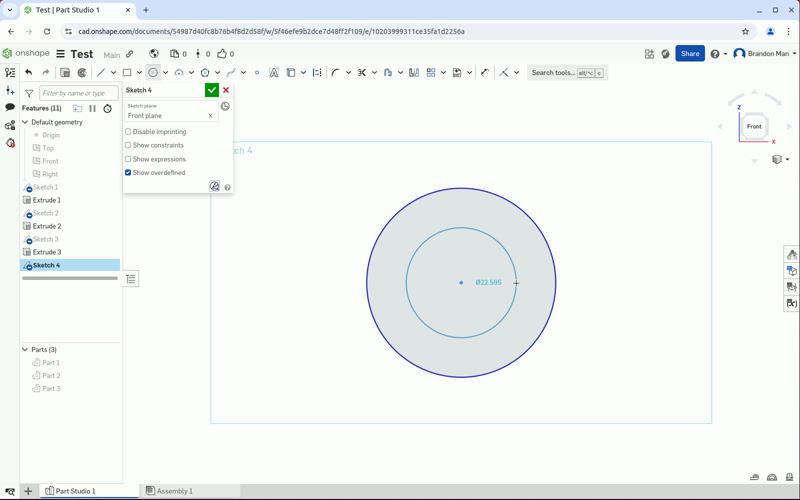
click(516, 282)
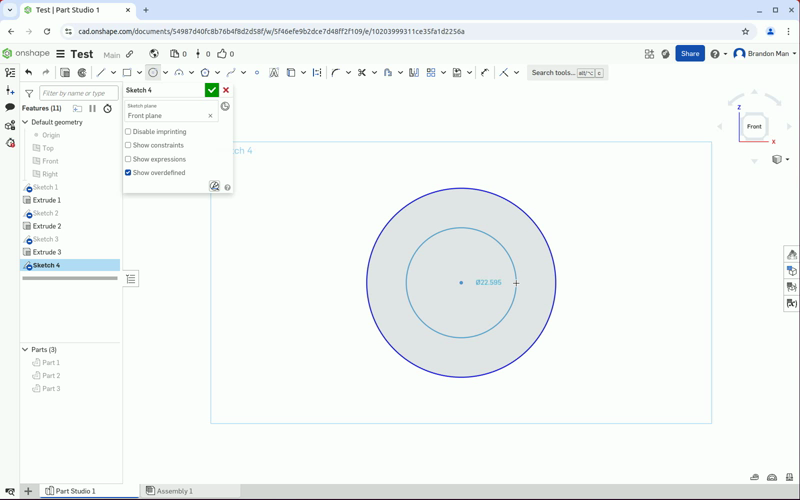
key(esc)
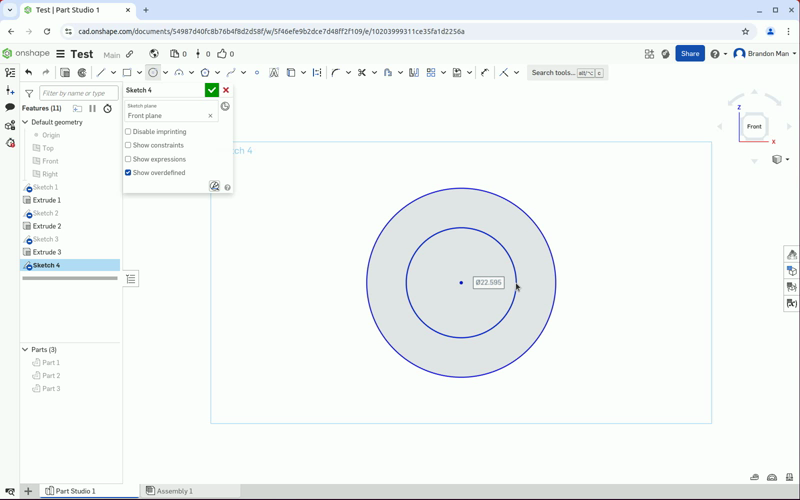
mouse_move(383, 304)
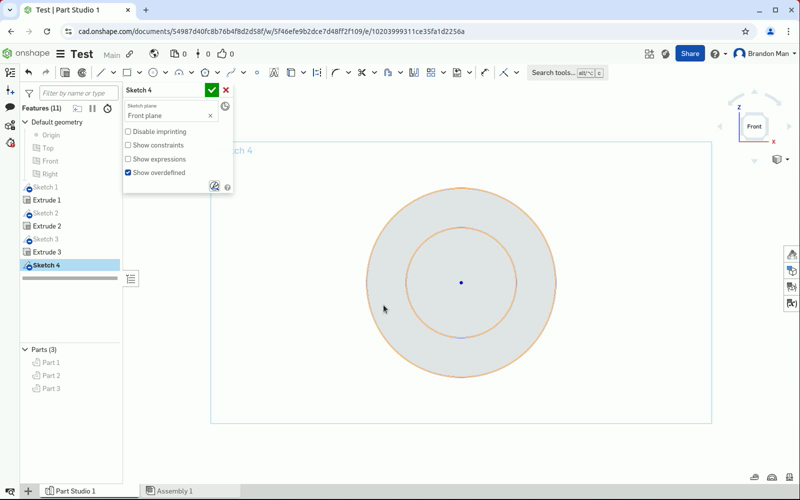
click(383, 304)
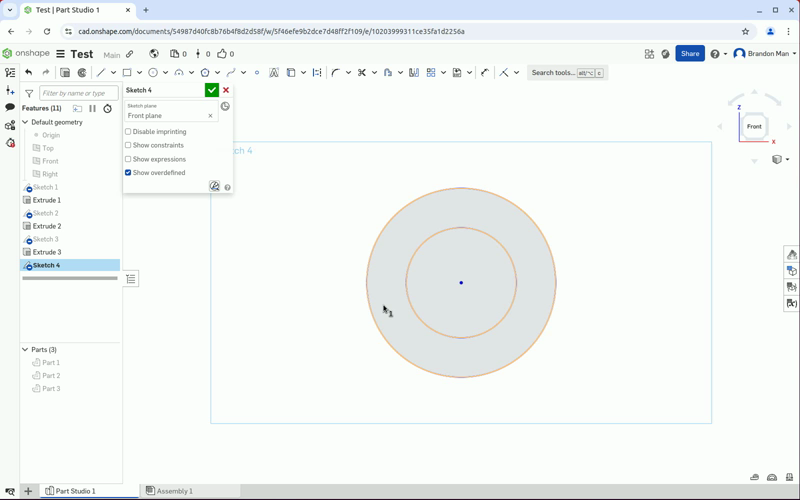
mouse_move(73, 352)
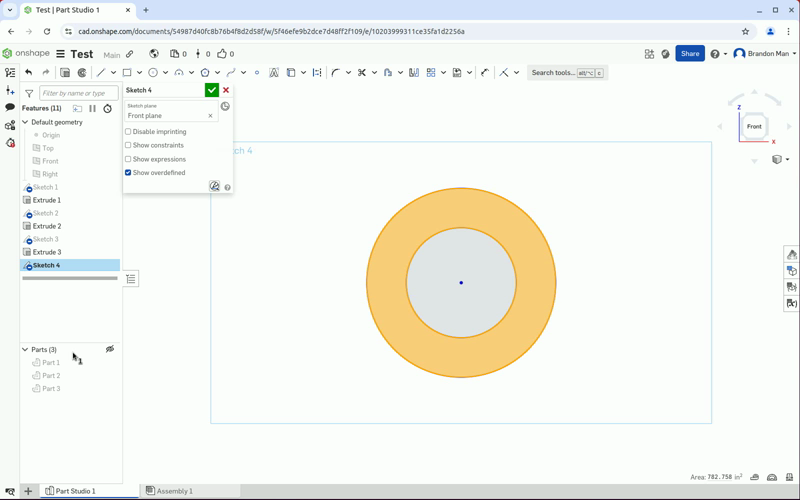
key(shift+y)
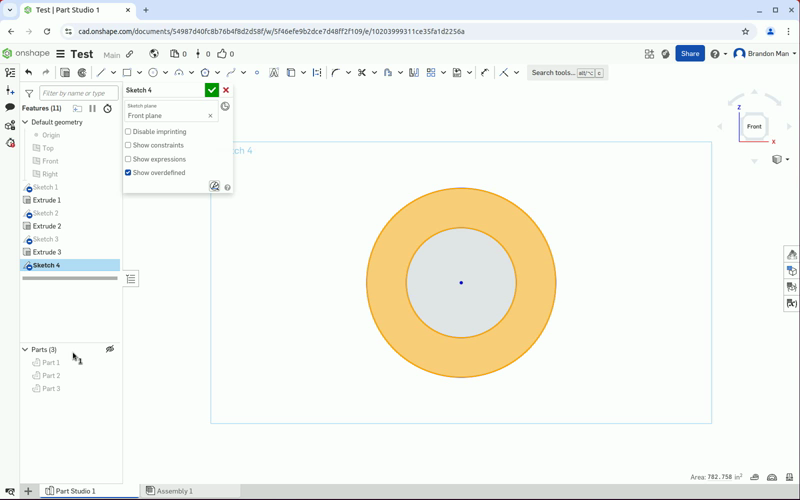
key(shift+e)
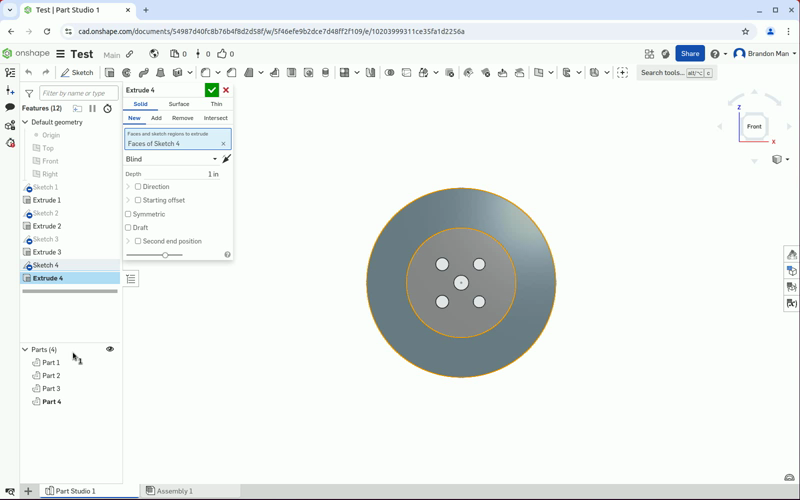
mouse_move(143, 106)
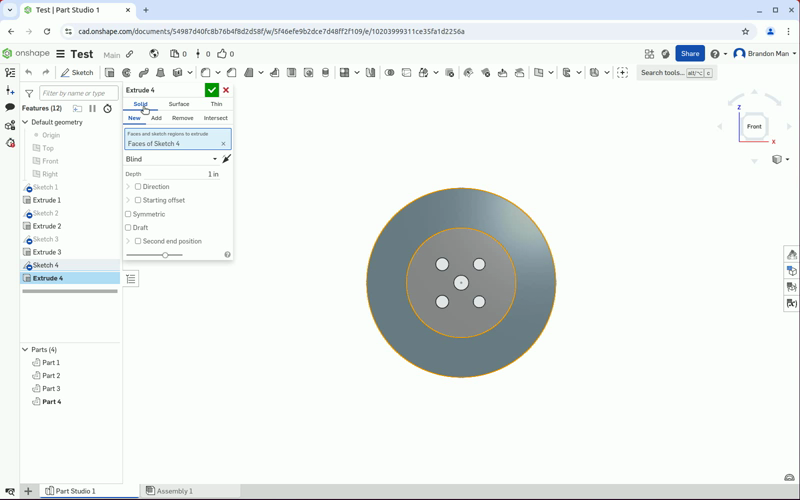
click(143, 106)
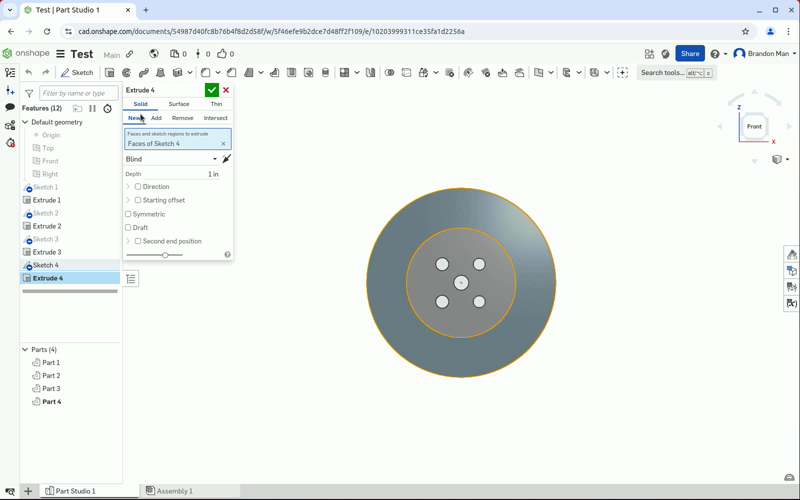
mouse_move(137, 120)
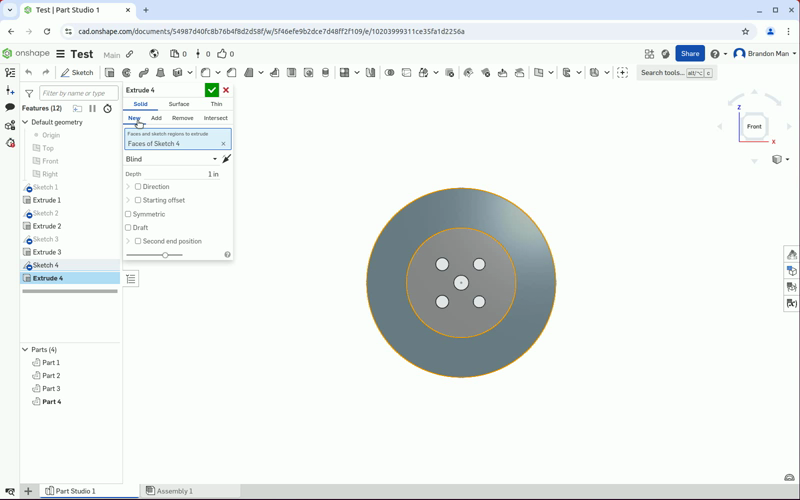
click(137, 120)
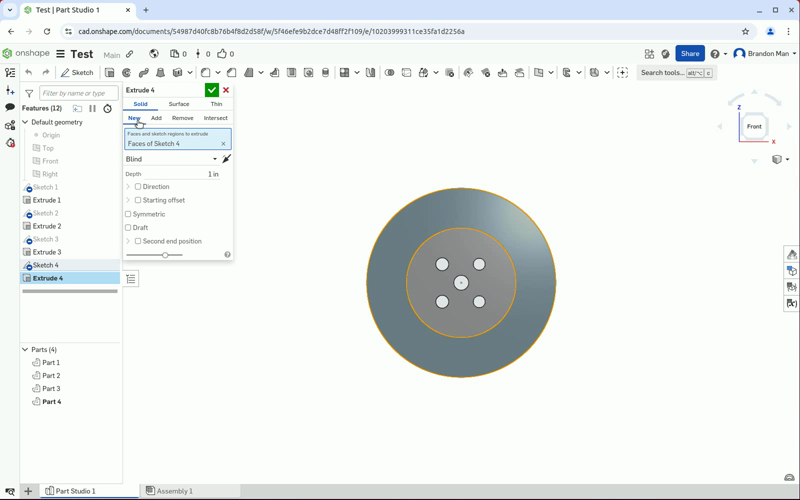
key(tab, 4)
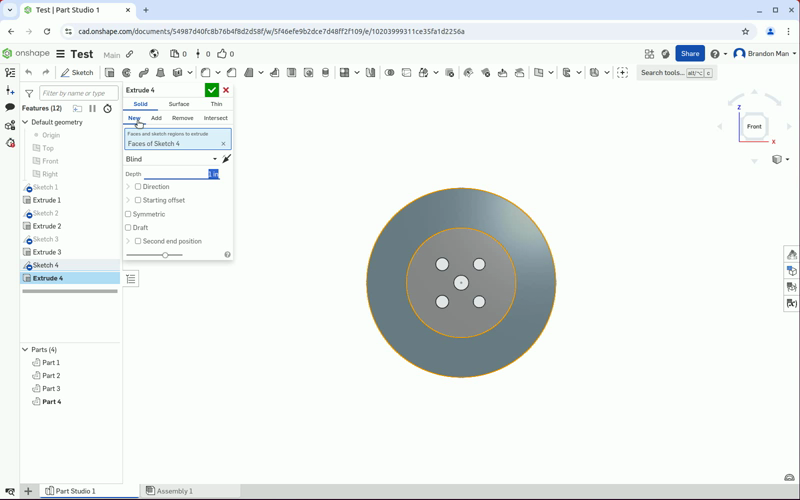
text(-3.129)
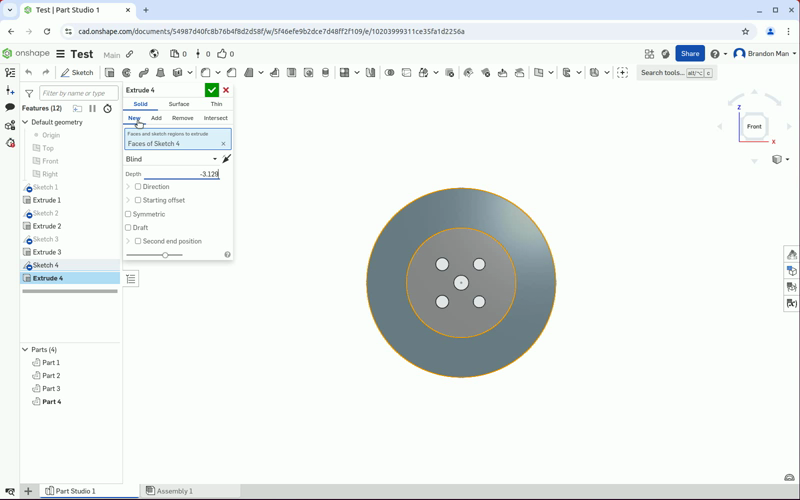
key(enter)
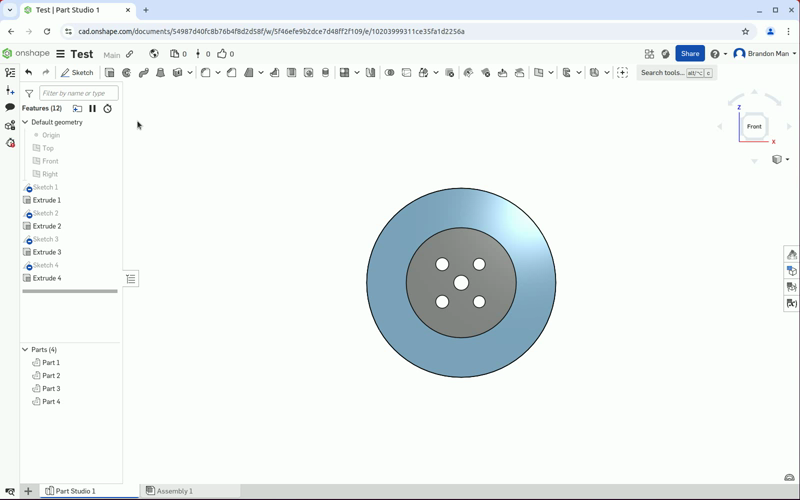
key(shift+h)
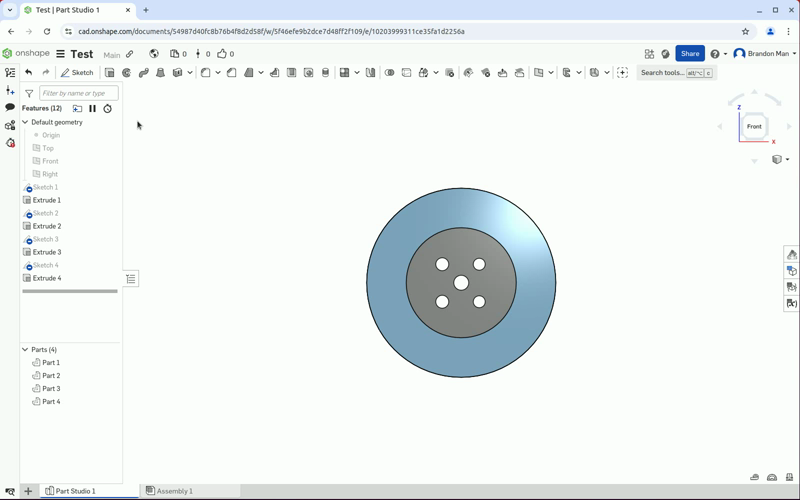
key(shift+h)
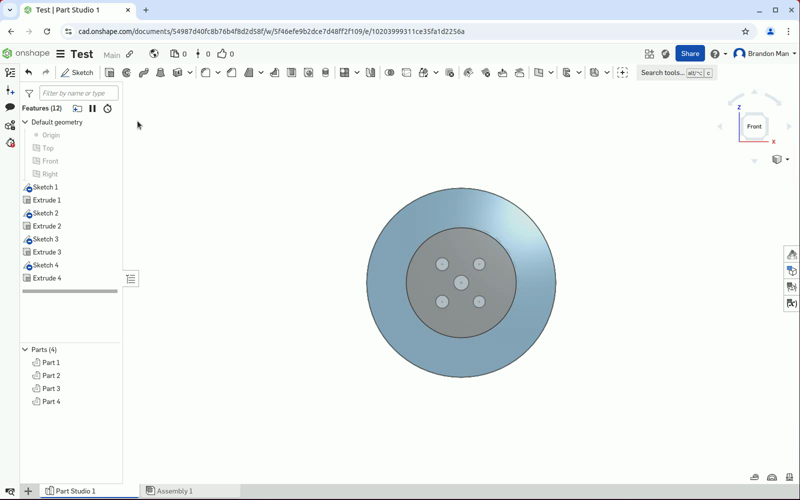
key(shift+7)
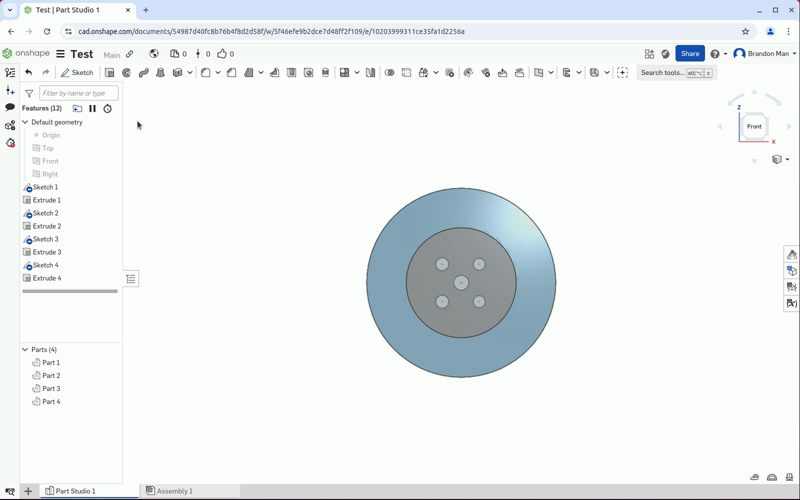
key(left, 2)
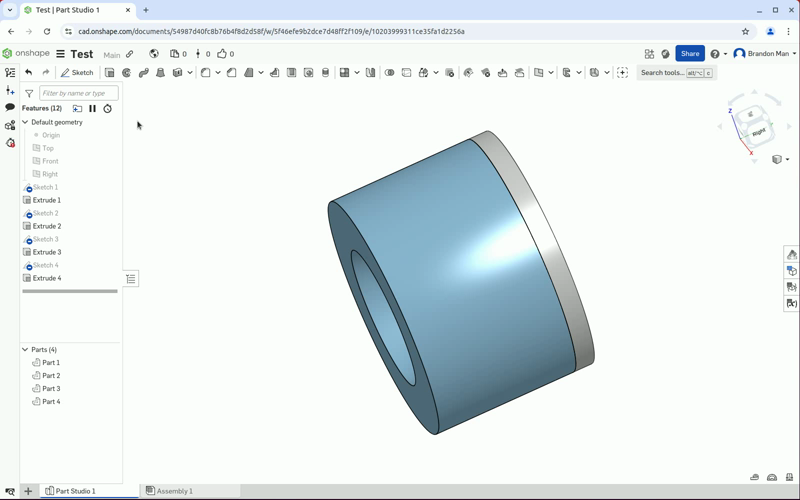
key(down, 2)
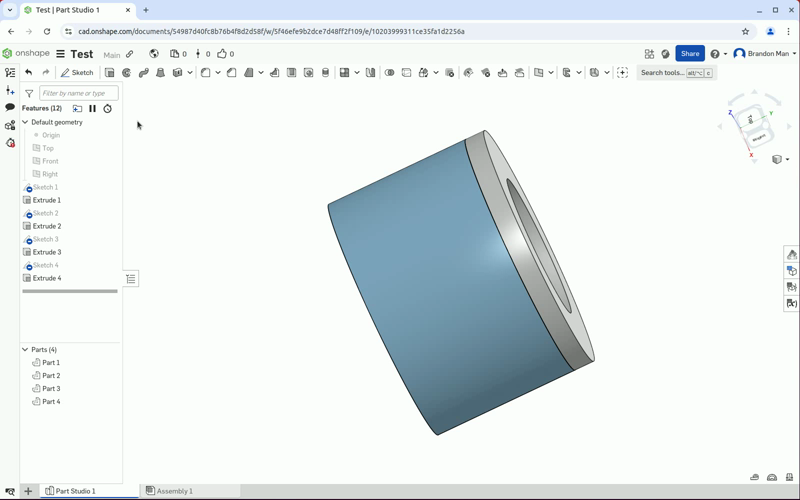
key(up, 2)
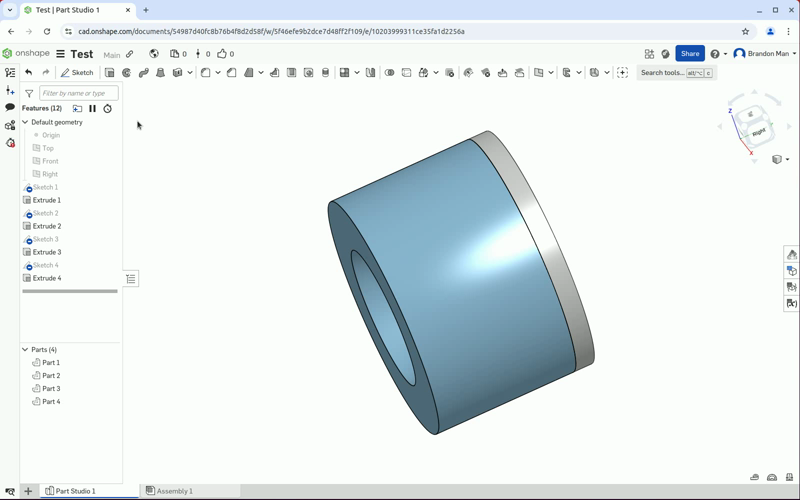
key(right, 2)
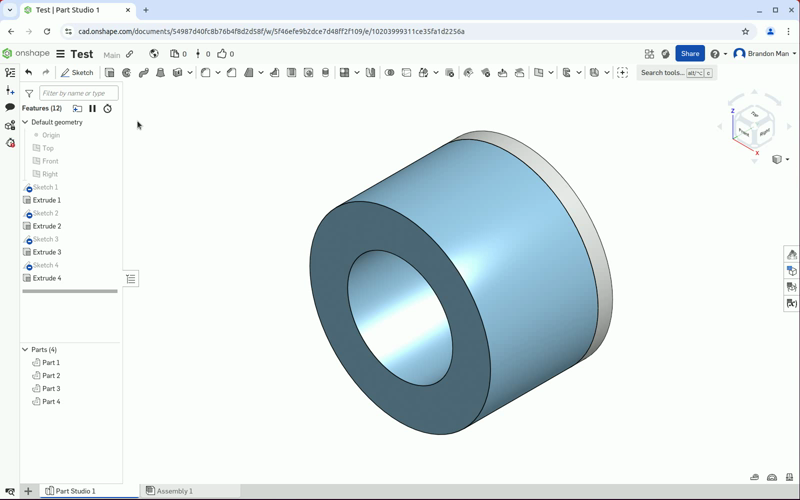
mouse_move(73, 189)
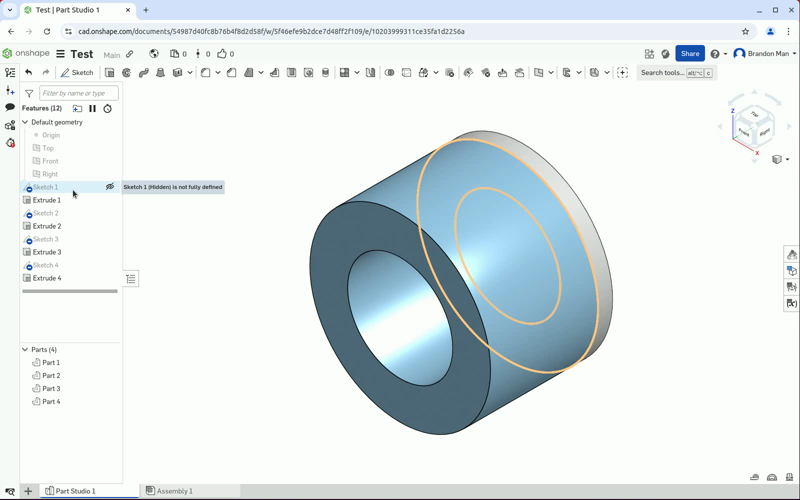
click(73, 189)